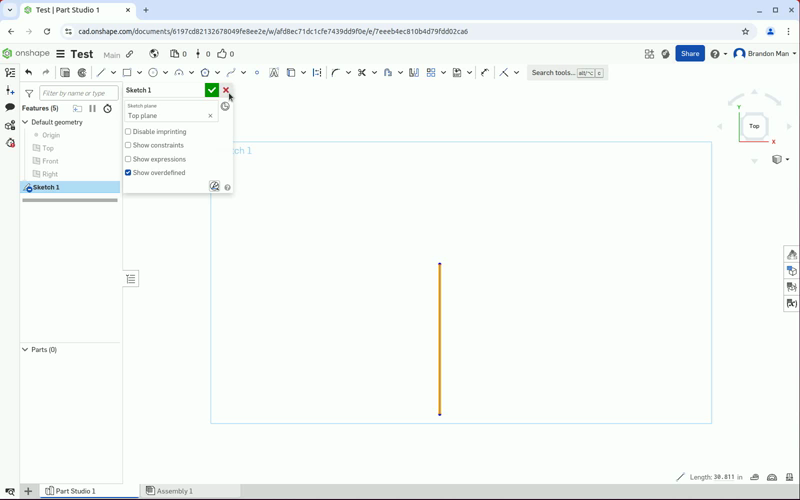
key(shift+h)
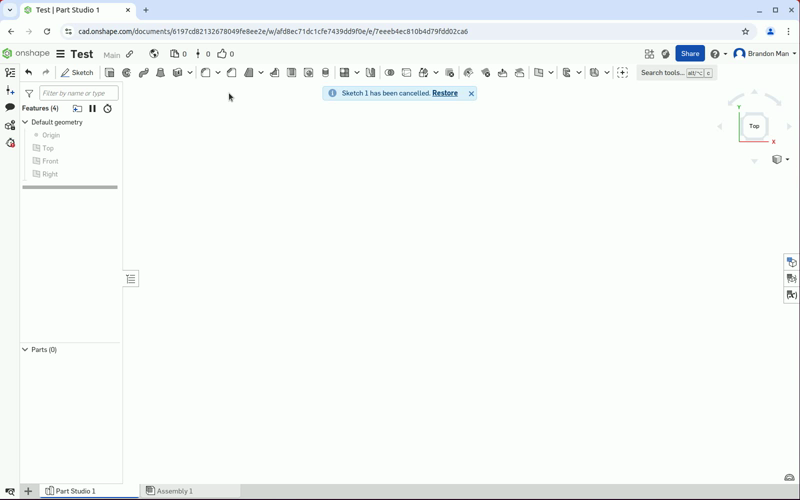
mouse_move(73, 352)
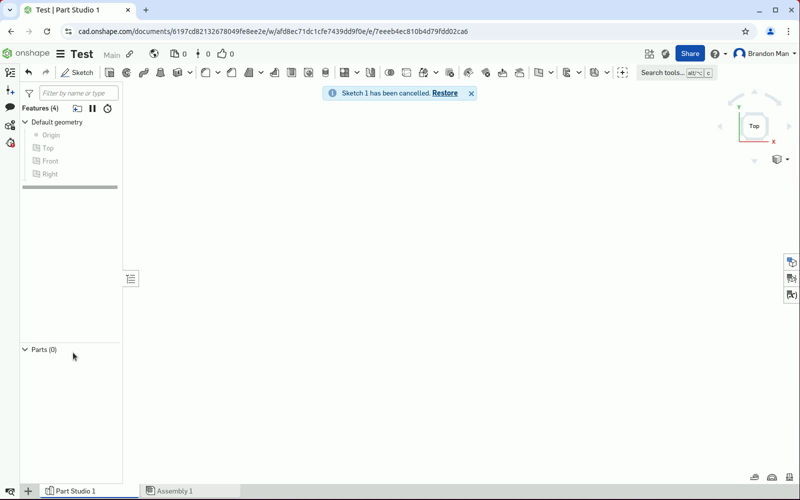
key(y)
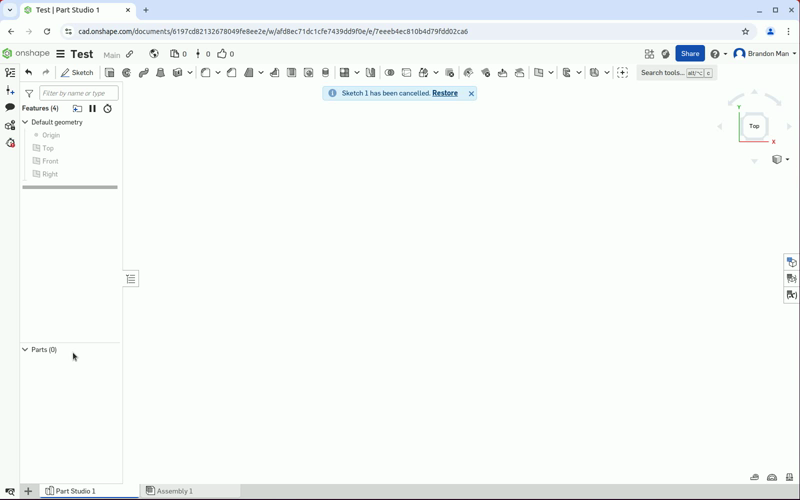
key(shift+p)
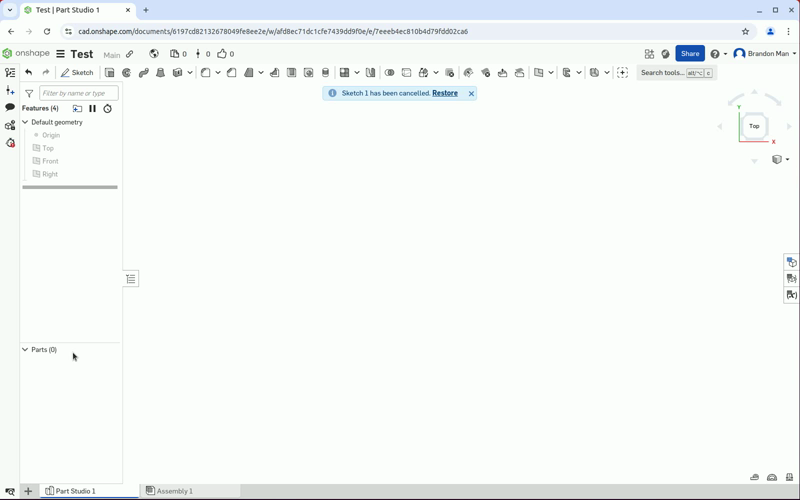
key(space)
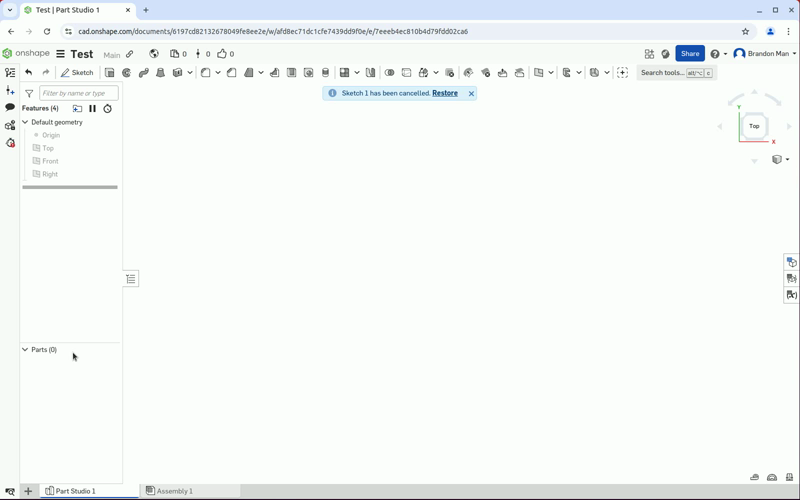
key_down(shift)
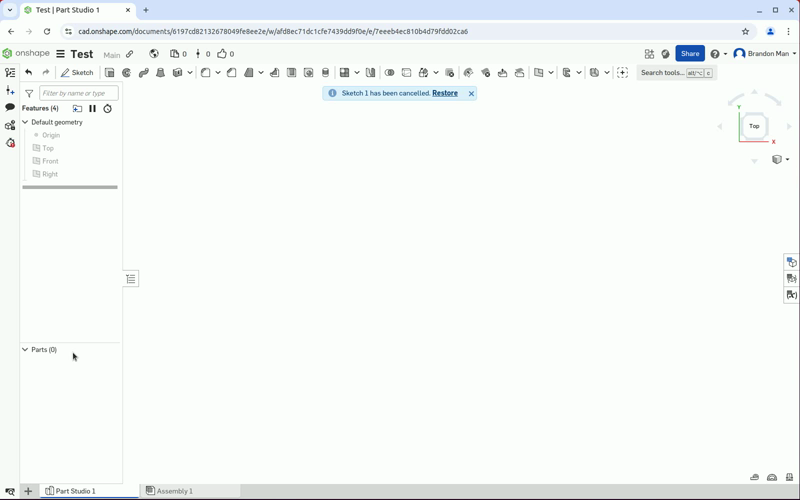
key(up)
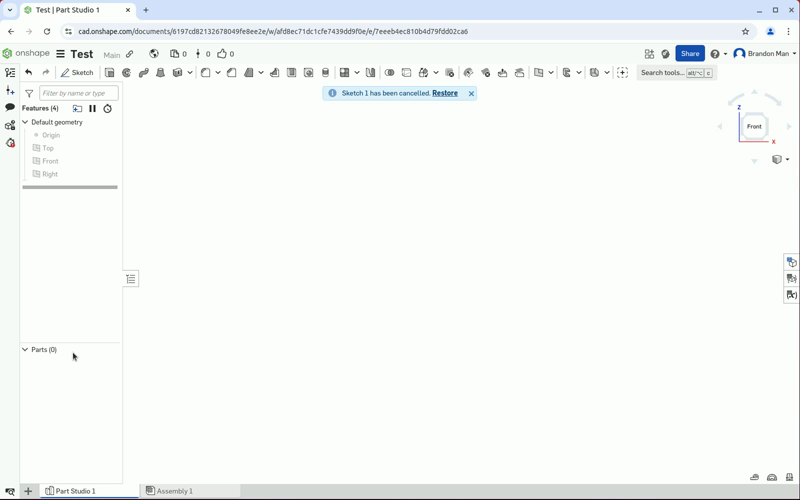
key_up(shift)
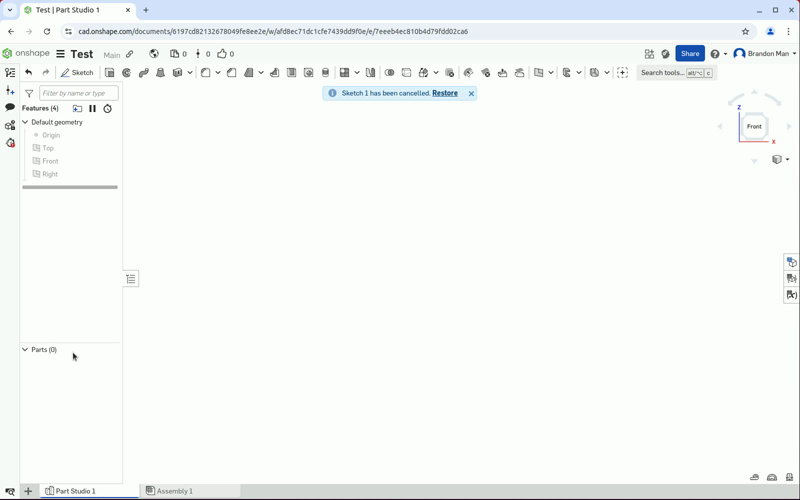
key(space)
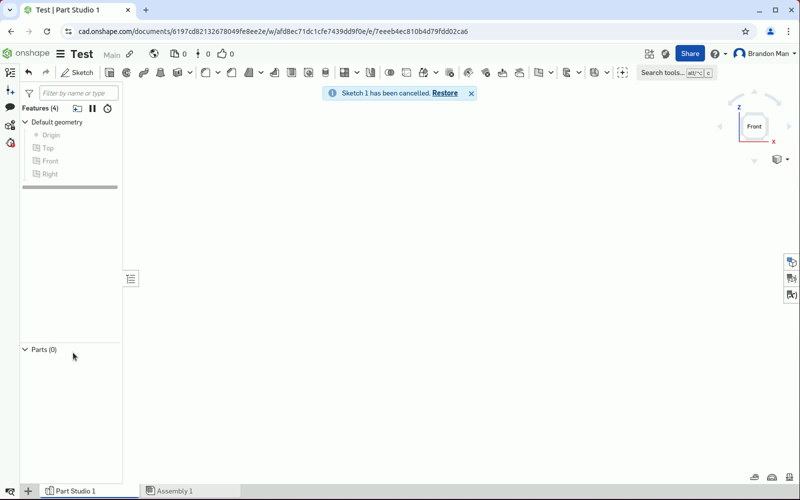
key_down(shift)
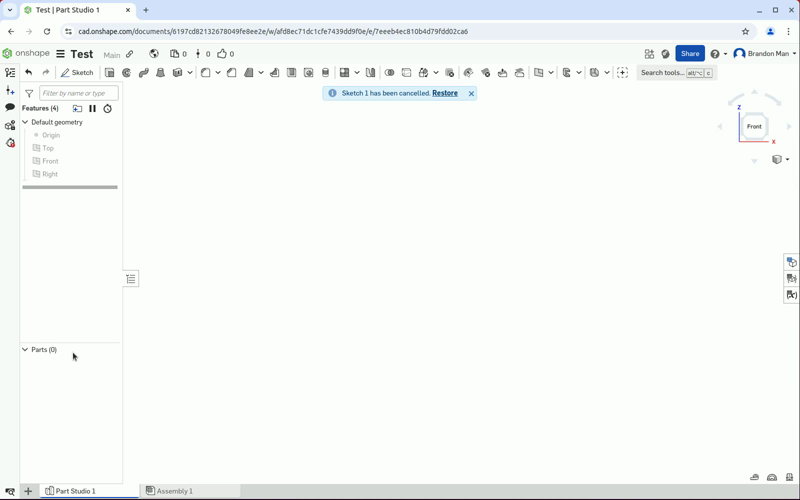
key(left)
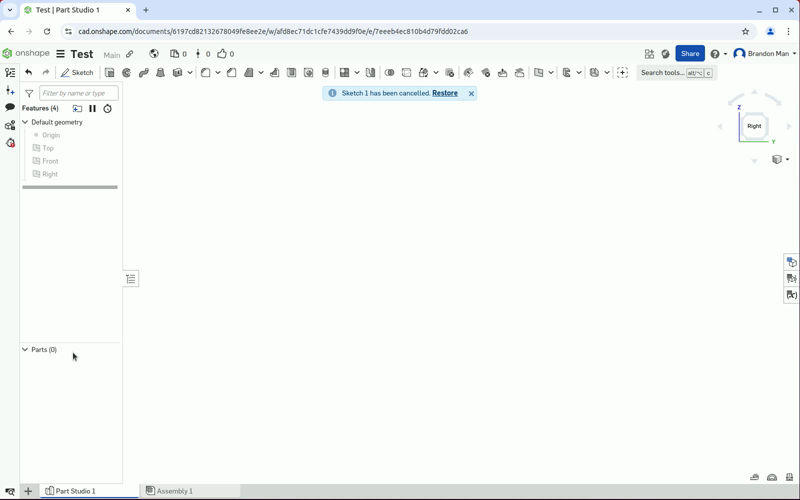
key_up(shift)
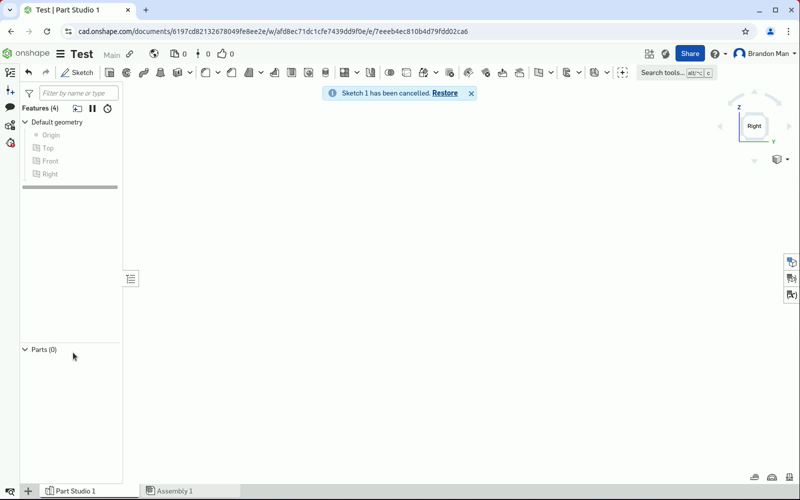
mouse_move(73, 352)
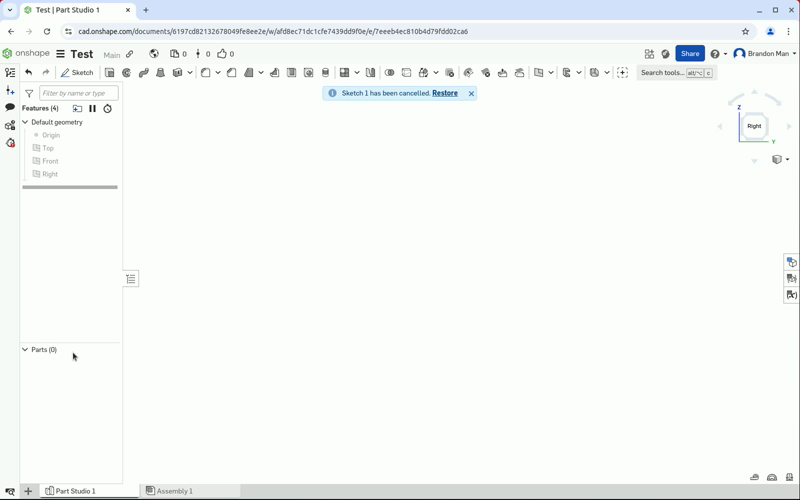
key(shift+y)
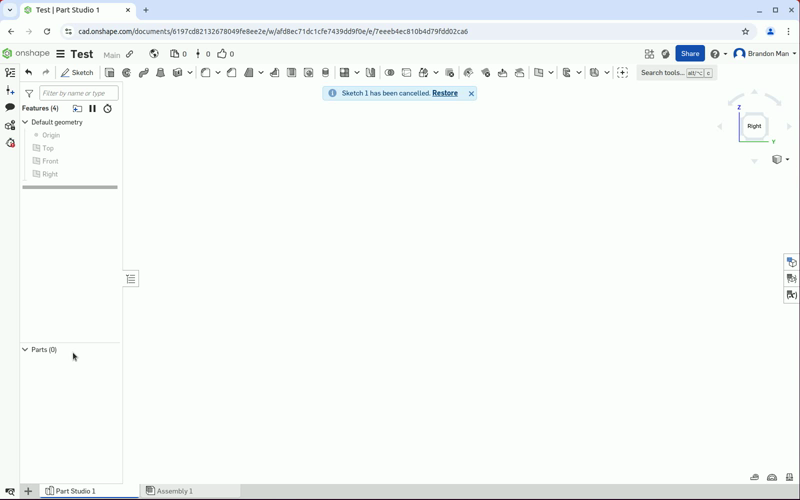
key(shift+s)
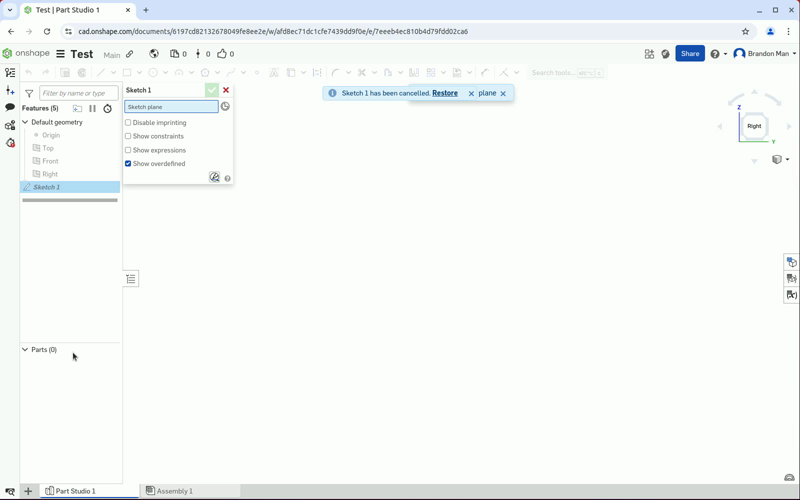
mouse_move(73, 176)
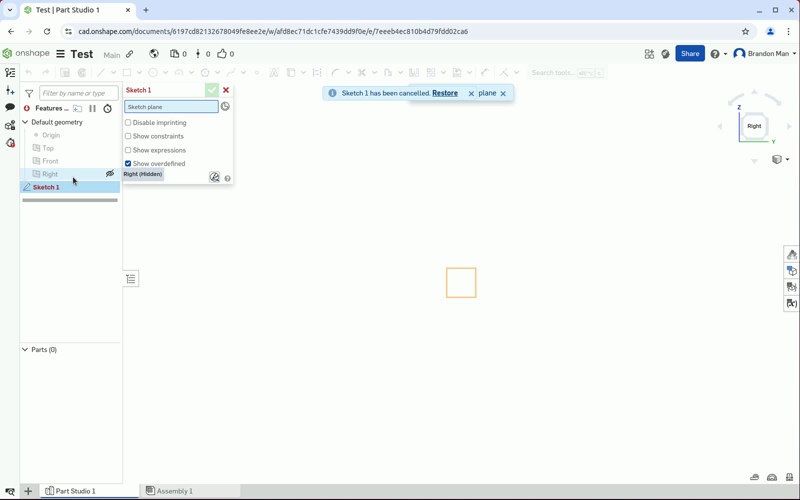
click(73, 176)
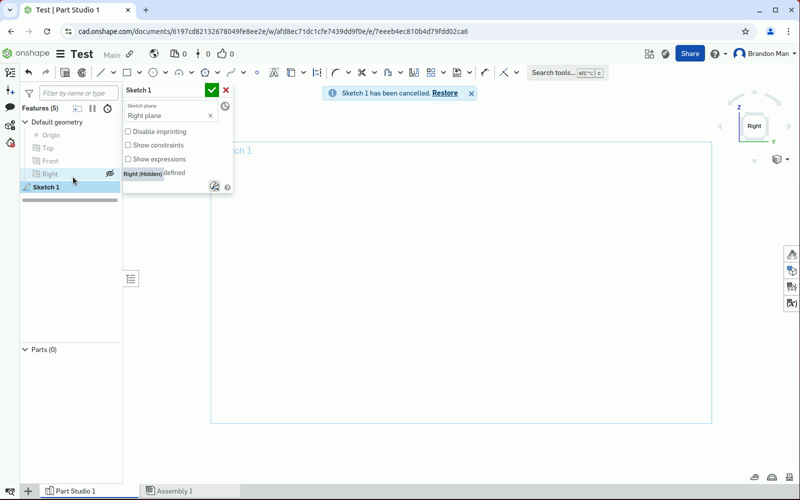
mouse_move(73, 352)
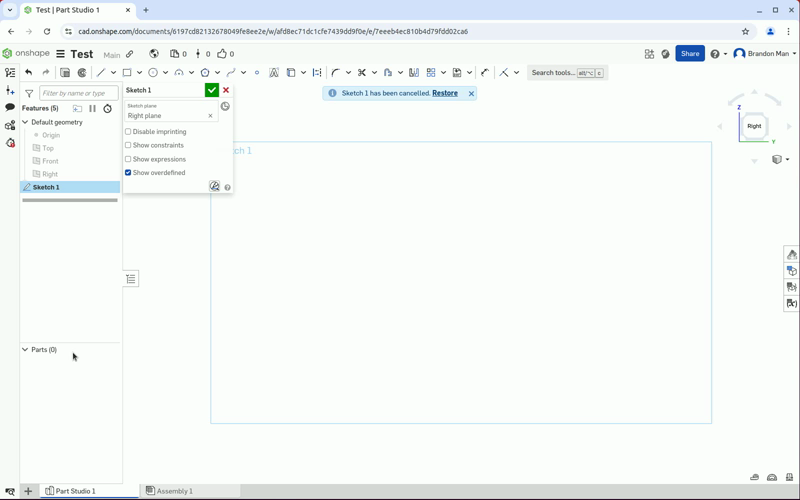
key(y)
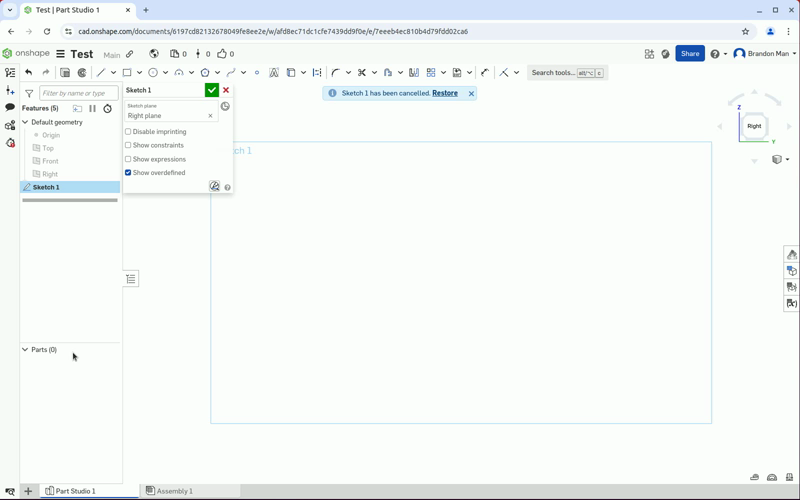
key(l)
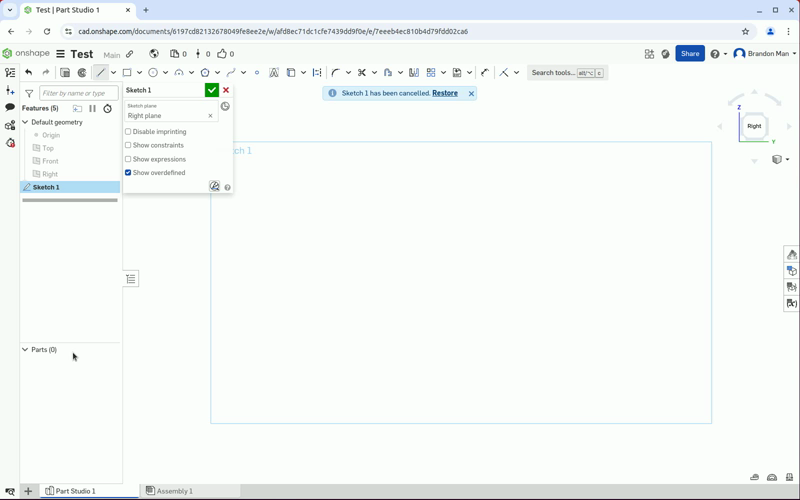
key_down(shift)
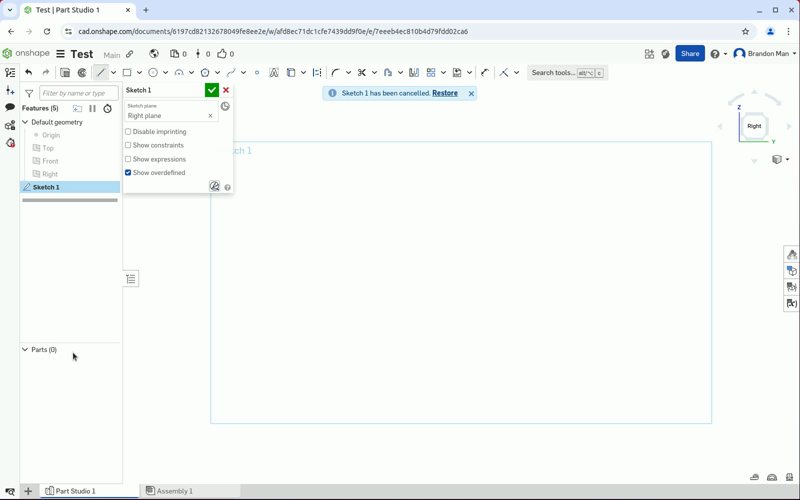
mouse_move(458, 288)
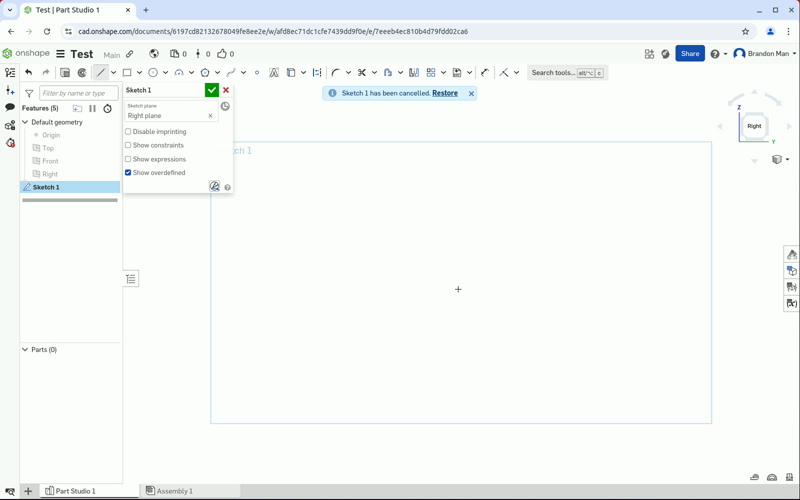
click(458, 288)
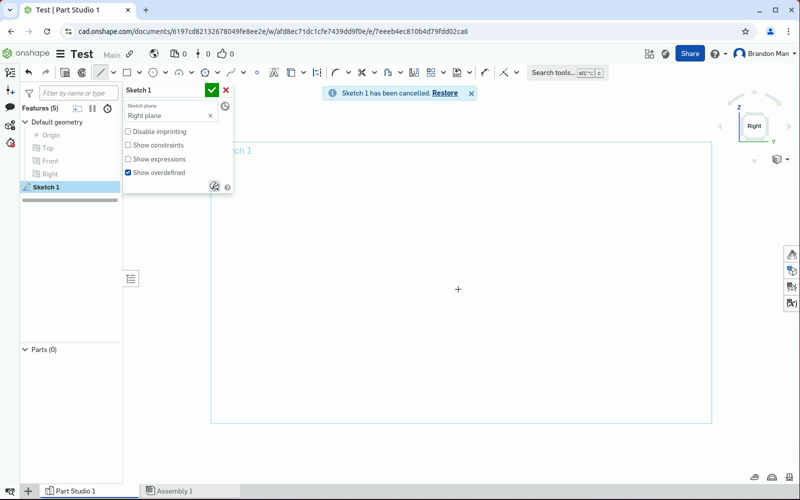
key_up(shift)
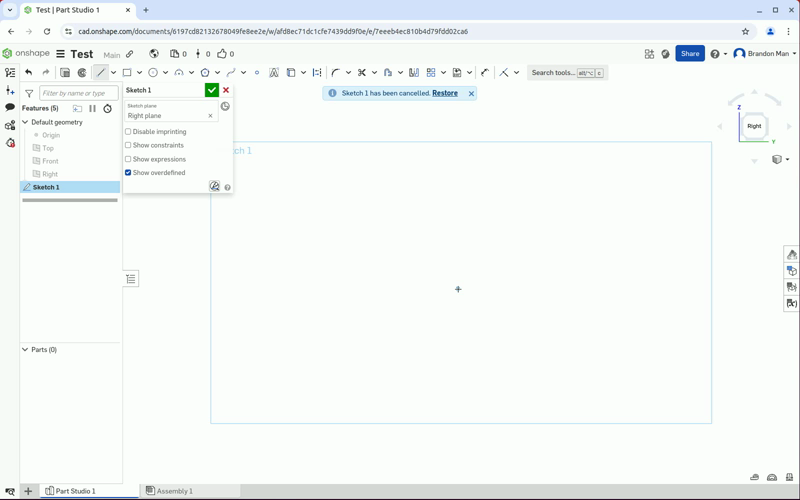
key_down(shift)
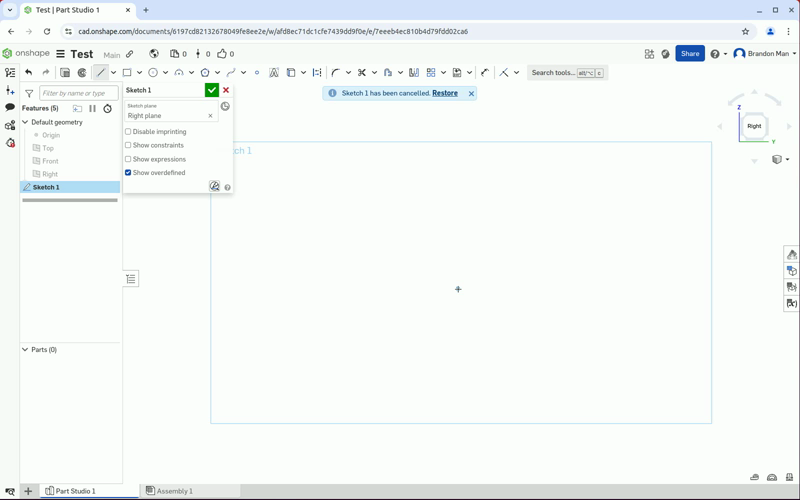
mouse_move(552, 288)
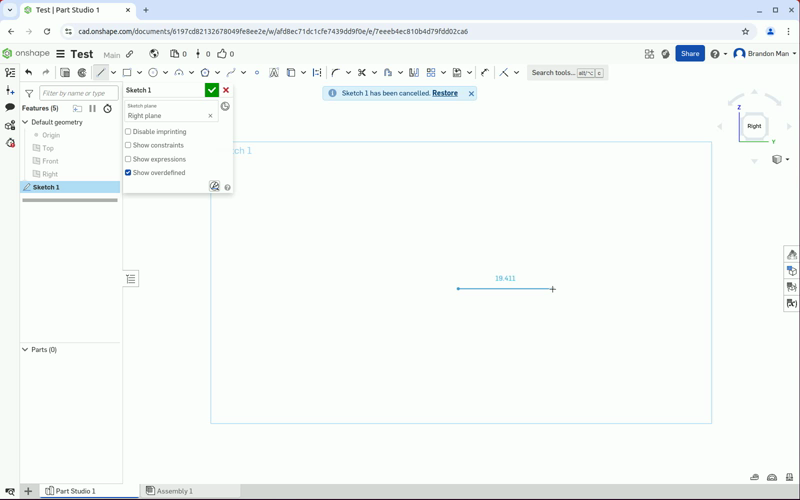
click(552, 288)
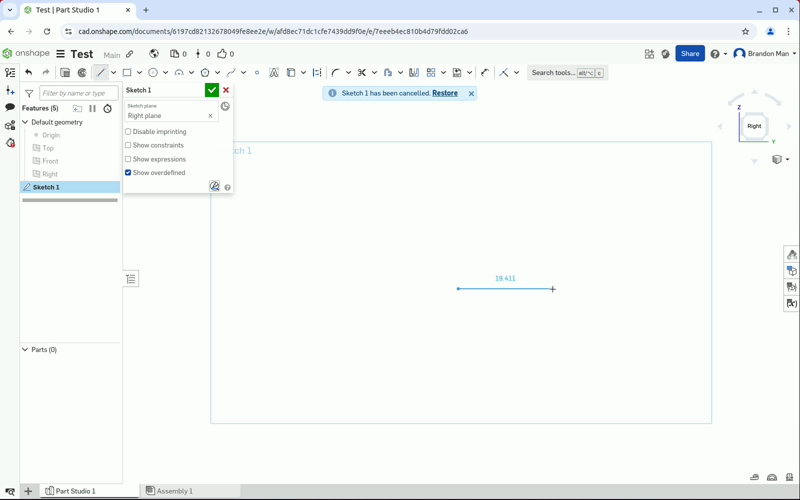
key_up(shift)
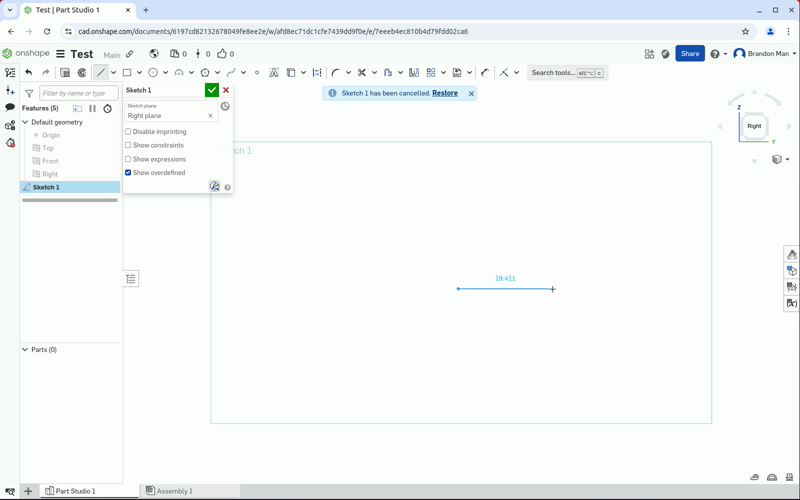
key_down(shift)
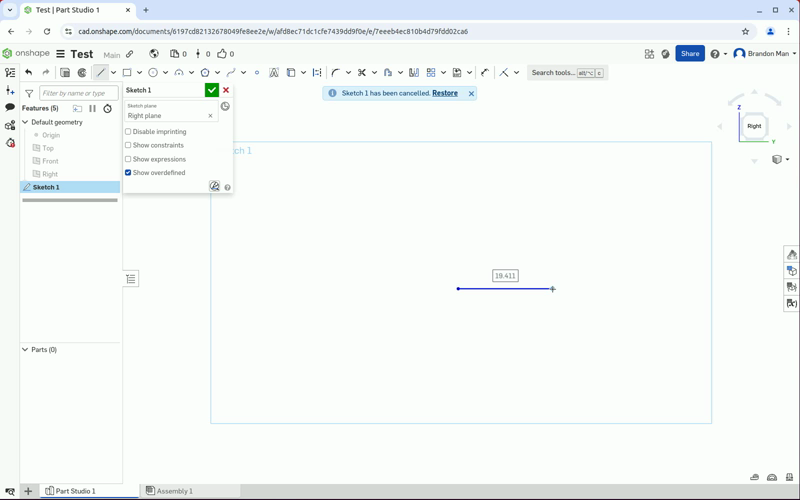
mouse_move(582, 288)
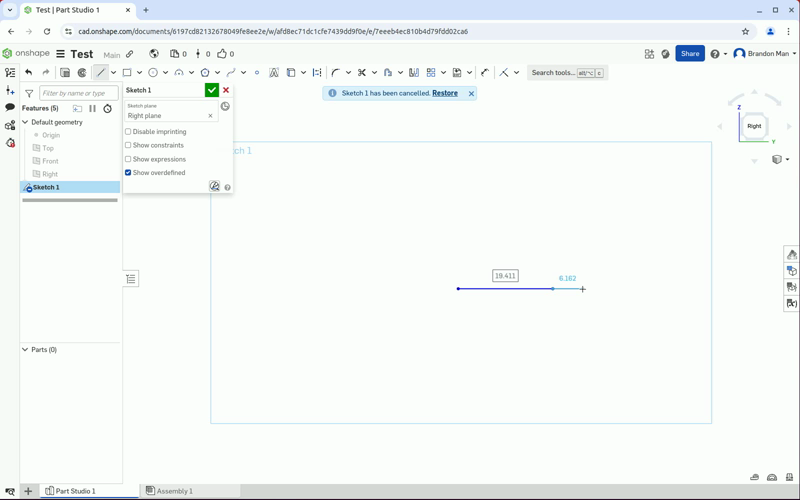
mouse_move(544, 273)
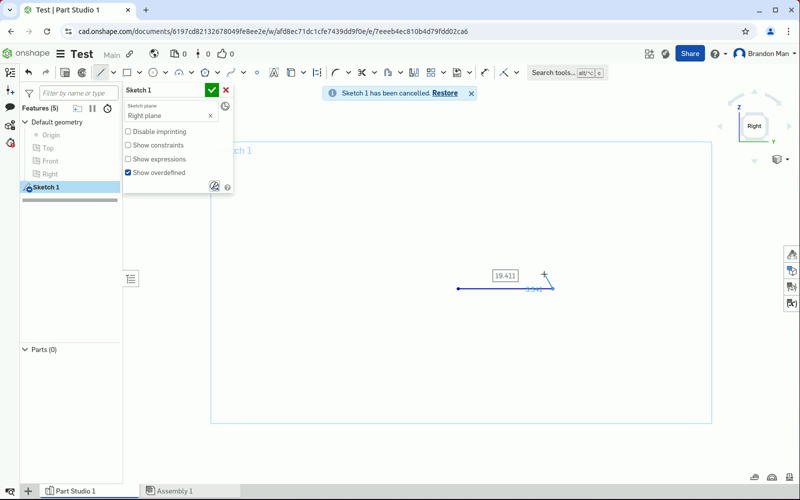
click(544, 273)
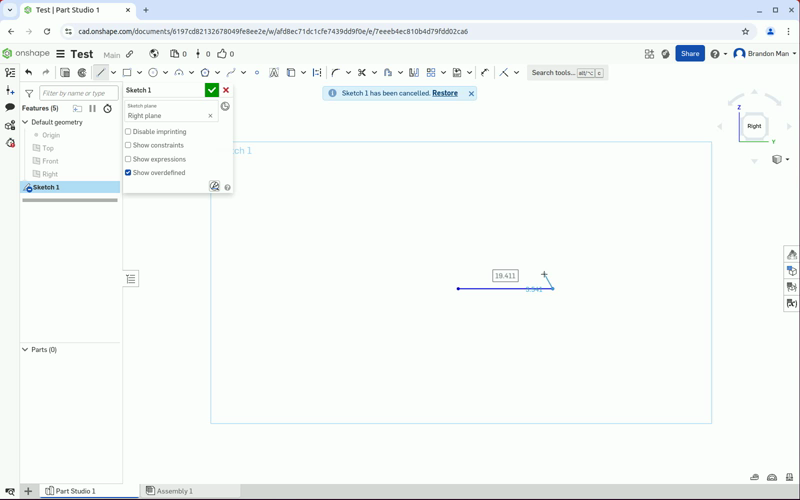
key_up(shift)
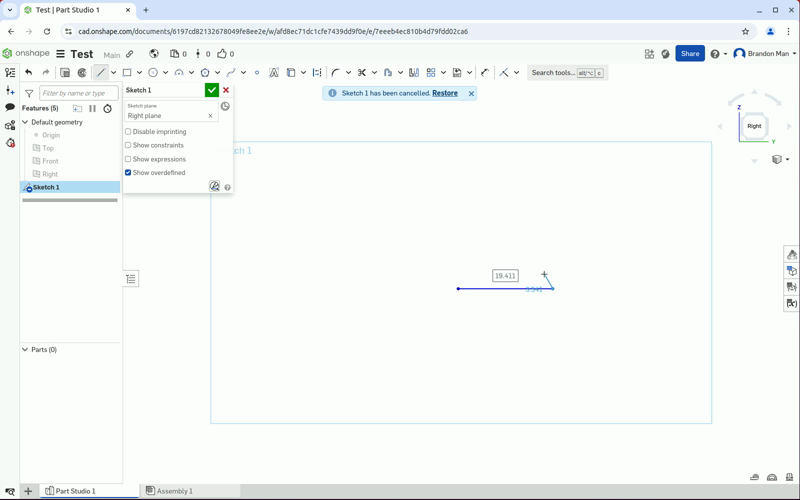
key_down(shift)
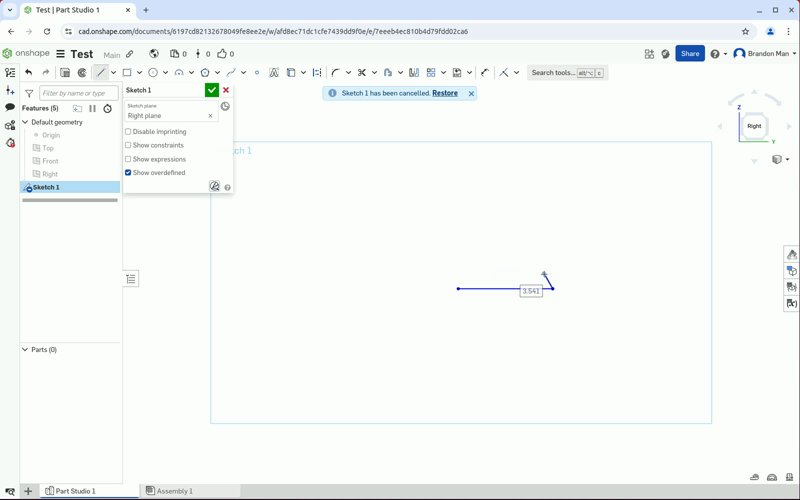
mouse_move(495, 189)
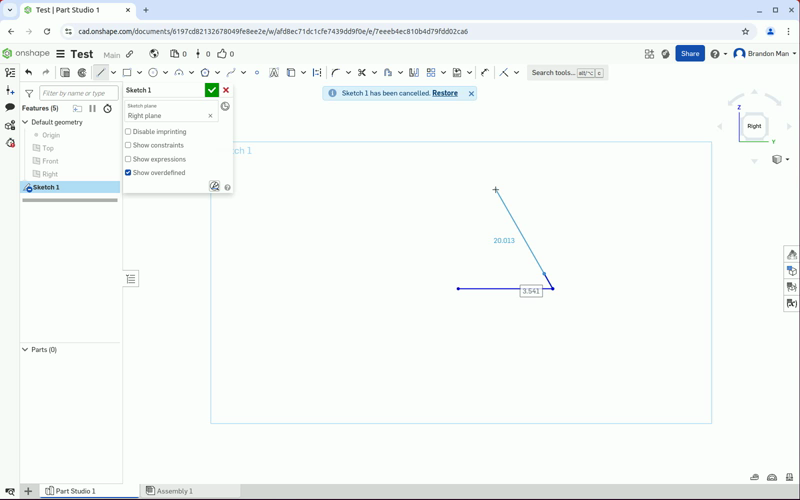
click(495, 189)
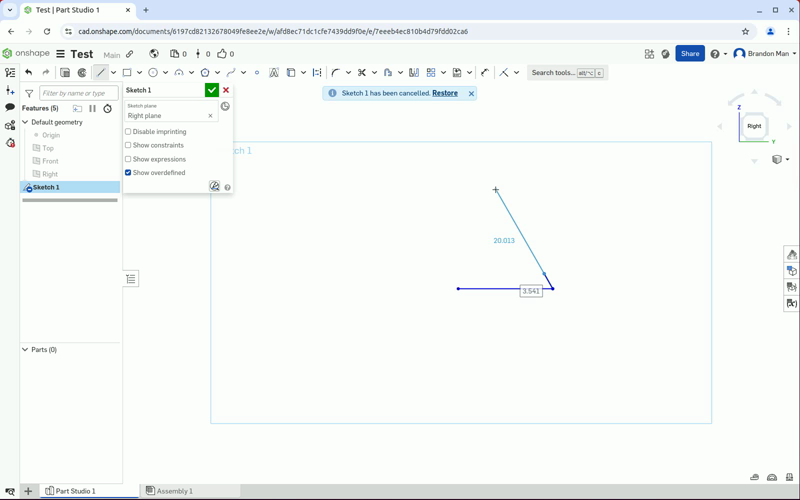
key_up(shift)
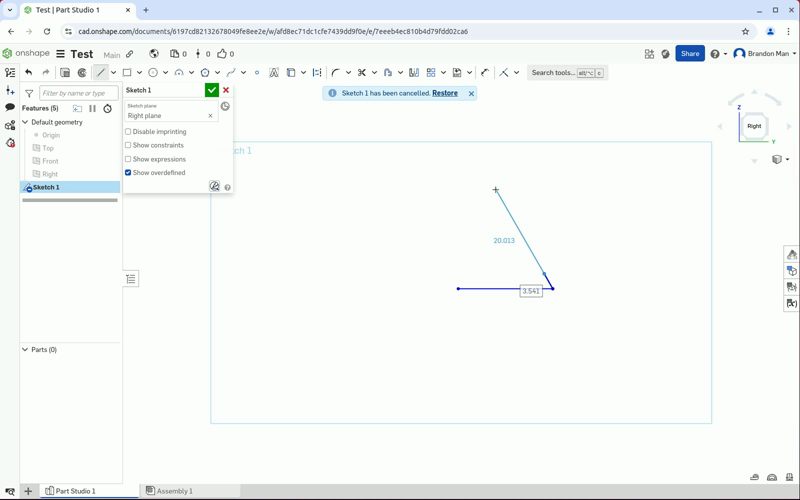
key_down(shift)
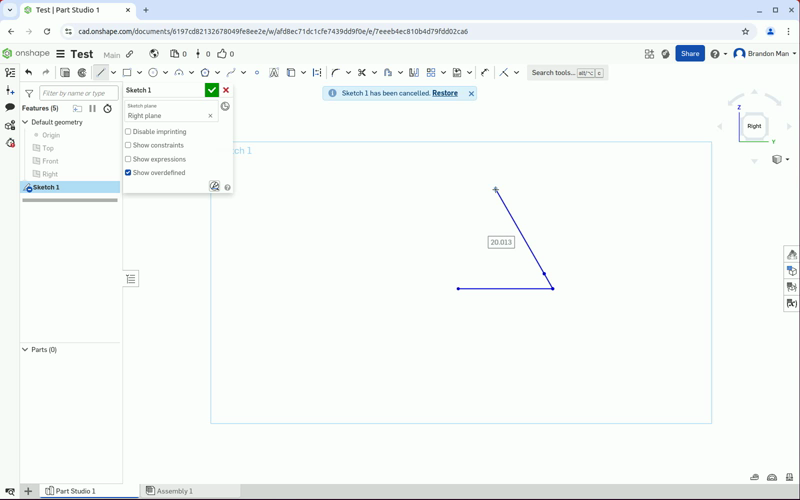
mouse_move(525, 189)
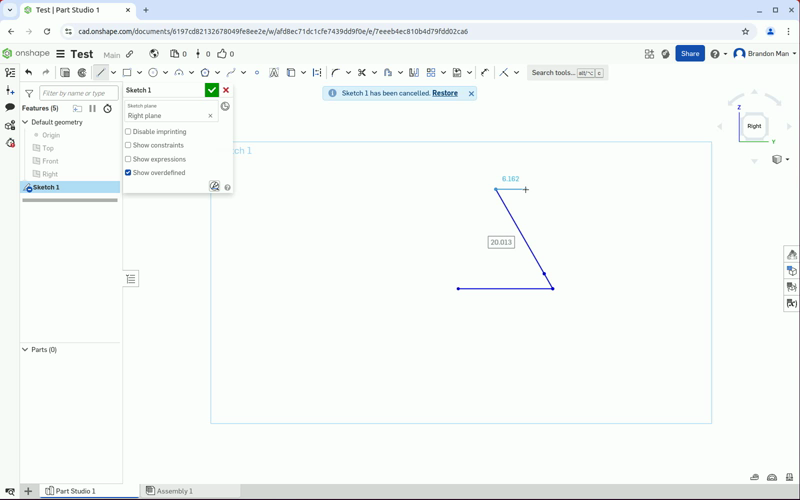
mouse_move(485, 170)
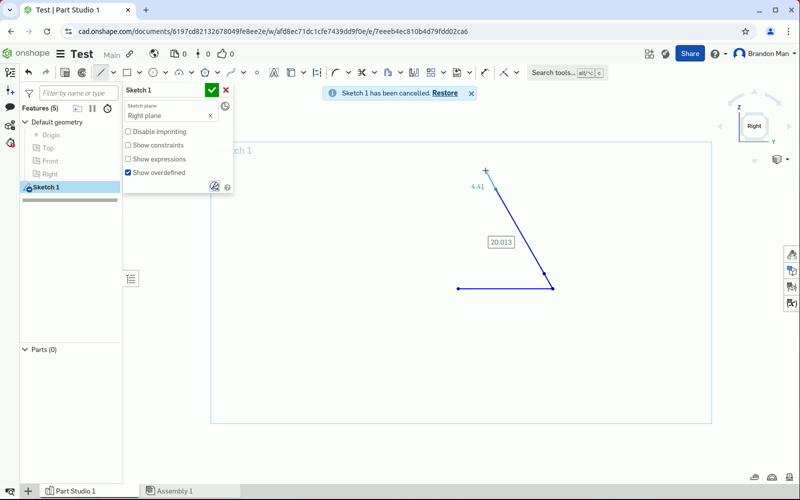
click(485, 170)
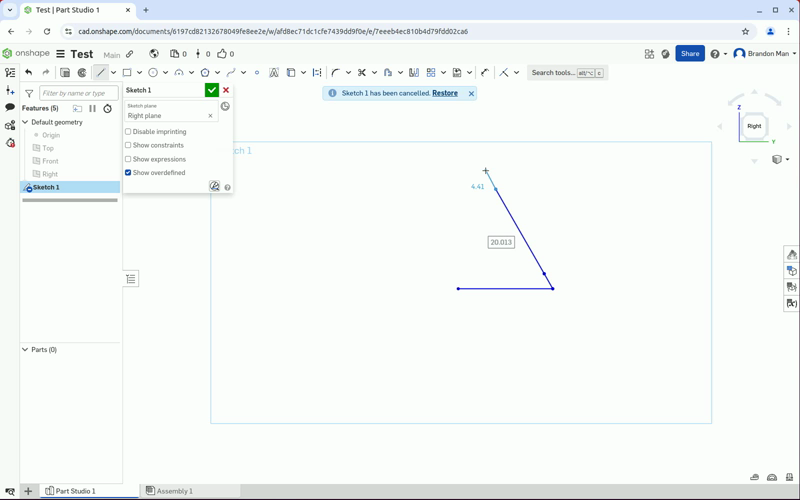
key_up(shift)
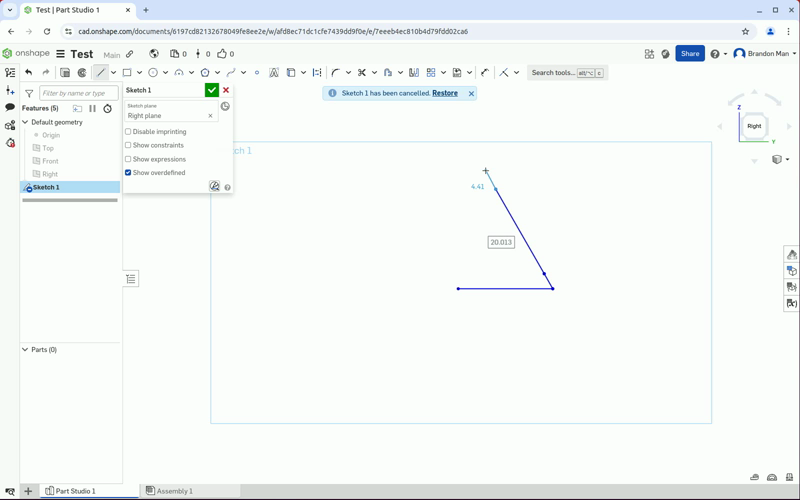
key_down(shift)
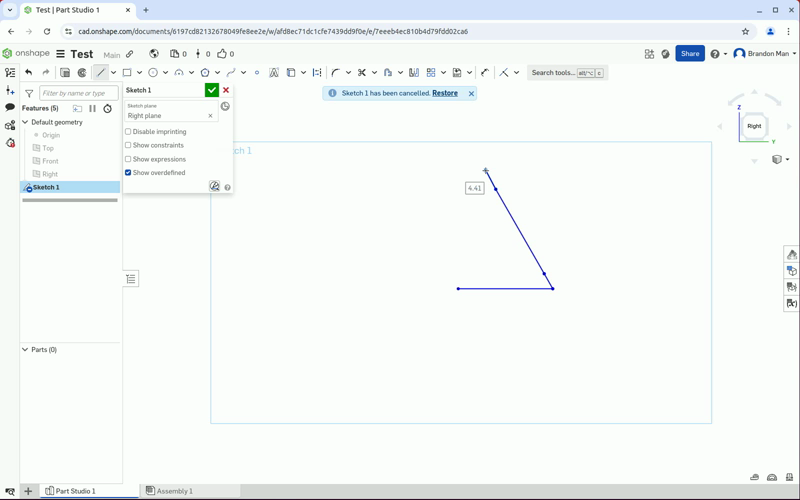
mouse_move(515, 170)
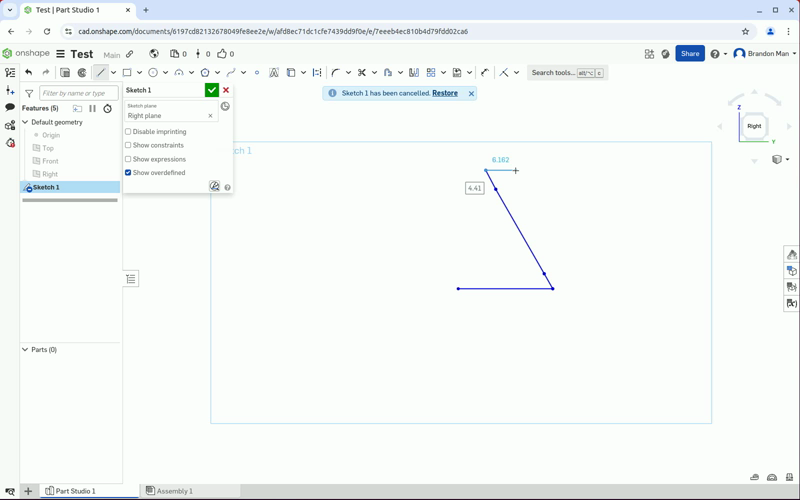
mouse_move(461, 170)
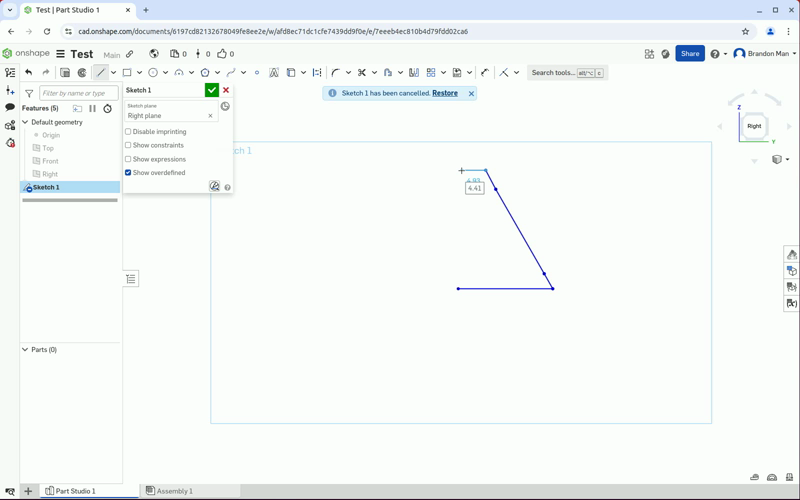
click(461, 170)
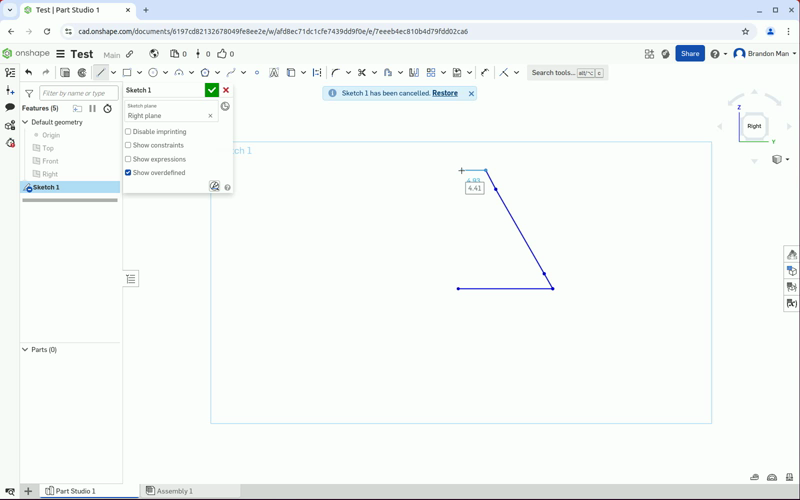
key_up(shift)
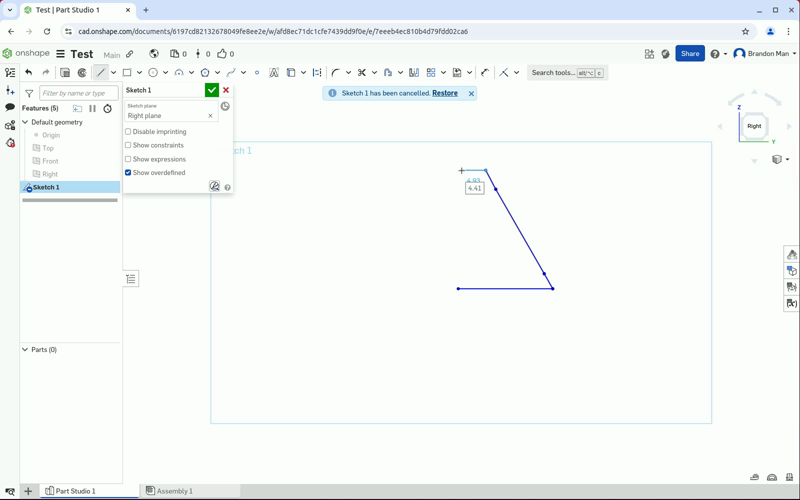
key_down(shift)
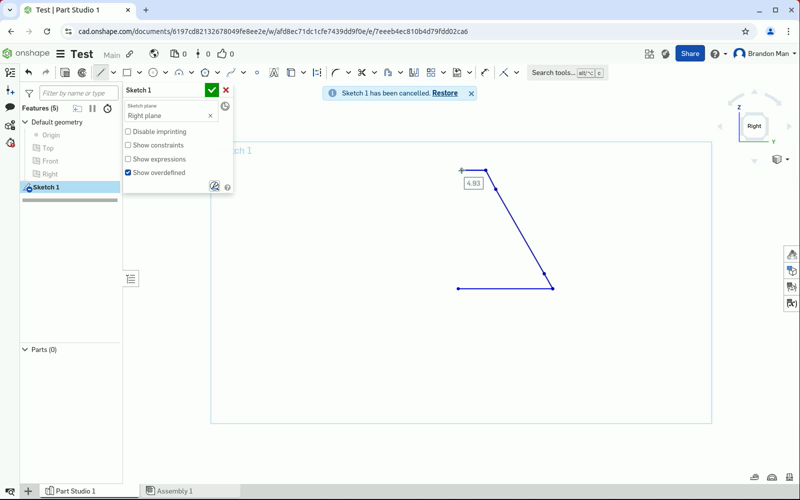
mouse_move(458, 288)
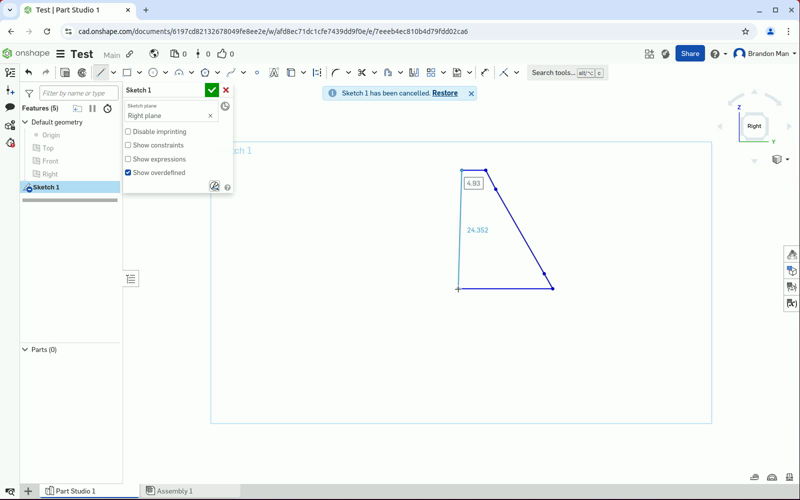
key_up(shift)
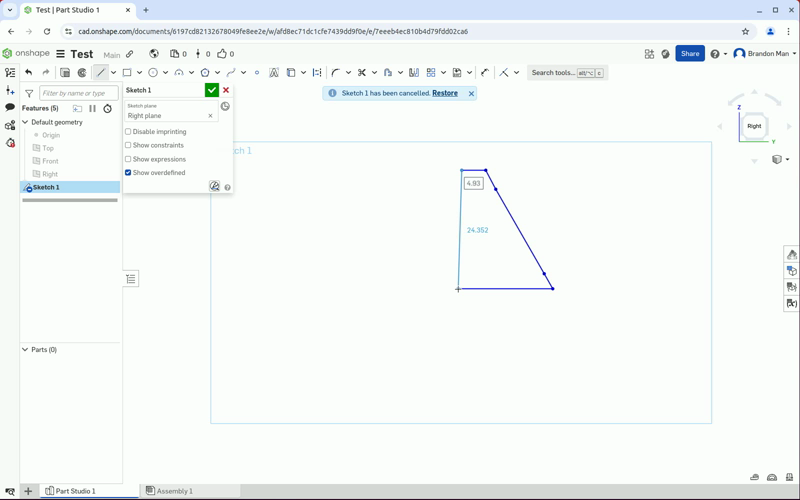
click(458, 288)
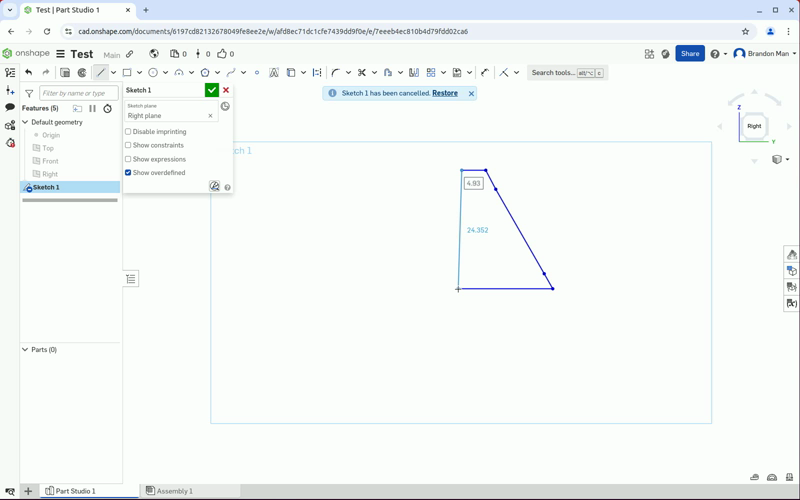
key(esc)
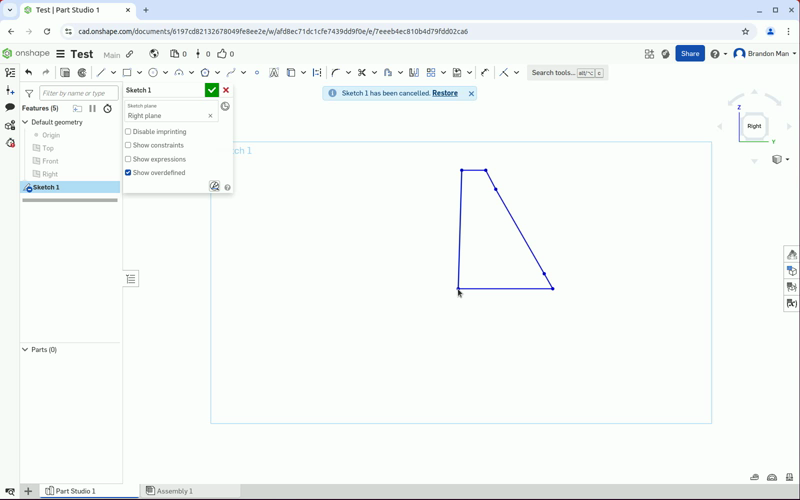
mouse_move(472, 247)
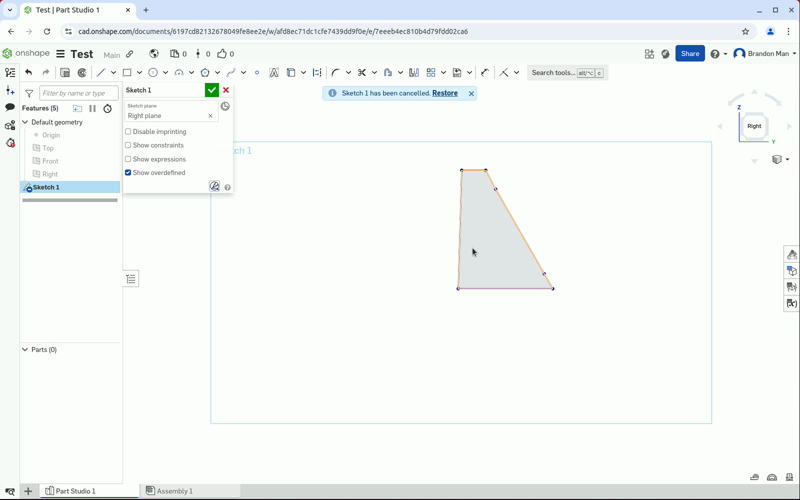
click(472, 247)
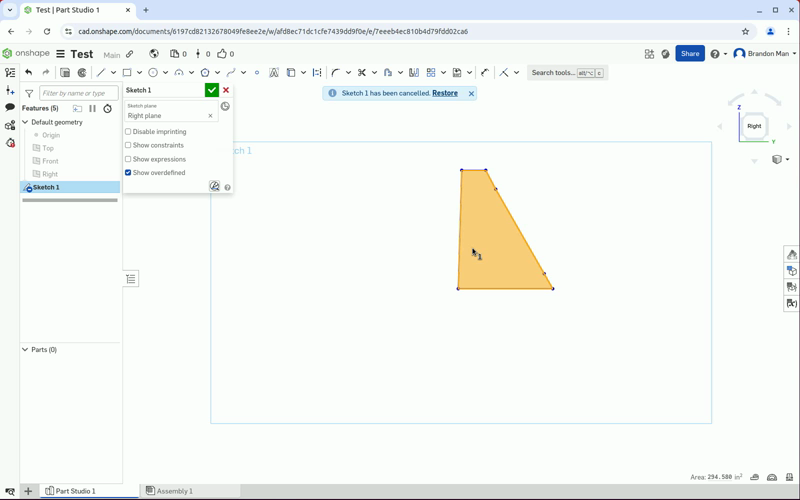
mouse_move(73, 352)
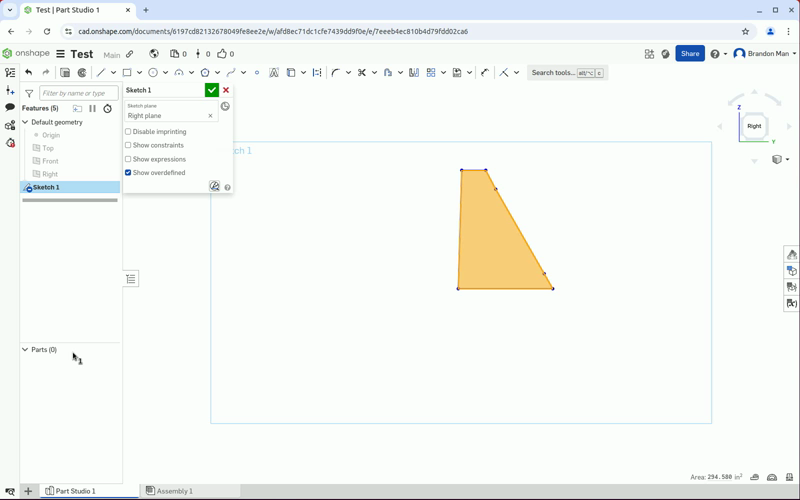
key(shift+y)
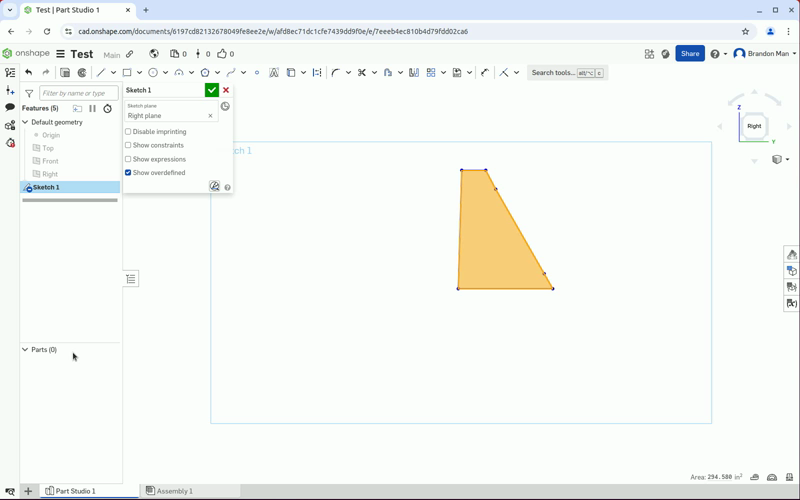
key(shift+e)
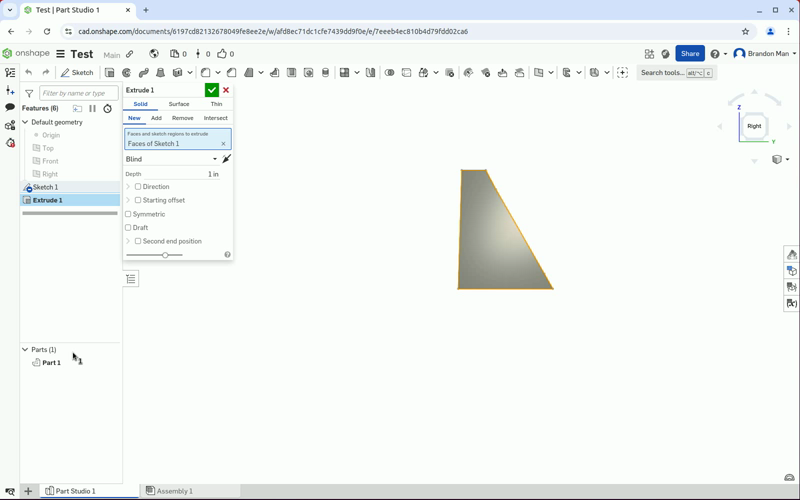
mouse_move(143, 106)
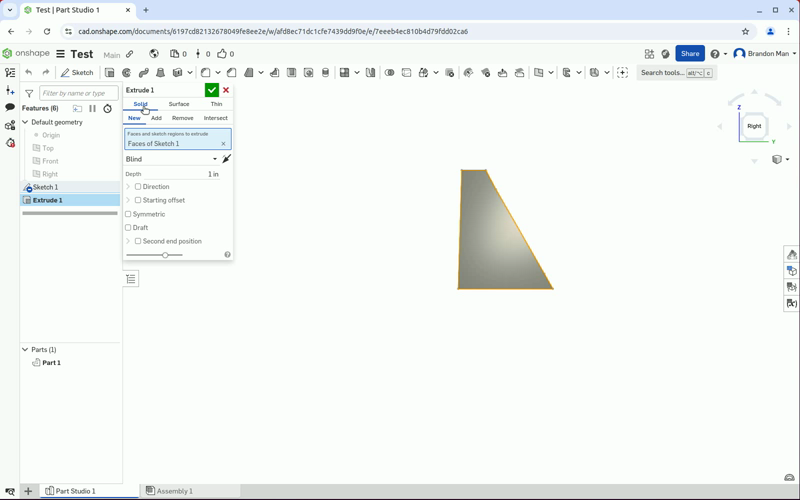
click(143, 106)
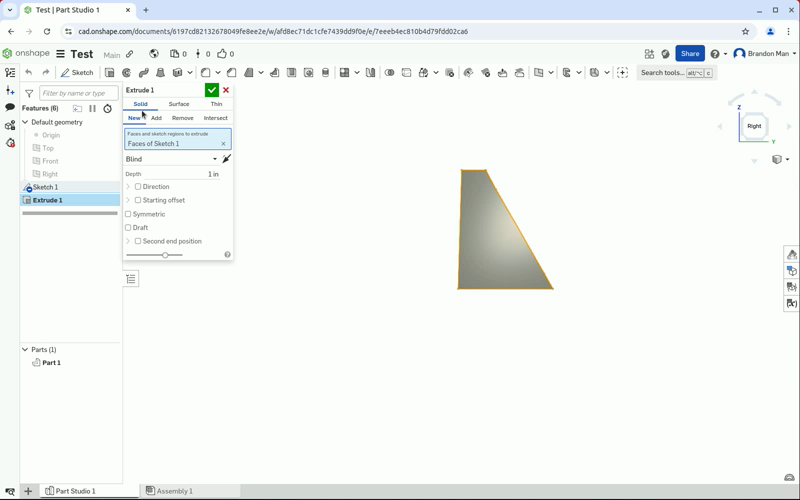
mouse_move(137, 120)
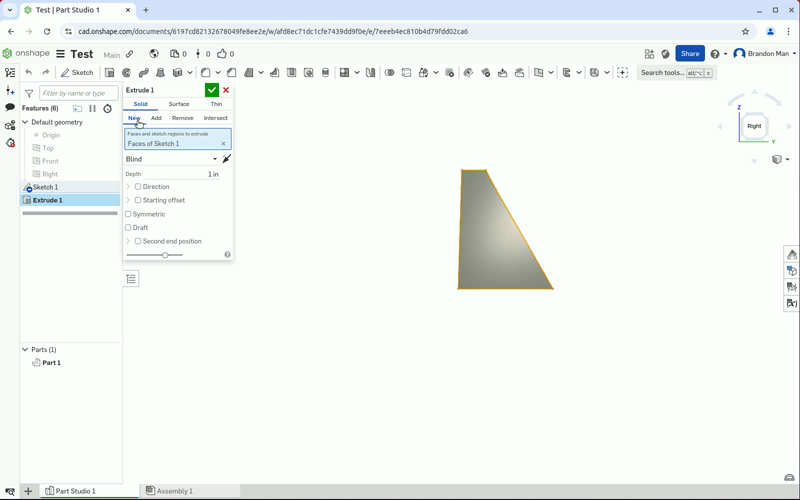
click(137, 120)
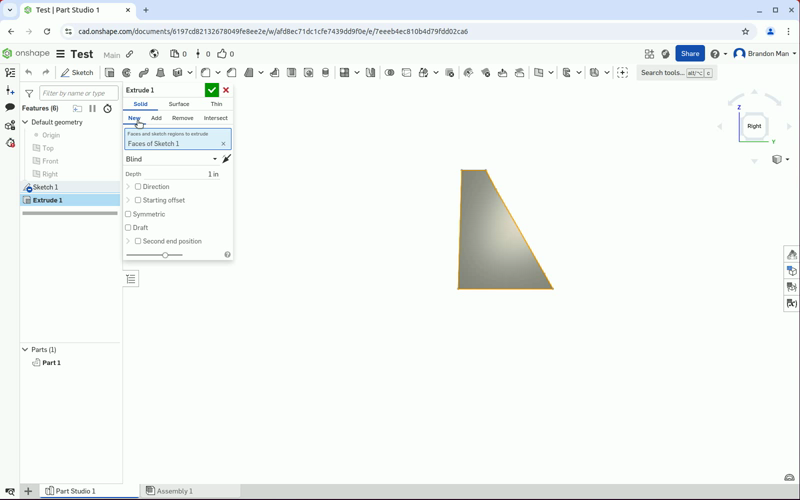
key(tab, 4)
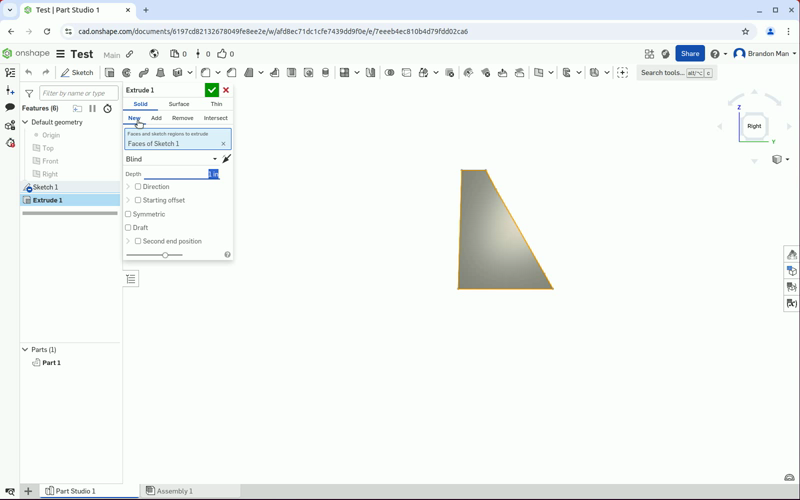
text(0.722)
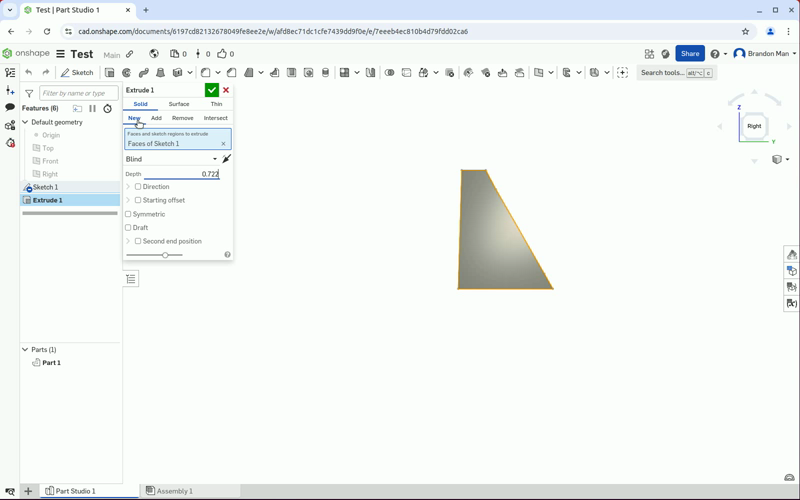
key(enter)
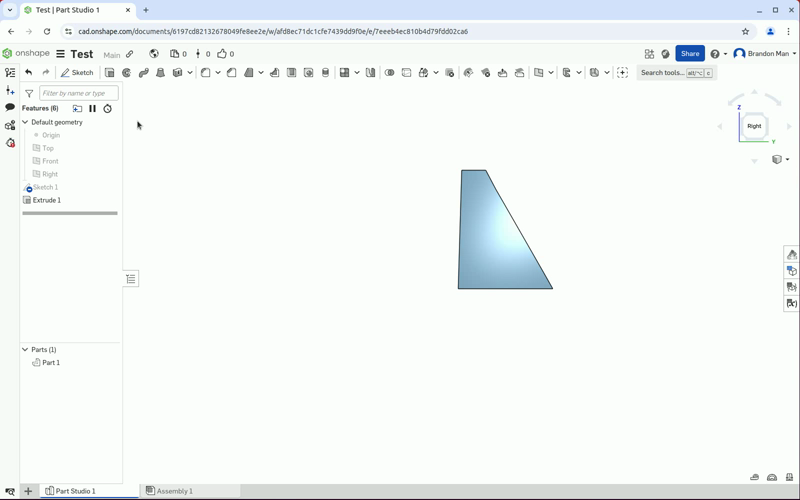
key(shift+h)
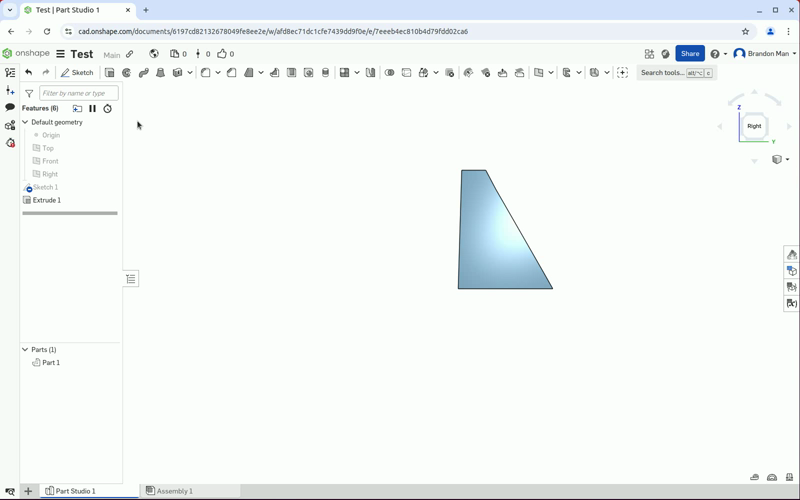
key(shift+h)
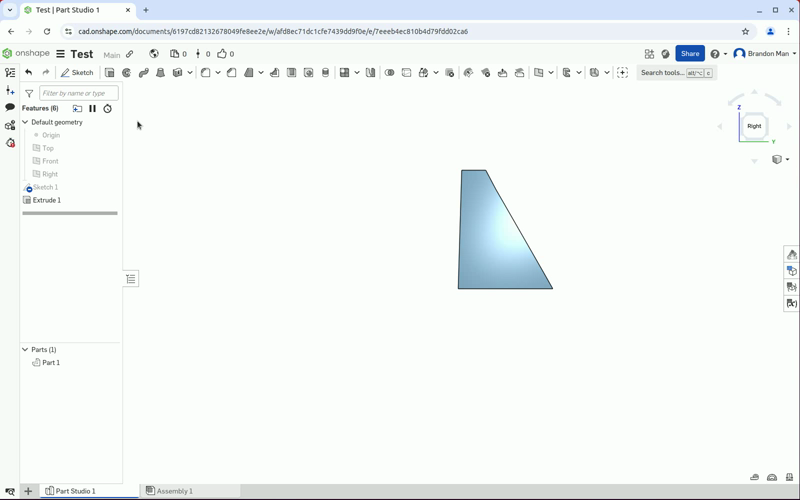
mouse_move(73, 189)
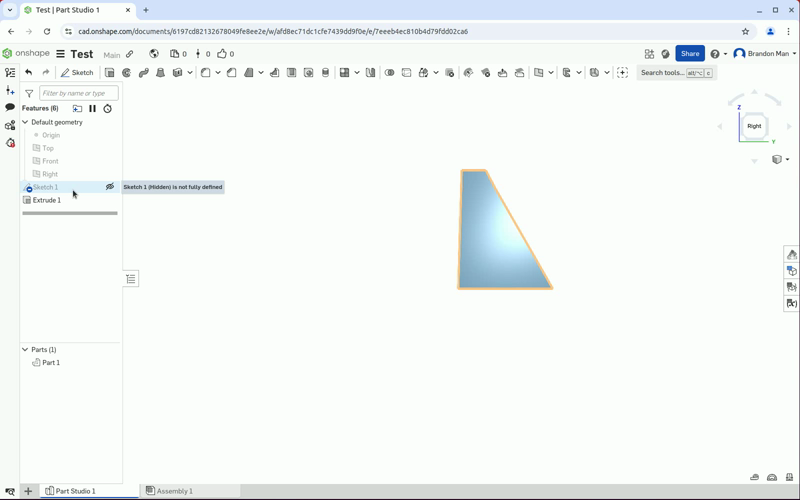
click(73, 189)
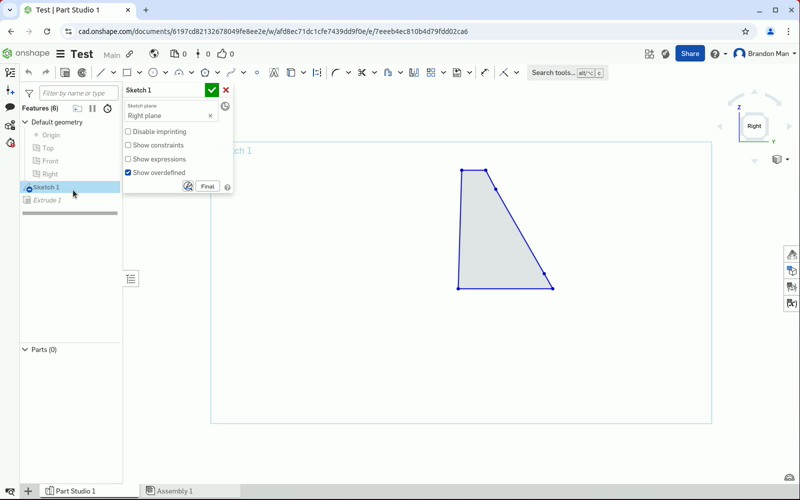
mouse_move(229, 92)
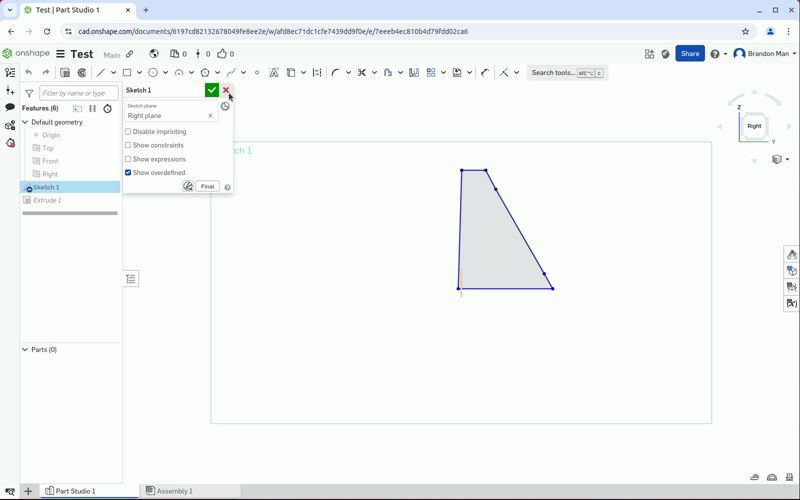
click(229, 92)
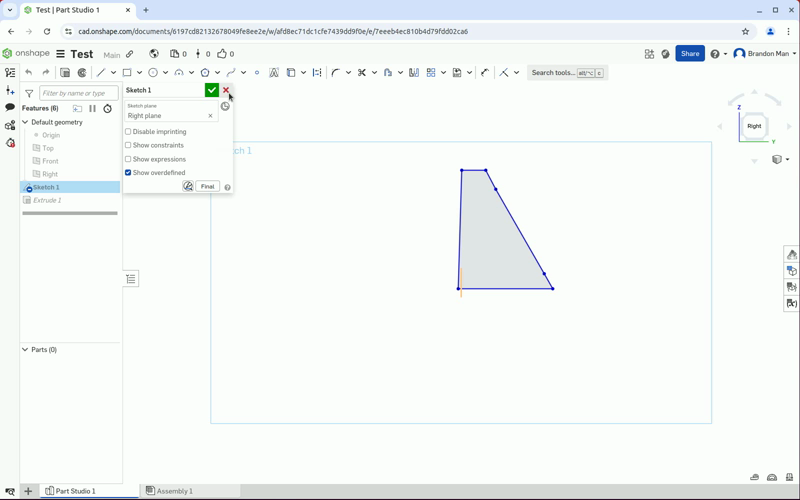
key(shift+s)
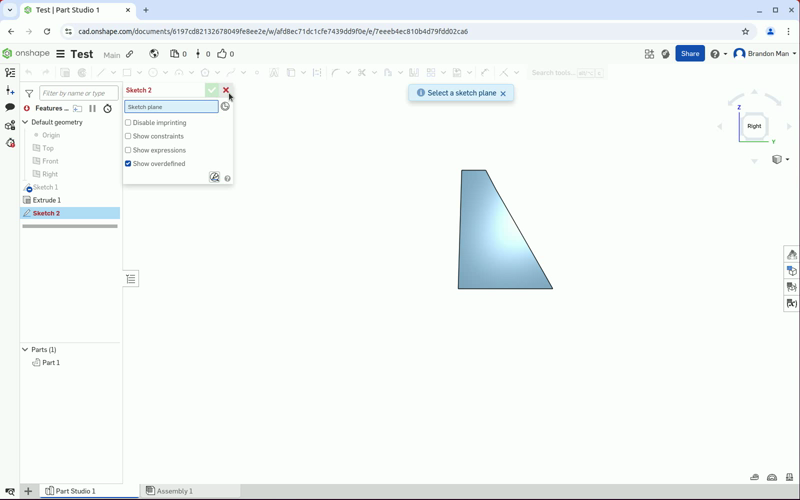
mouse_move(73, 176)
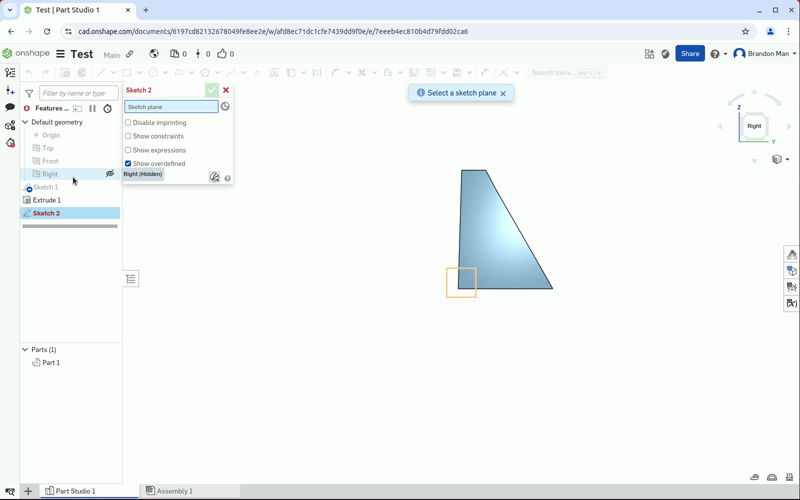
click(73, 176)
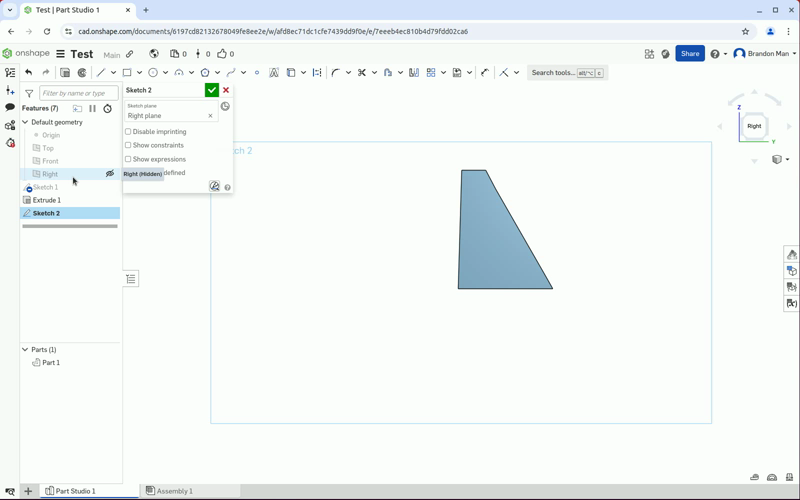
mouse_move(73, 352)
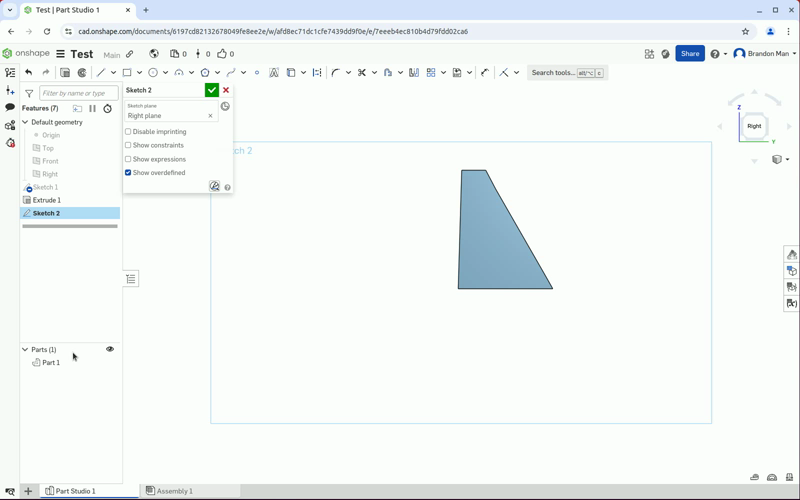
key(y)
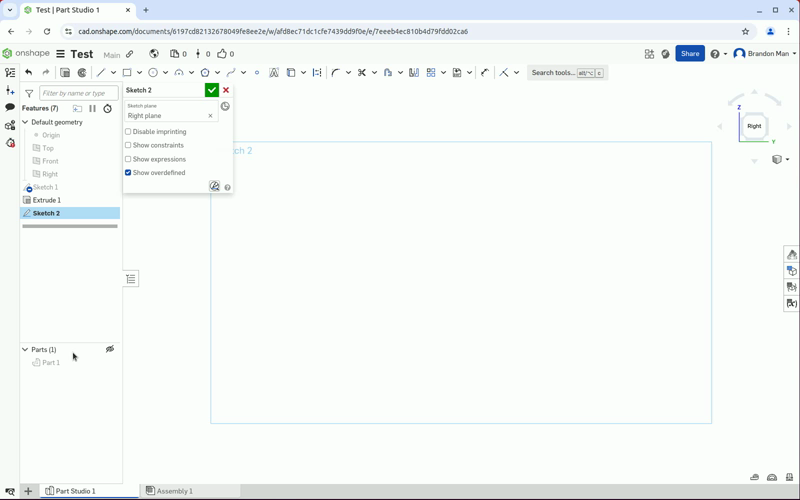
key(l)
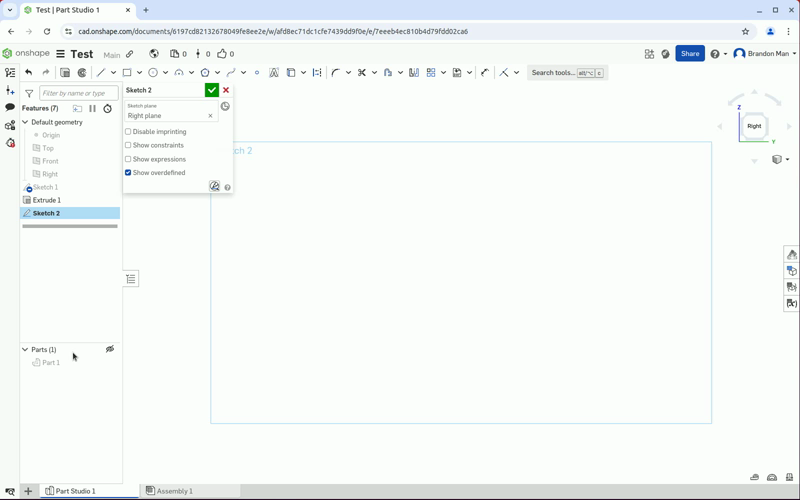
key_down(shift)
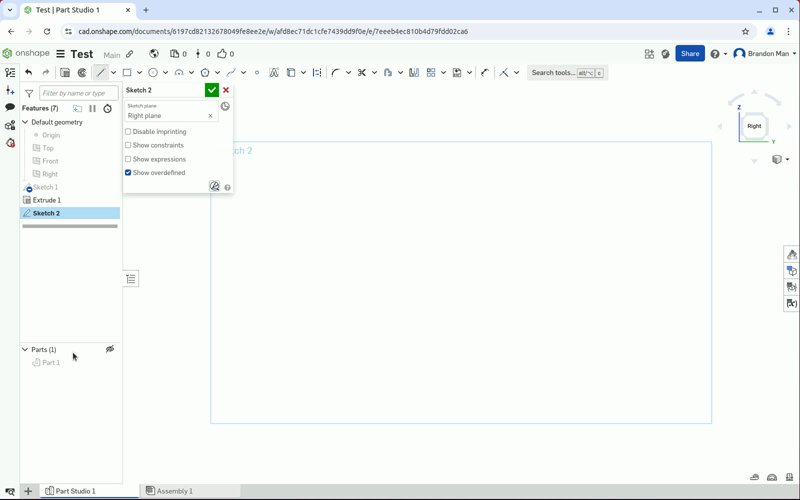
mouse_move(495, 189)
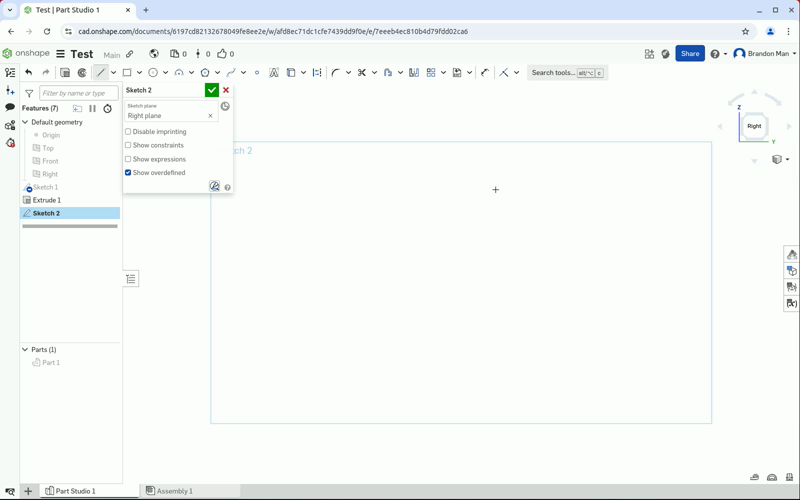
click(495, 189)
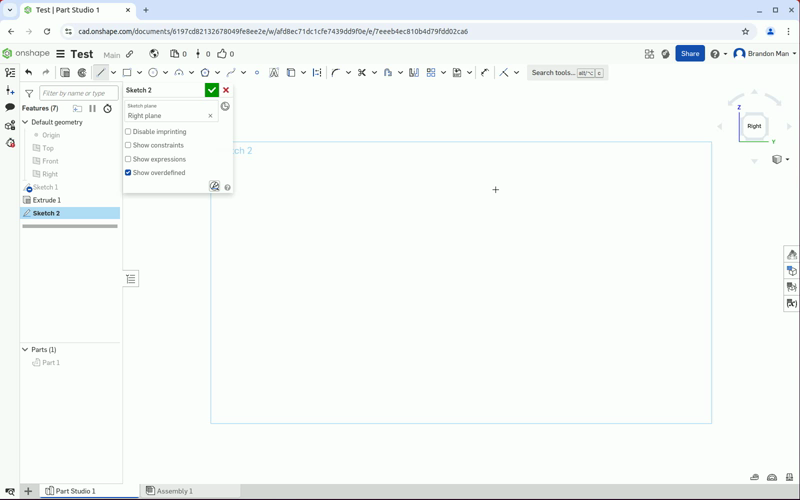
key_up(shift)
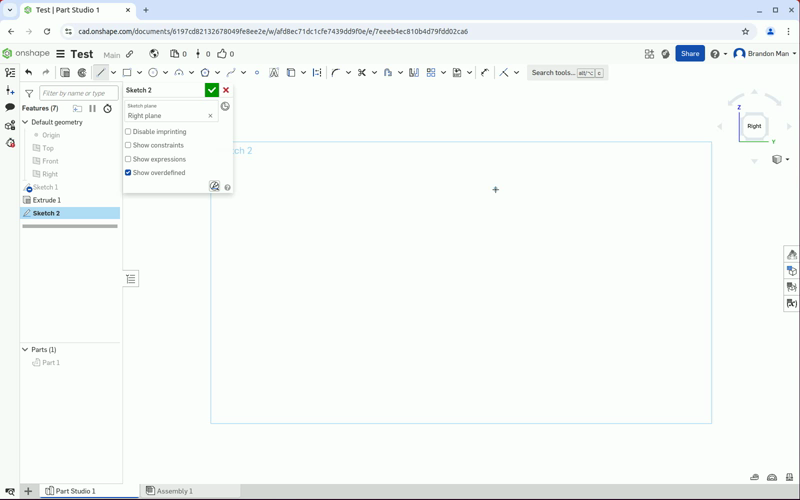
key_down(shift)
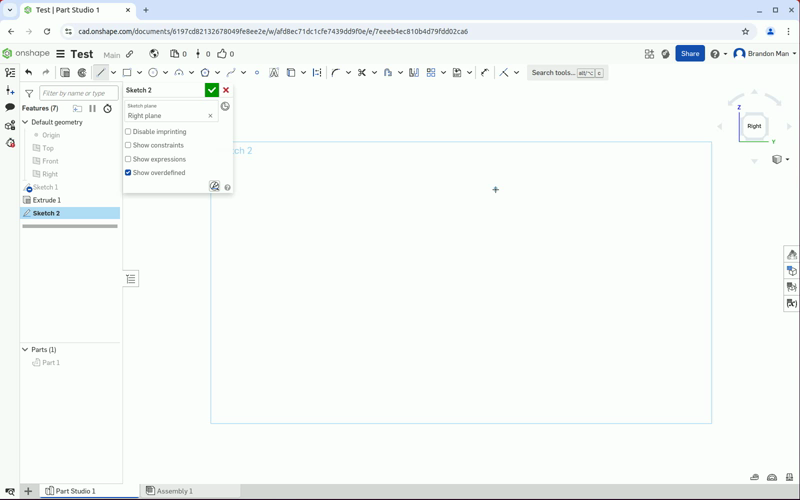
mouse_move(545, 275)
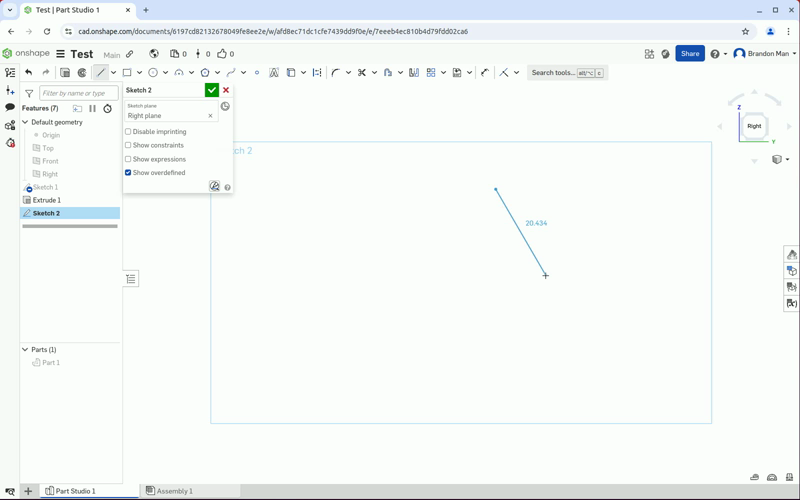
click(545, 275)
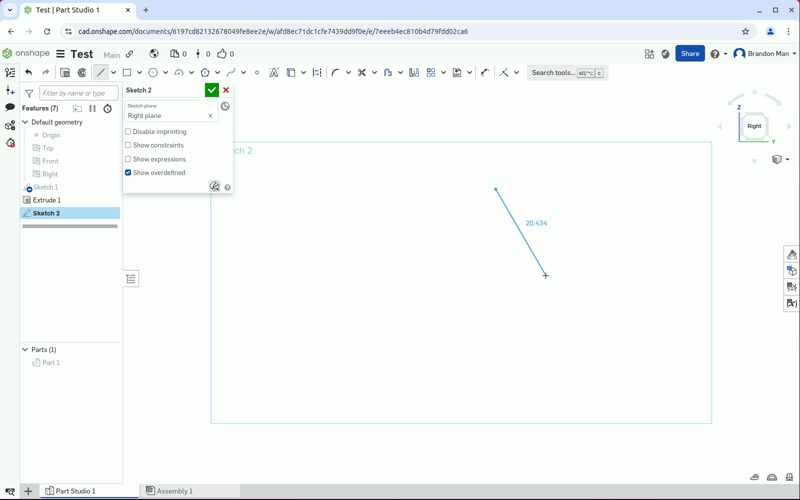
key_up(shift)
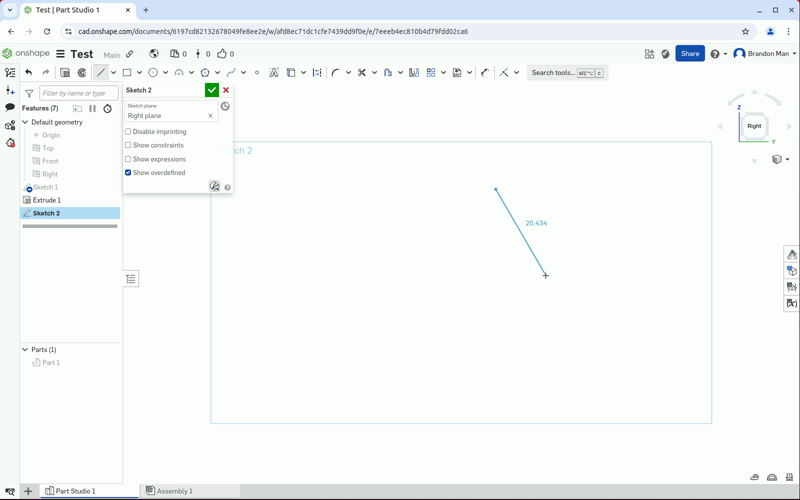
key_down(shift)
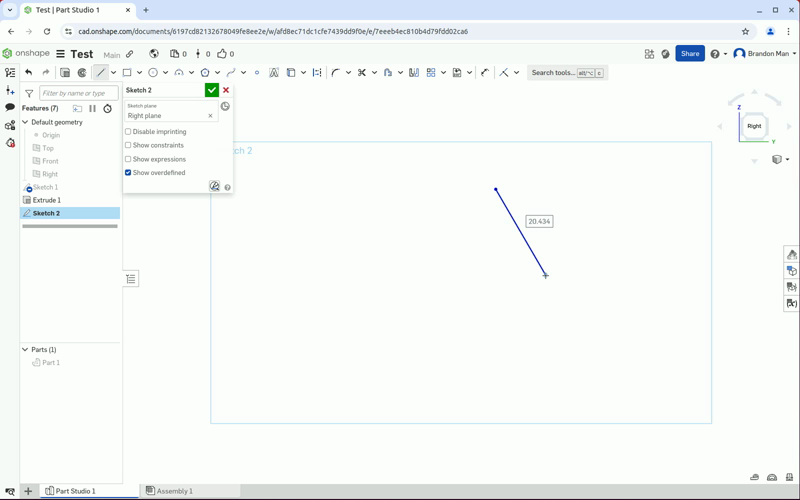
mouse_move(575, 275)
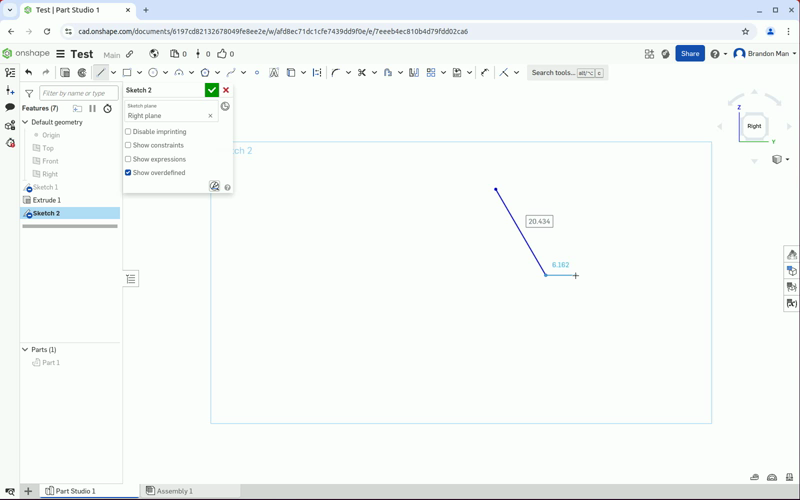
mouse_move(548, 273)
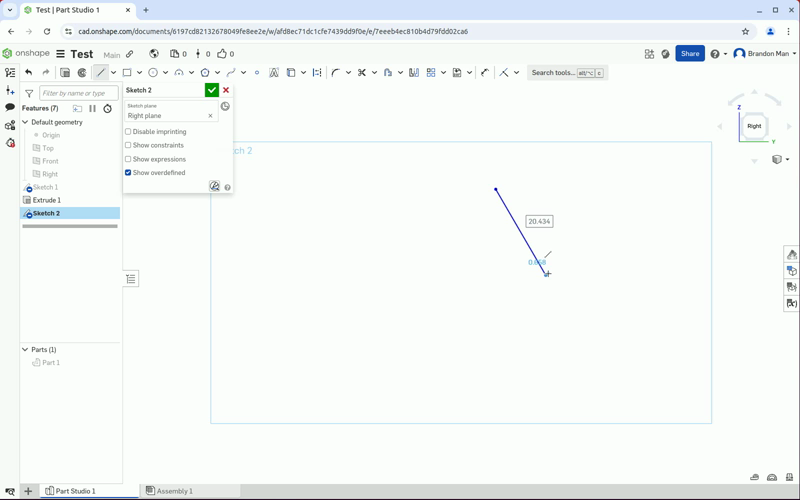
scroll(6)
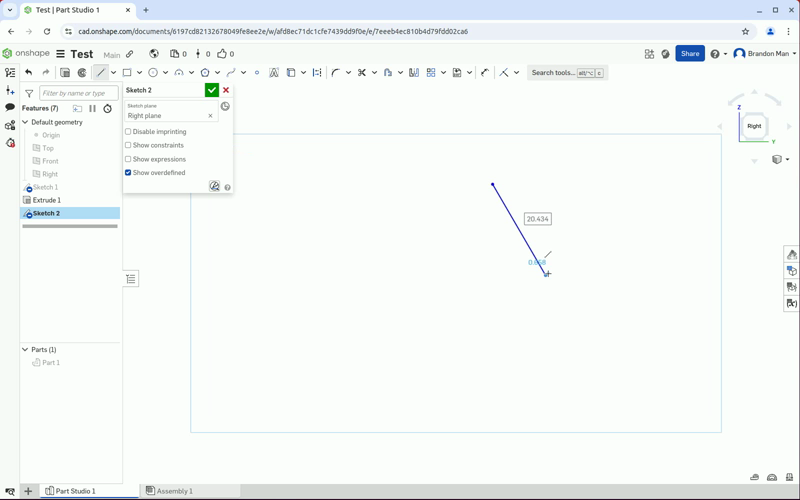
scroll(6)
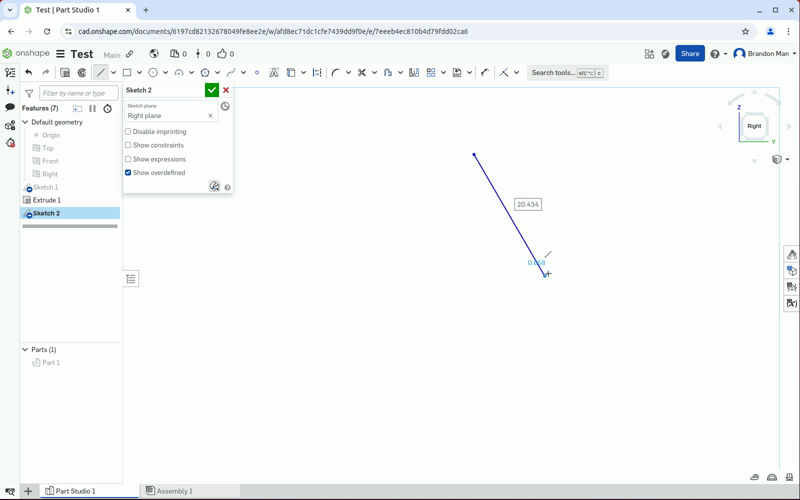
scroll(6)
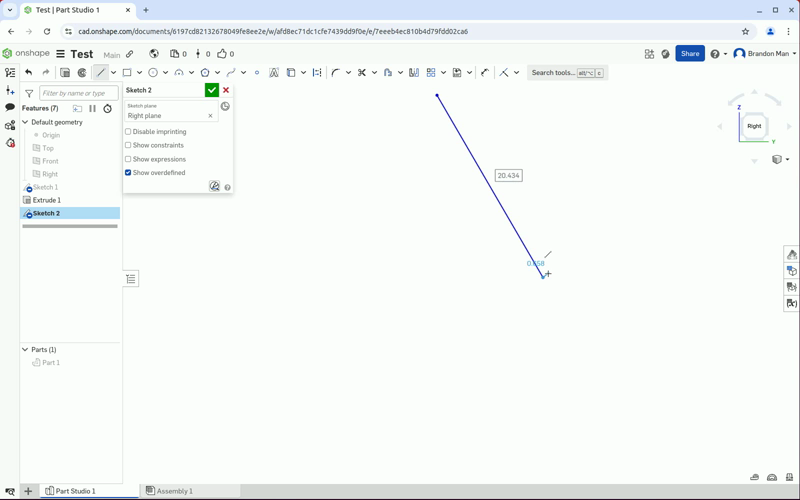
scroll(6)
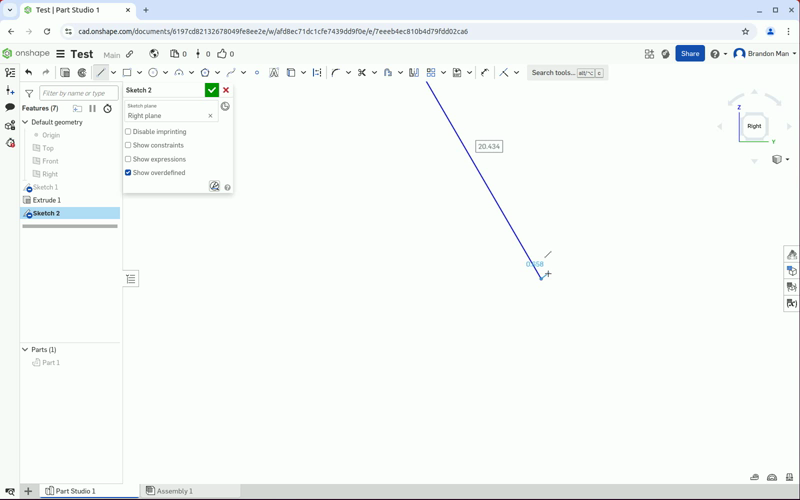
scroll(6)
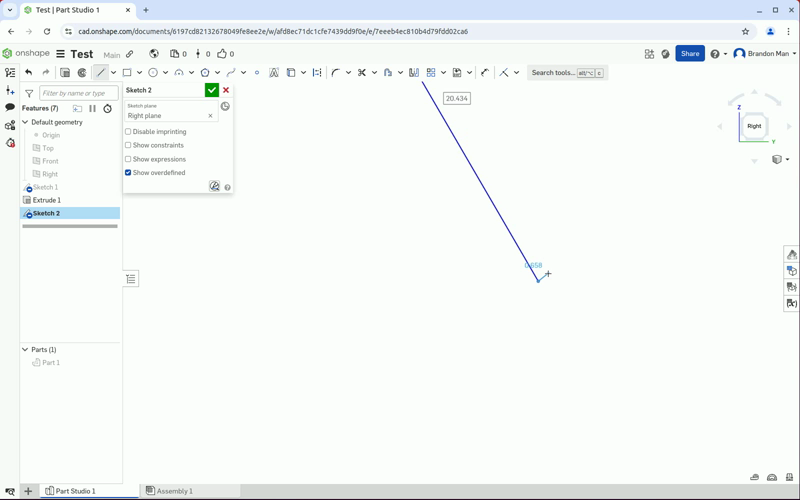
scroll(6)
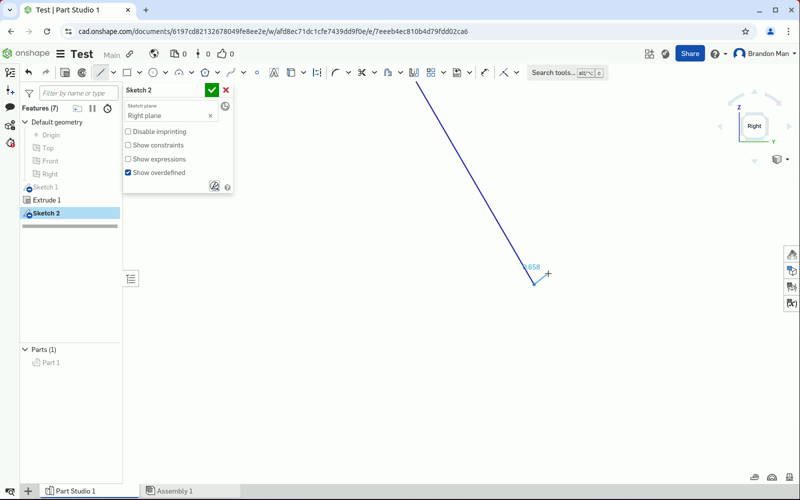
scroll(6)
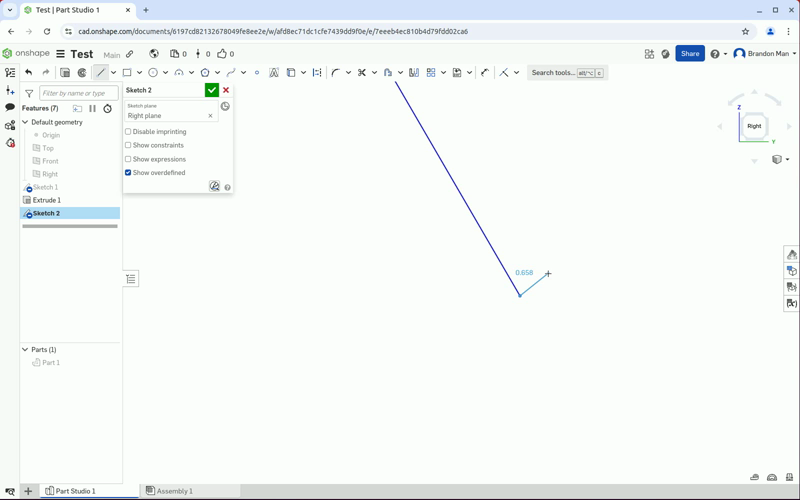
click(548, 273)
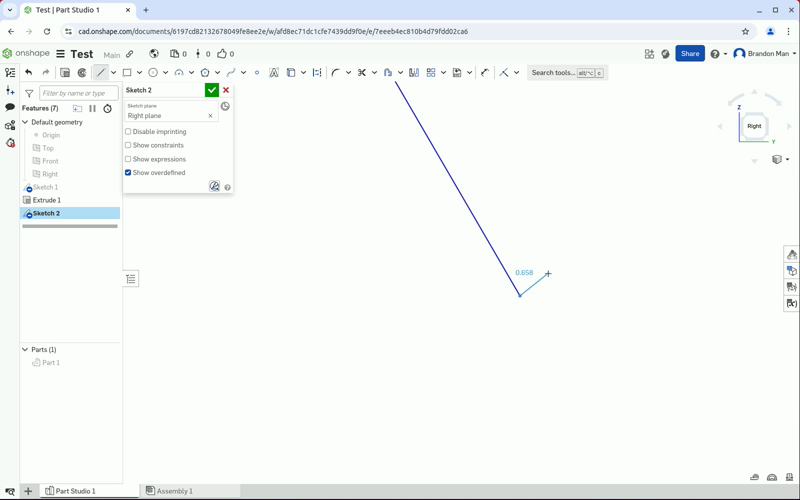
scroll(-6)
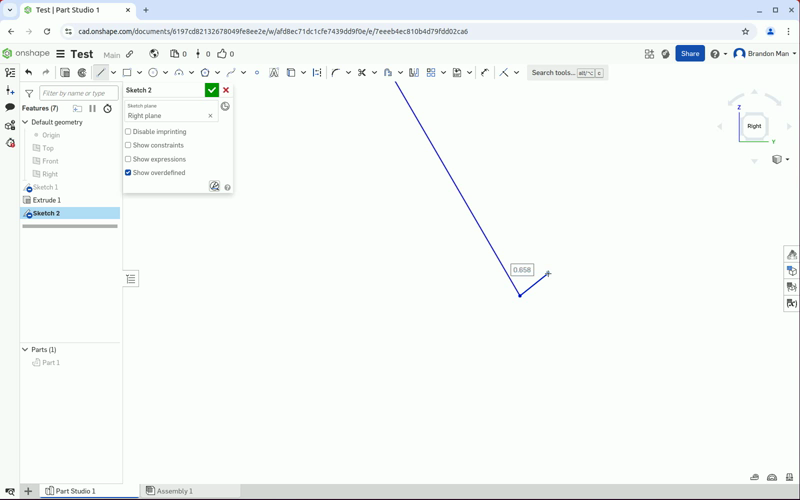
scroll(-6)
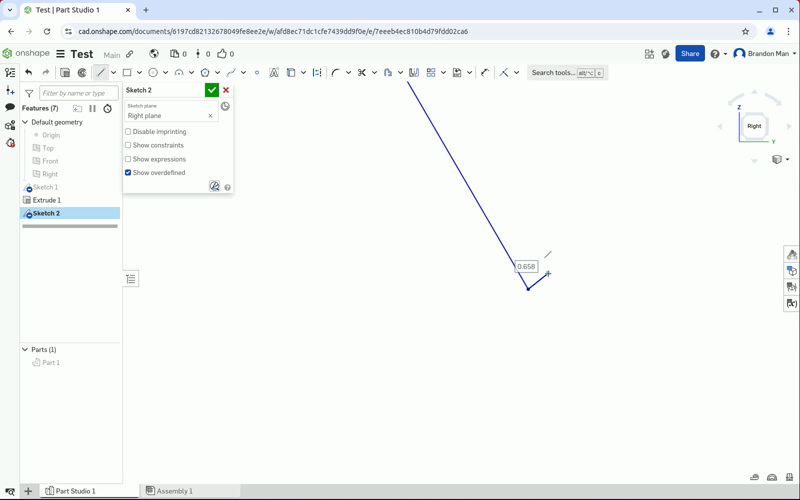
scroll(-6)
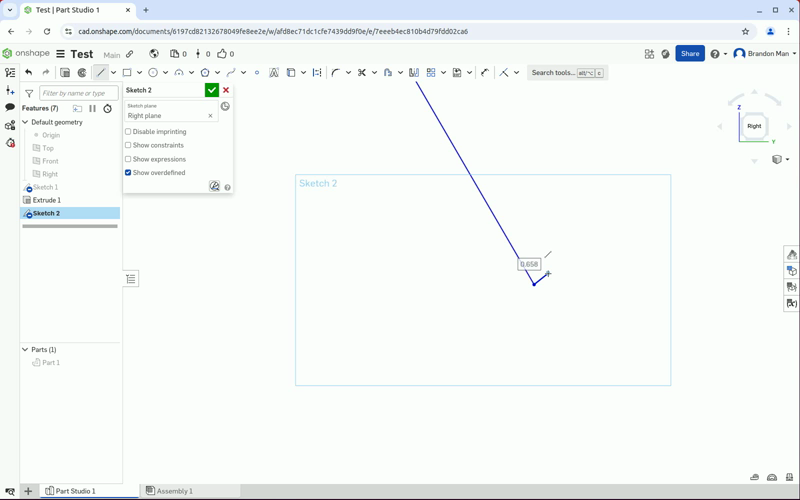
scroll(-6)
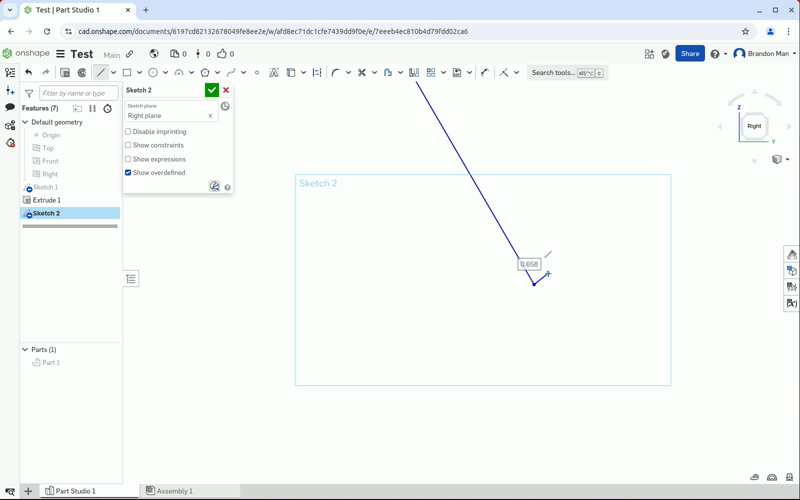
scroll(-6)
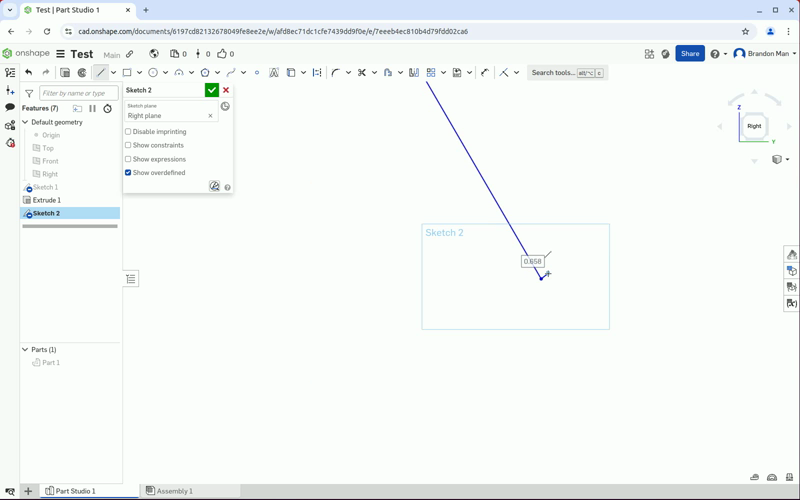
scroll(-6)
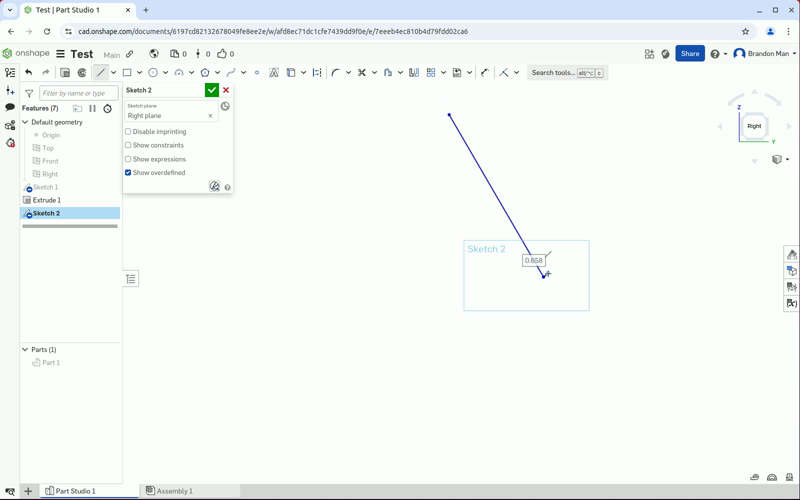
scroll(-6)
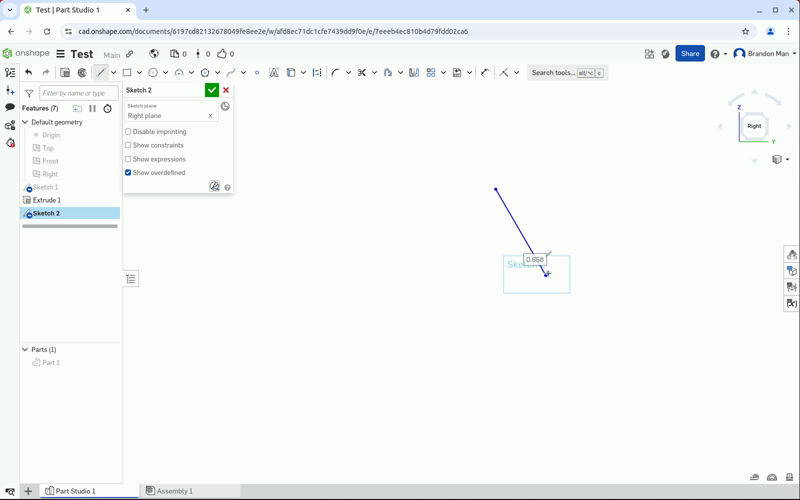
key_up(shift)
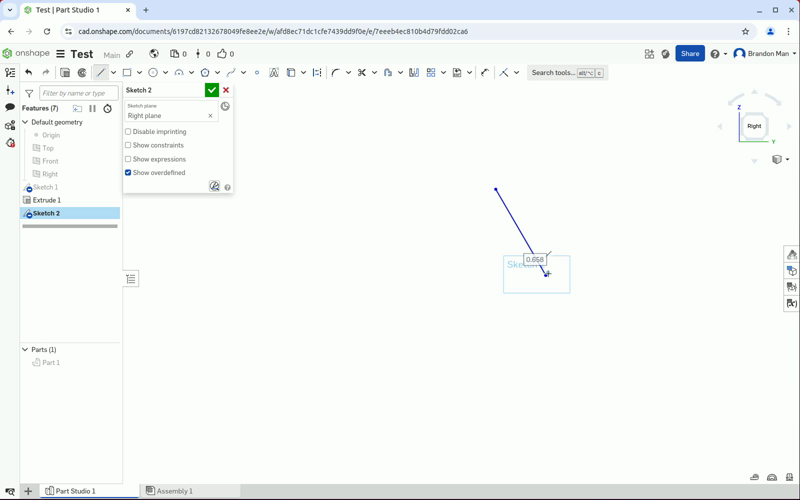
key_down(shift)
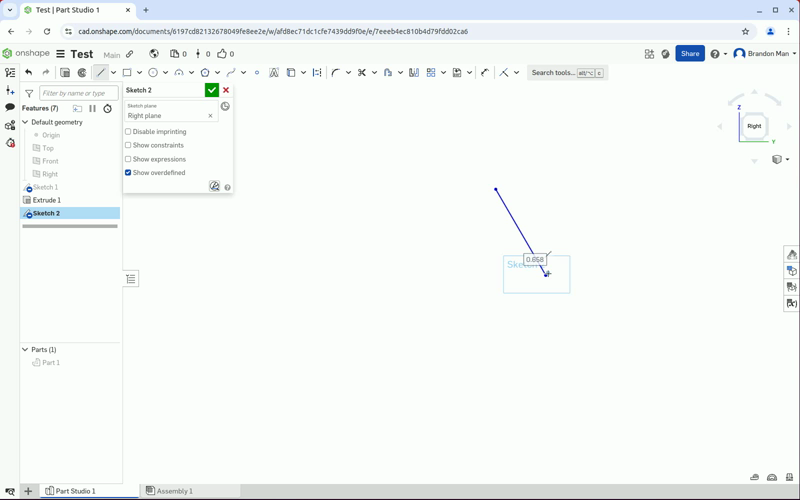
mouse_move(578, 273)
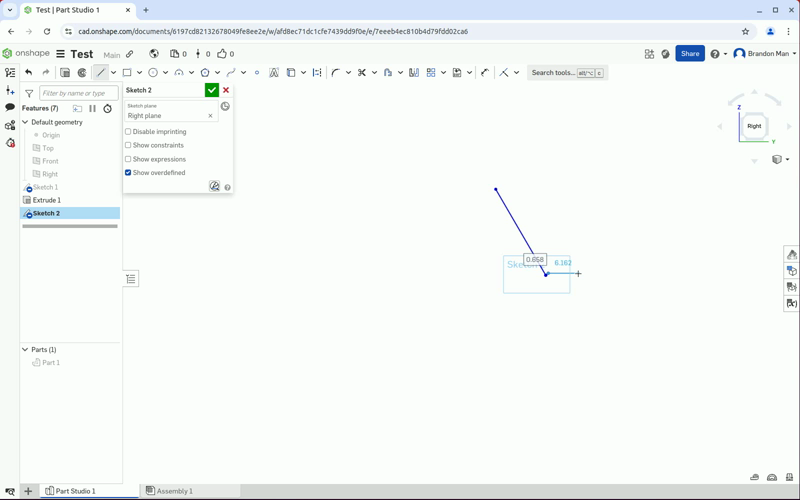
mouse_move(539, 257)
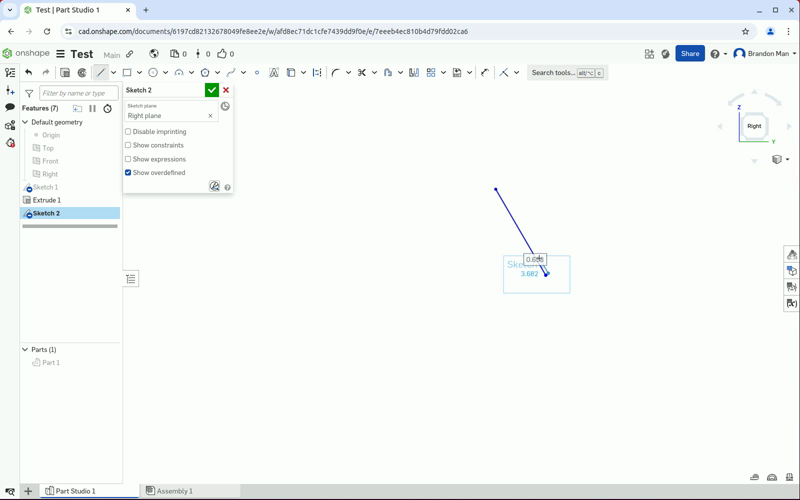
click(539, 257)
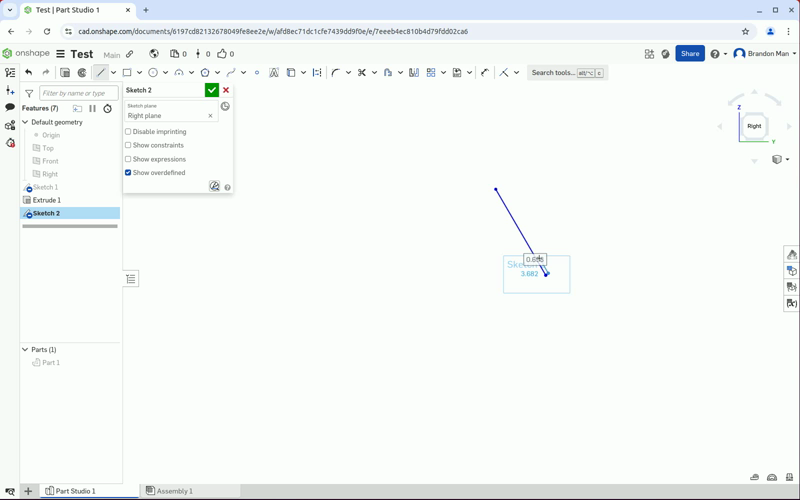
key_up(shift)
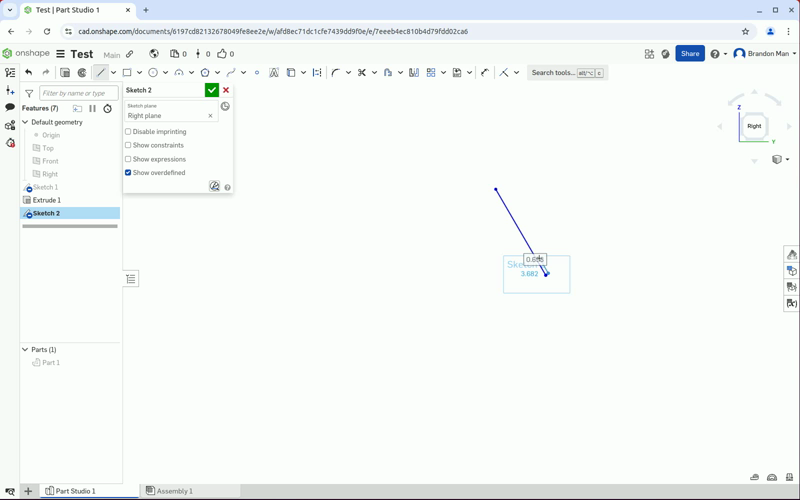
key_down(shift)
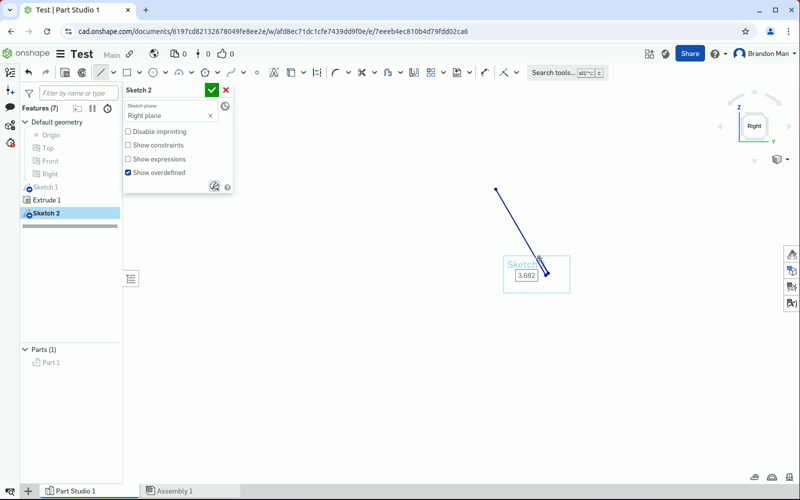
mouse_move(569, 257)
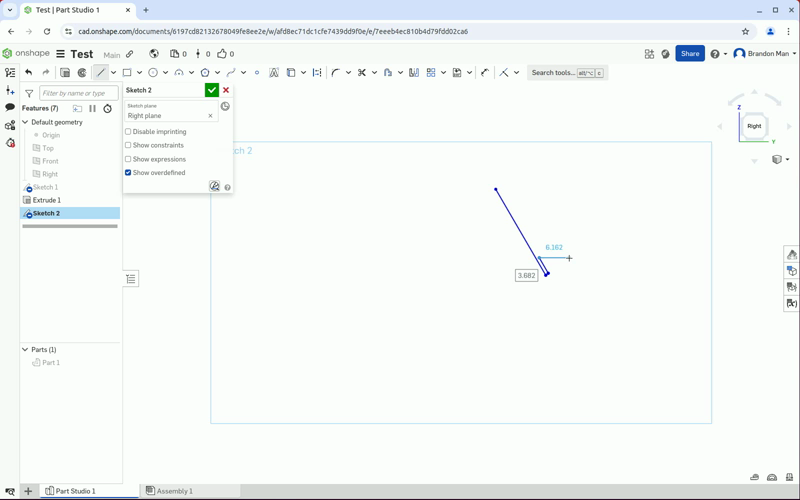
mouse_move(534, 249)
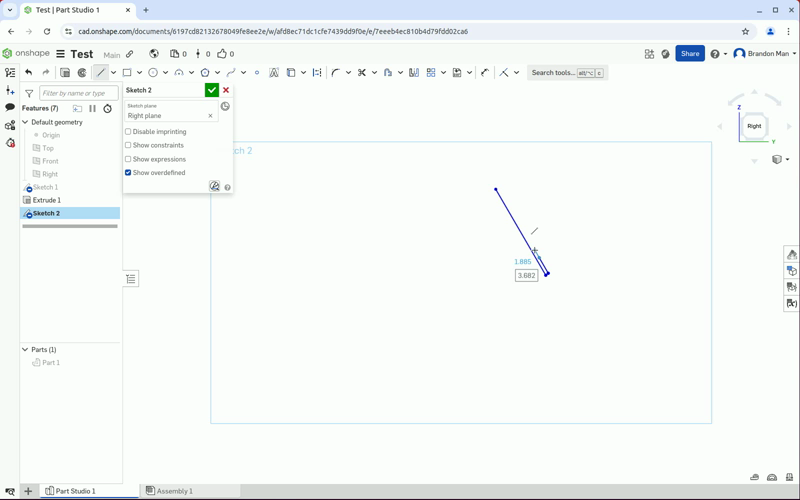
click(534, 249)
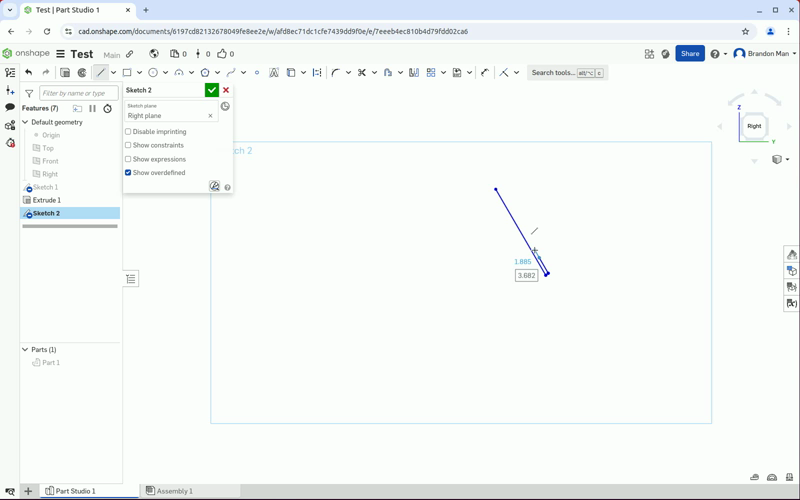
key_up(shift)
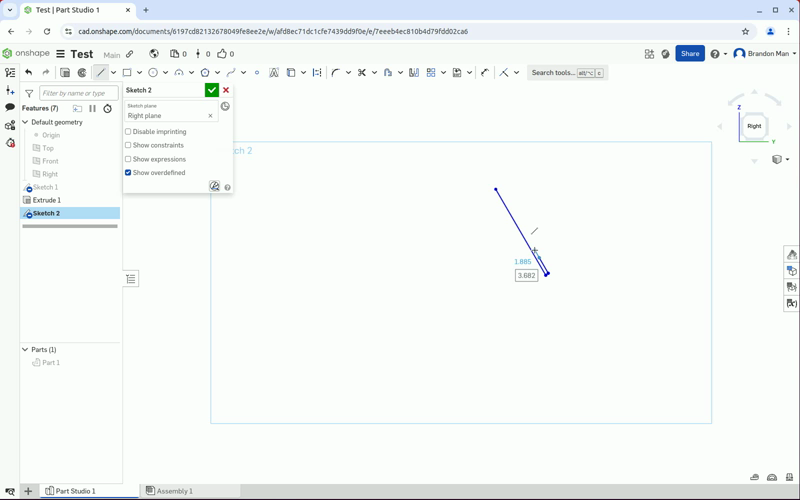
key_down(shift)
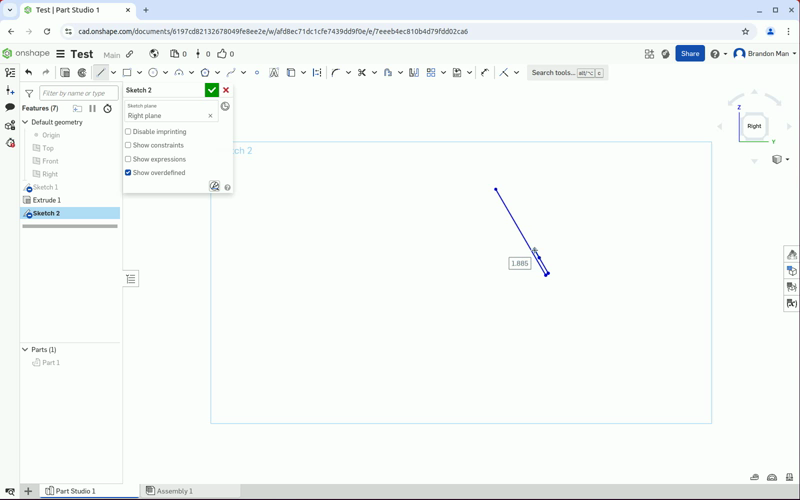
mouse_move(564, 249)
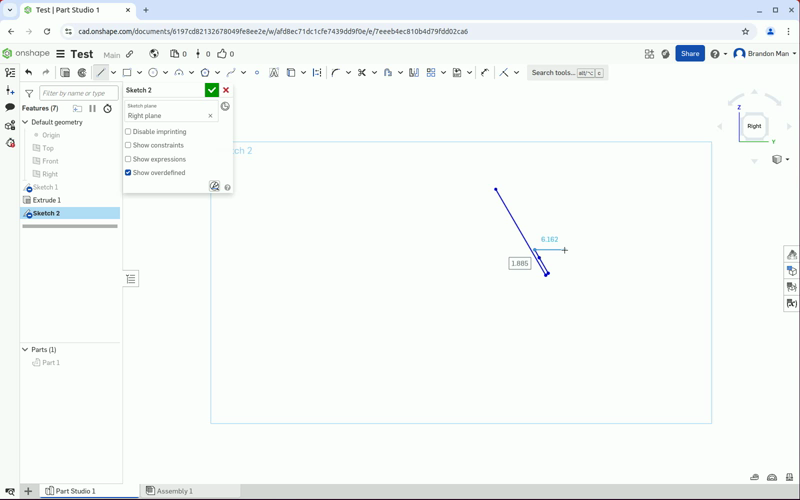
mouse_move(525, 234)
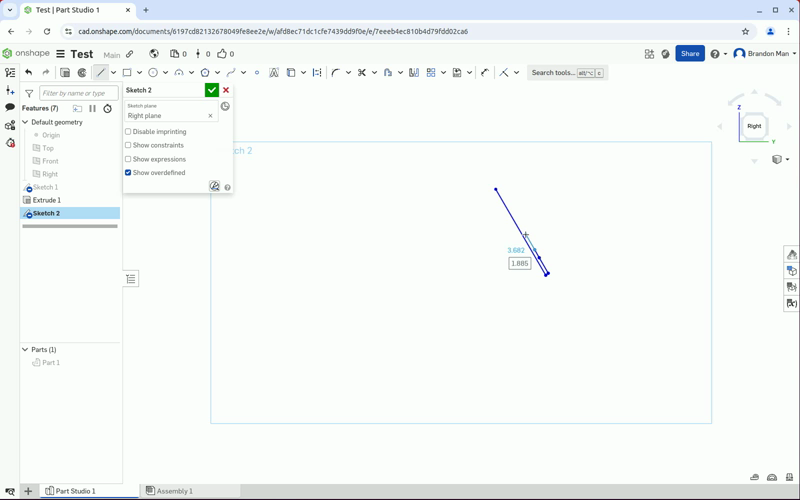
click(525, 234)
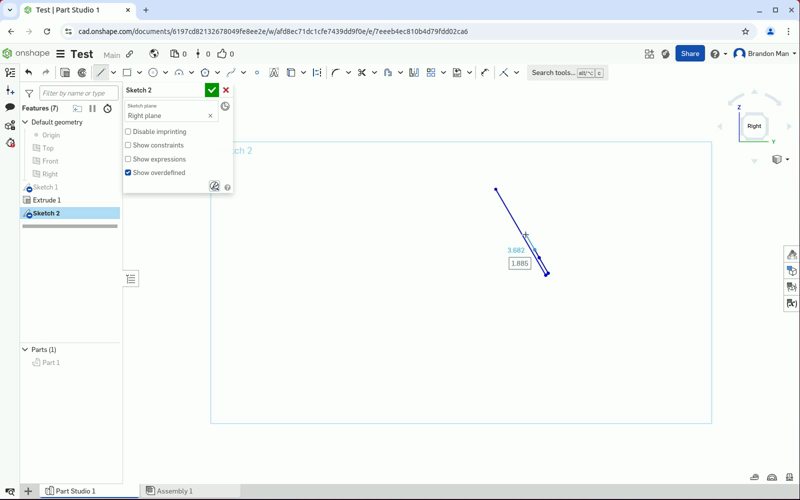
key_up(shift)
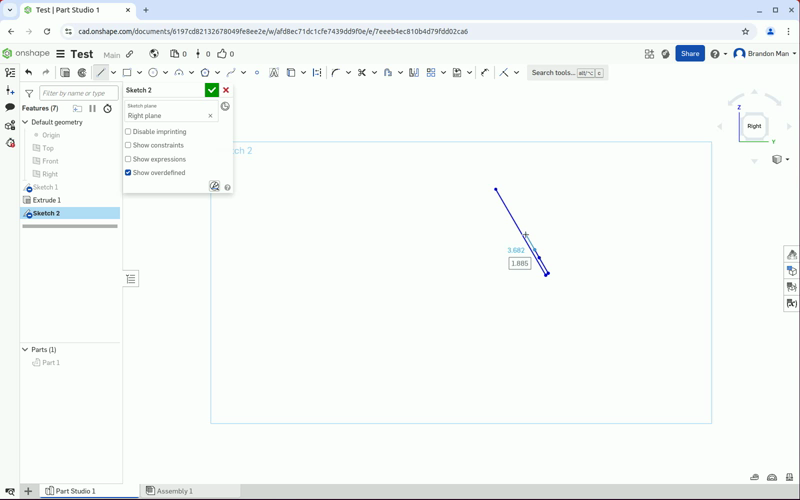
key_down(shift)
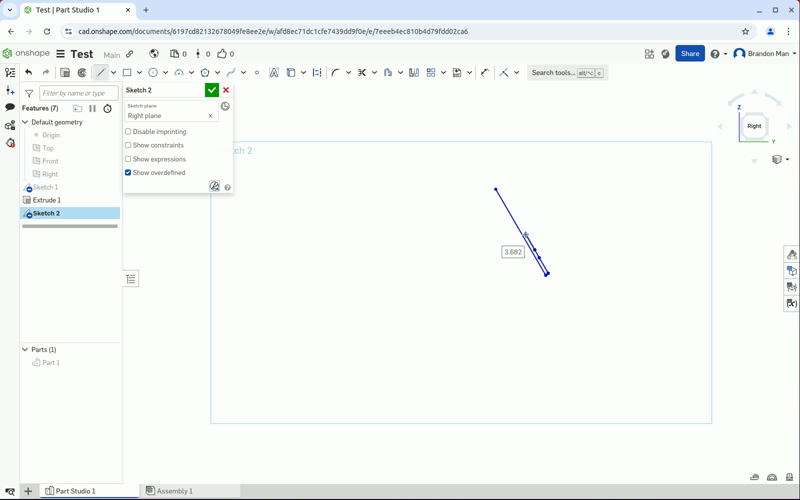
mouse_move(555, 234)
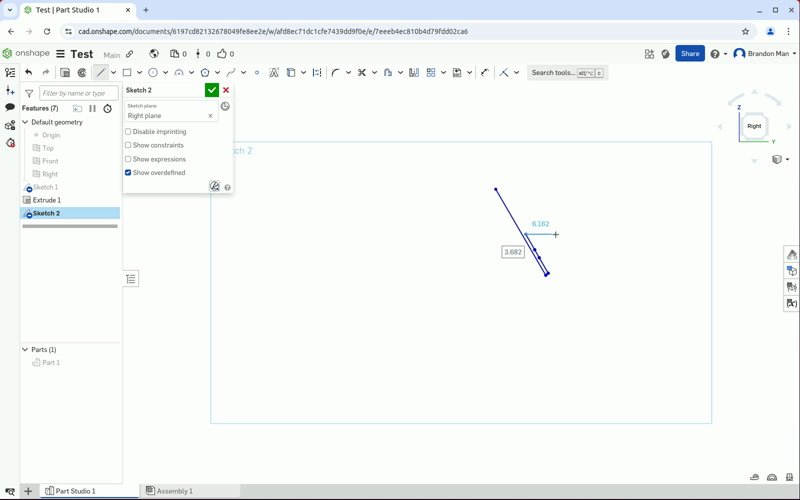
mouse_move(521, 227)
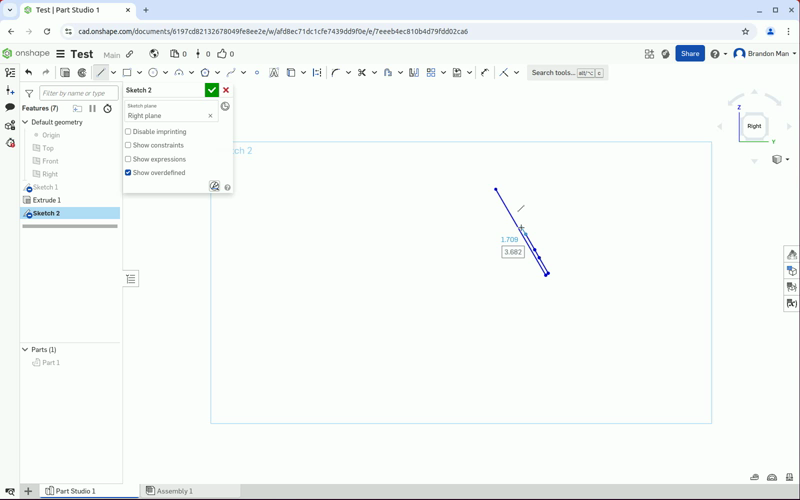
click(521, 227)
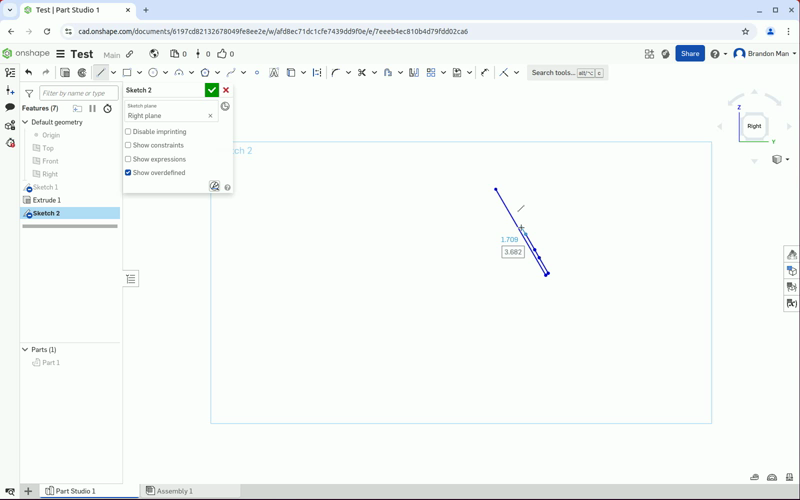
key_up(shift)
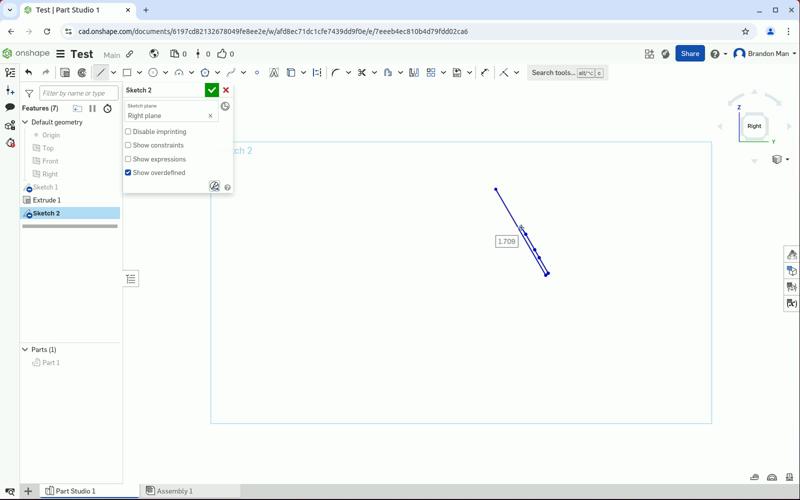
key_down(shift)
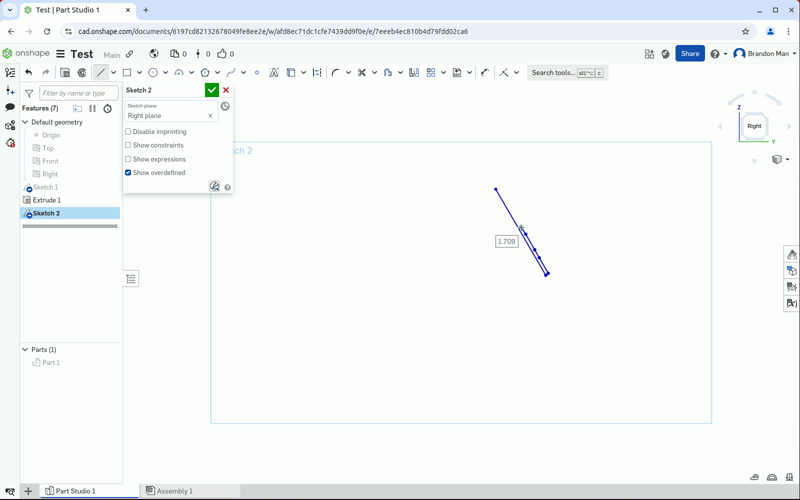
mouse_move(551, 227)
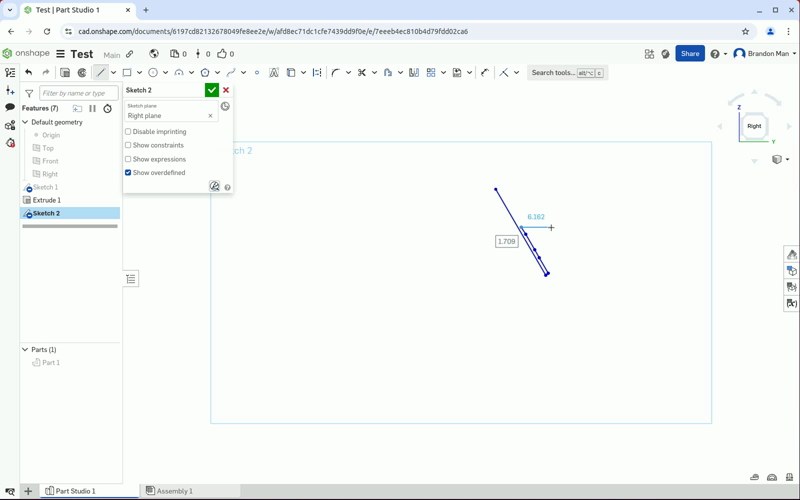
mouse_move(512, 210)
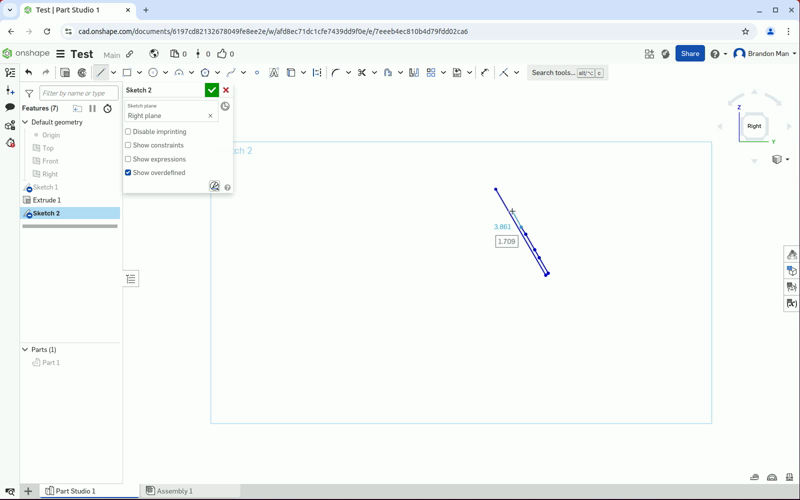
click(512, 210)
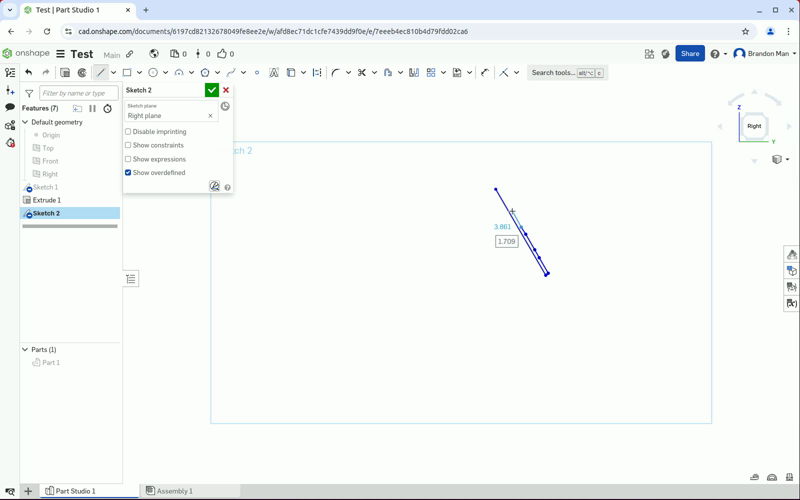
key_up(shift)
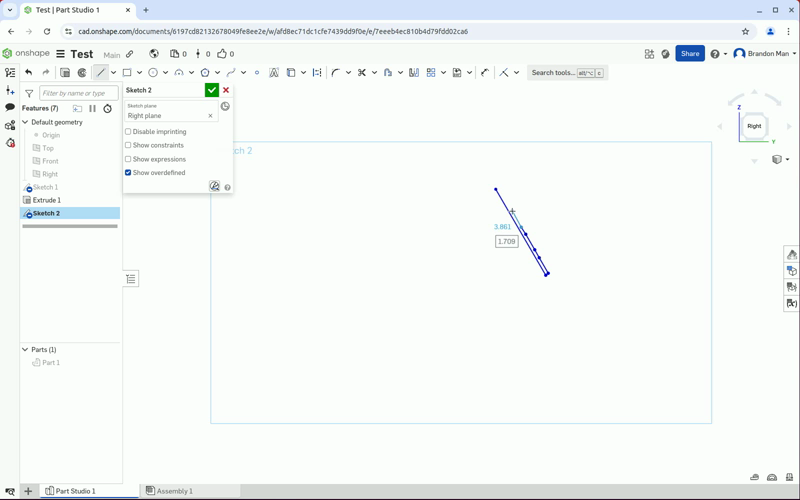
key_down(shift)
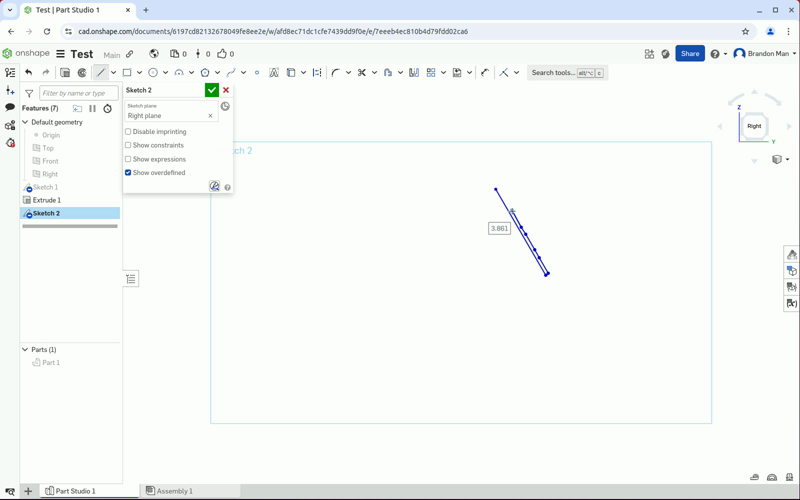
mouse_move(542, 210)
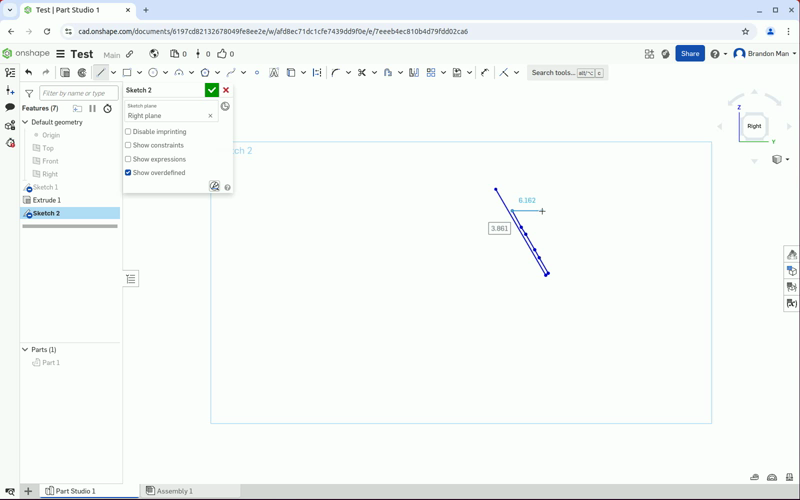
mouse_move(507, 203)
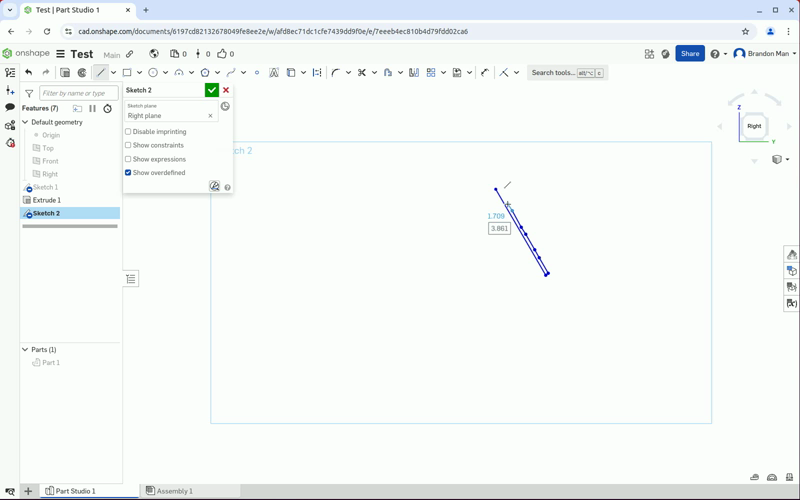
click(507, 203)
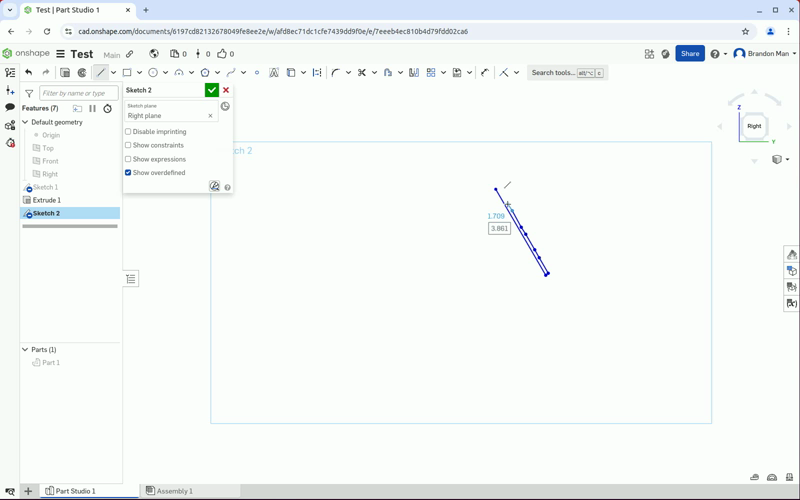
key_up(shift)
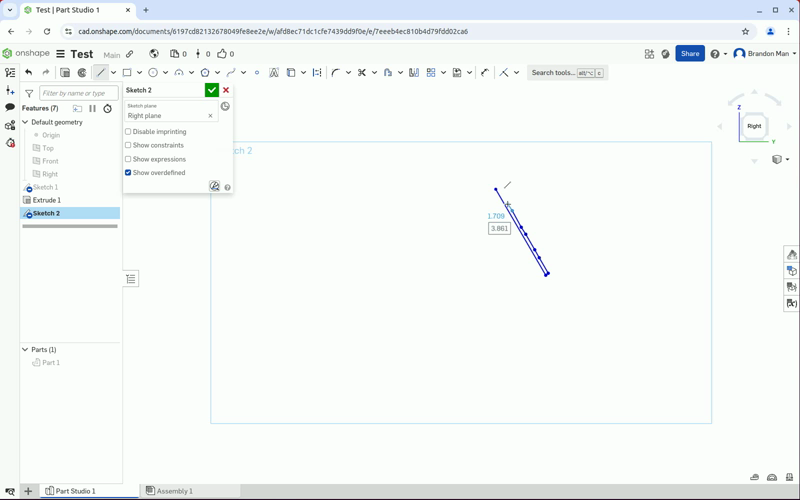
key_down(shift)
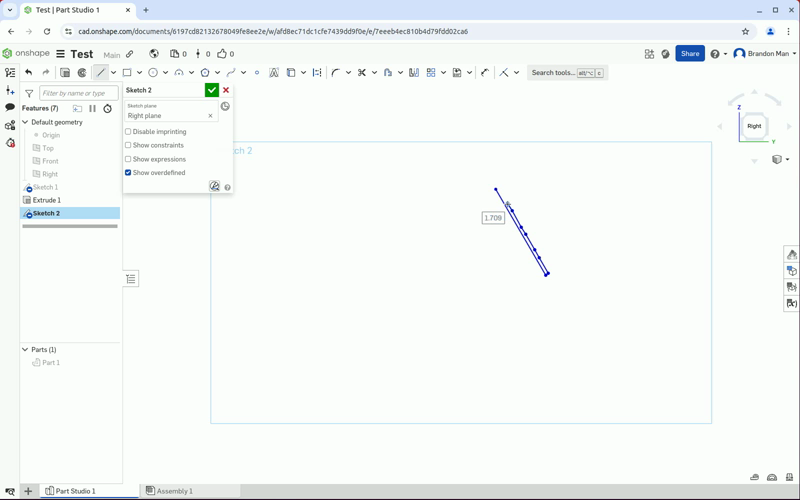
mouse_move(537, 203)
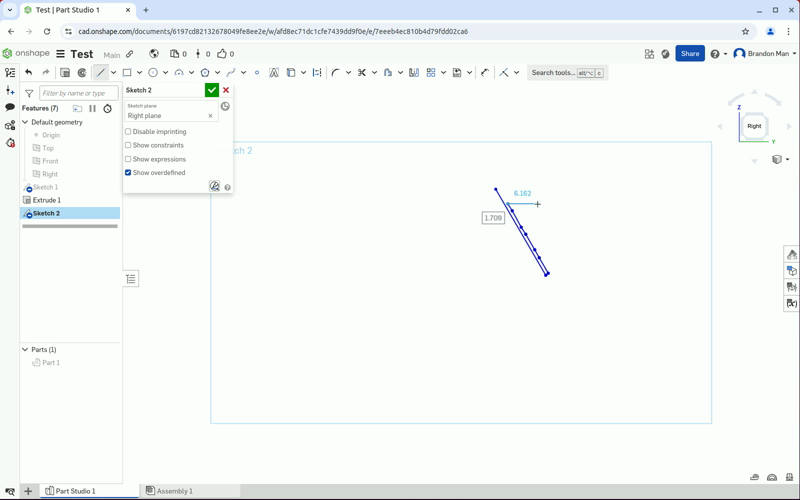
mouse_move(498, 187)
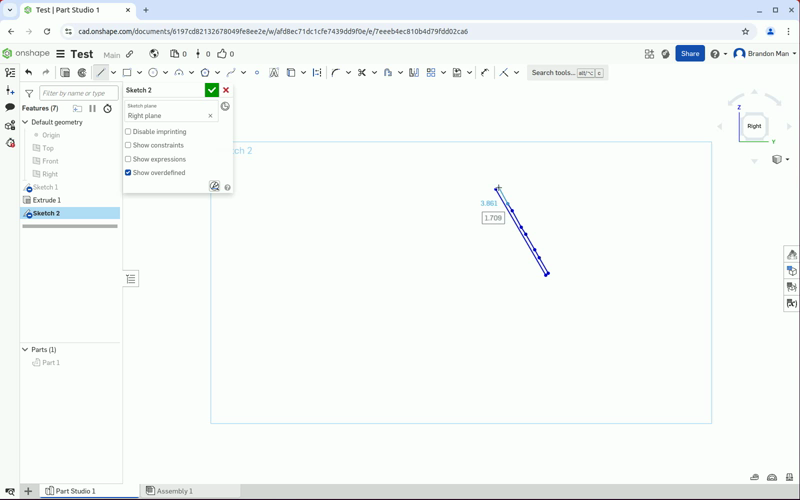
scroll(6)
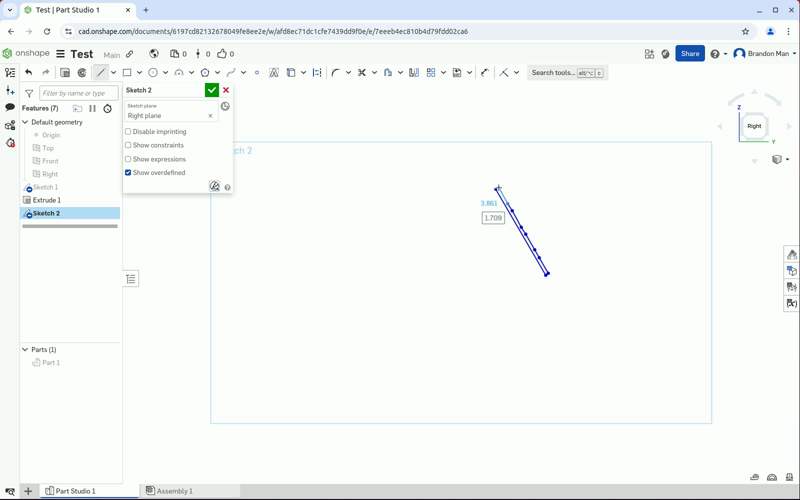
scroll(6)
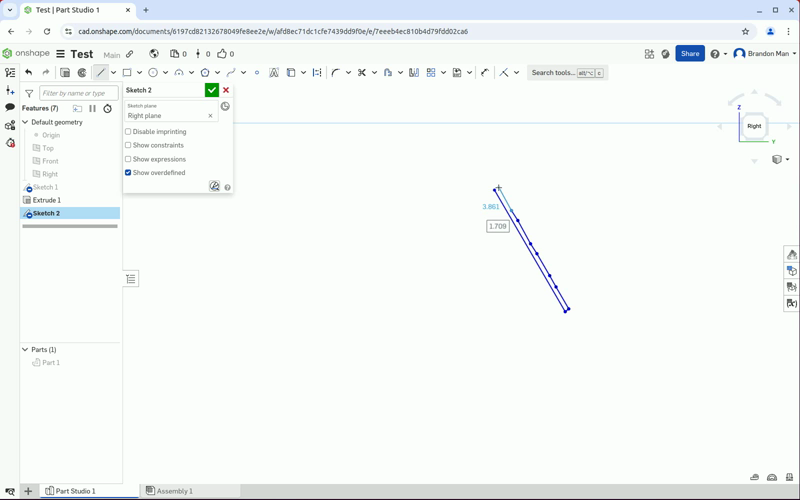
scroll(6)
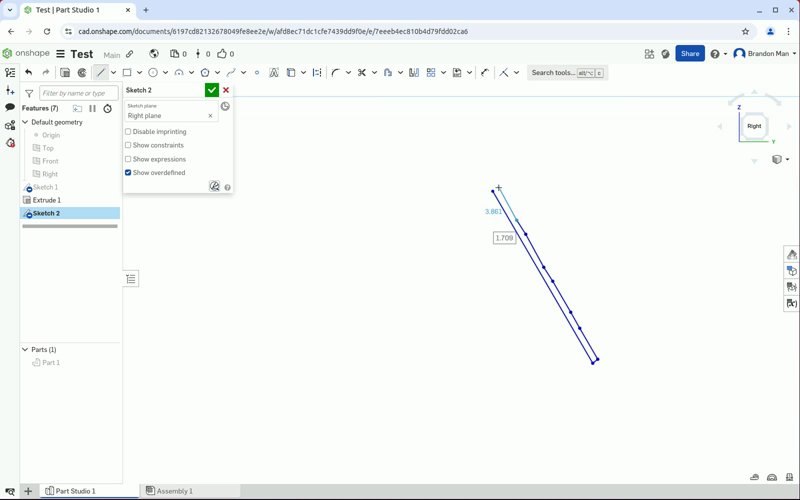
scroll(6)
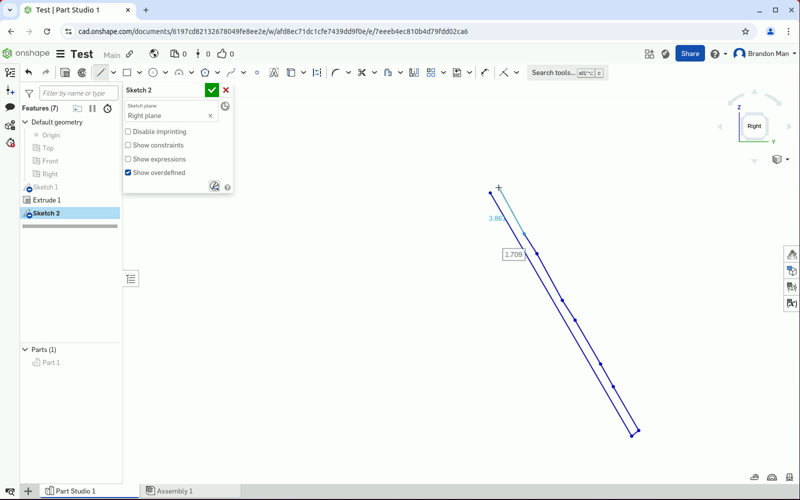
scroll(6)
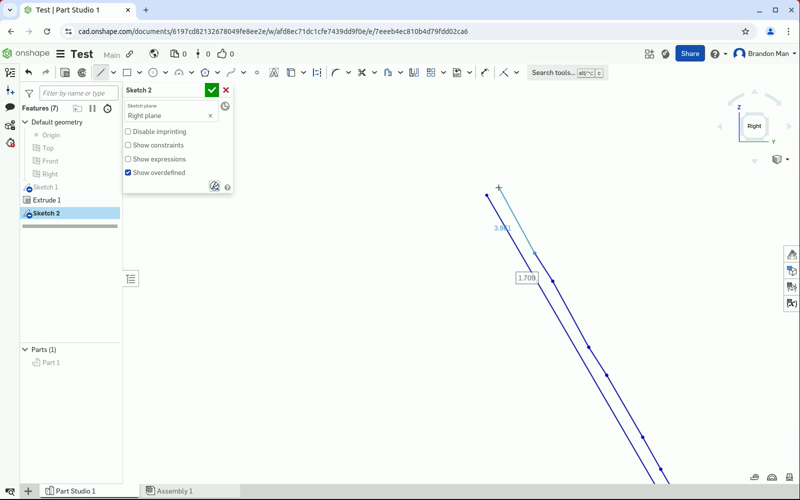
scroll(6)
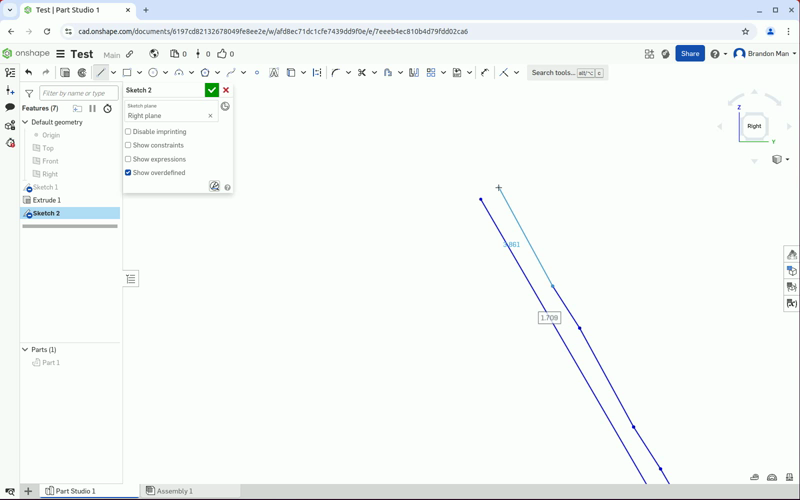
scroll(6)
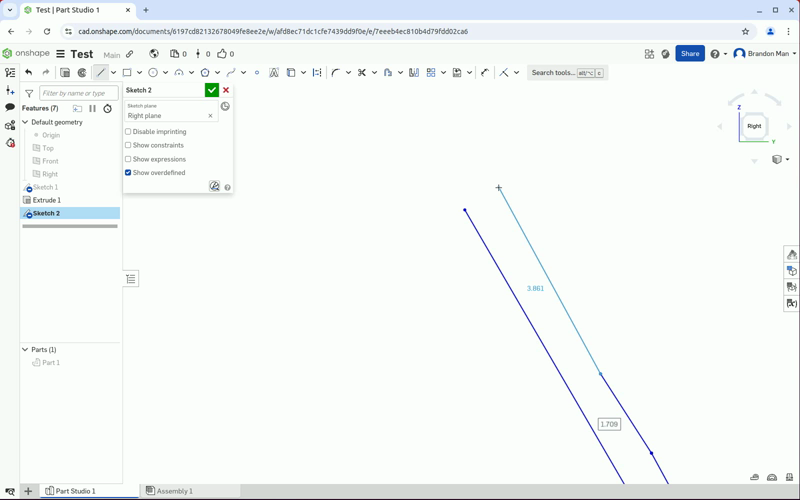
click(498, 187)
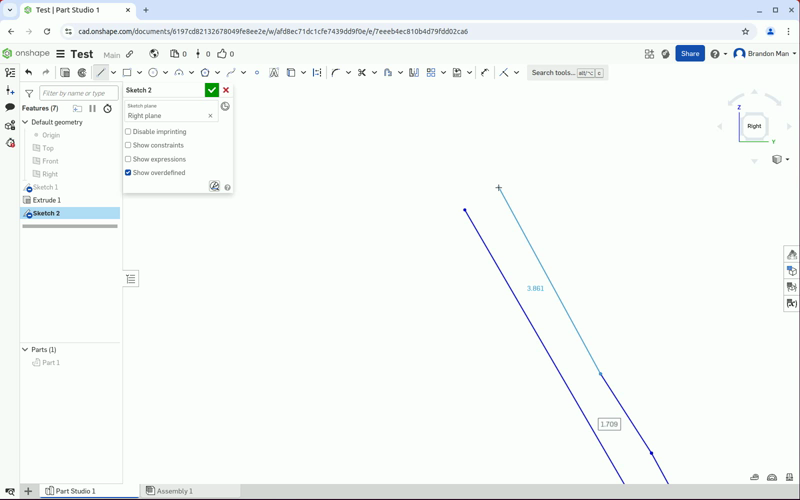
scroll(-6)
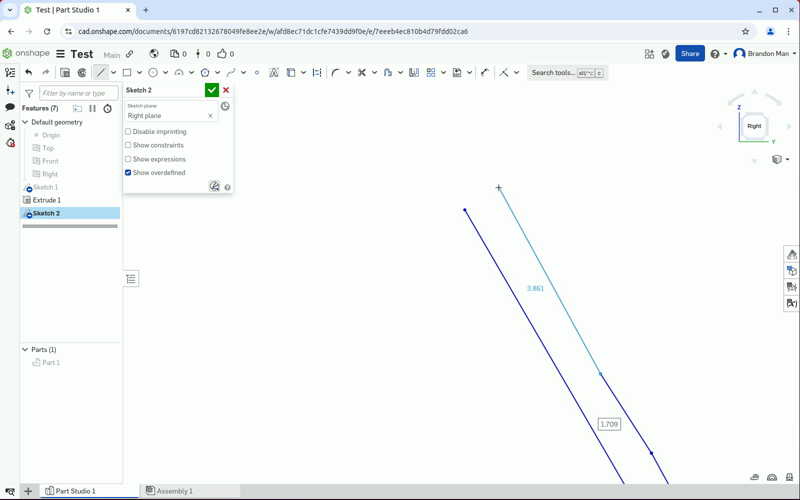
scroll(-6)
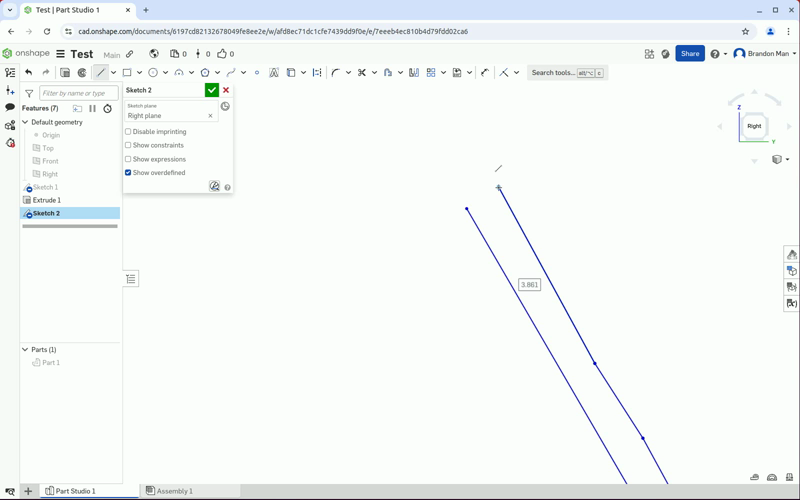
scroll(-6)
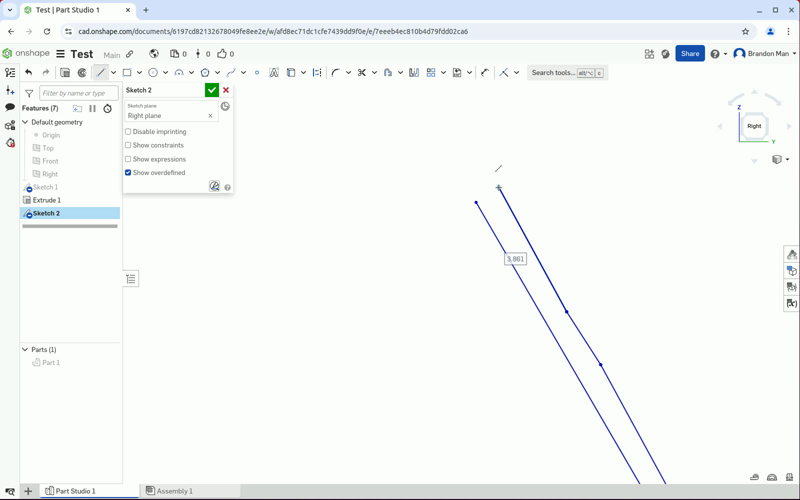
scroll(-6)
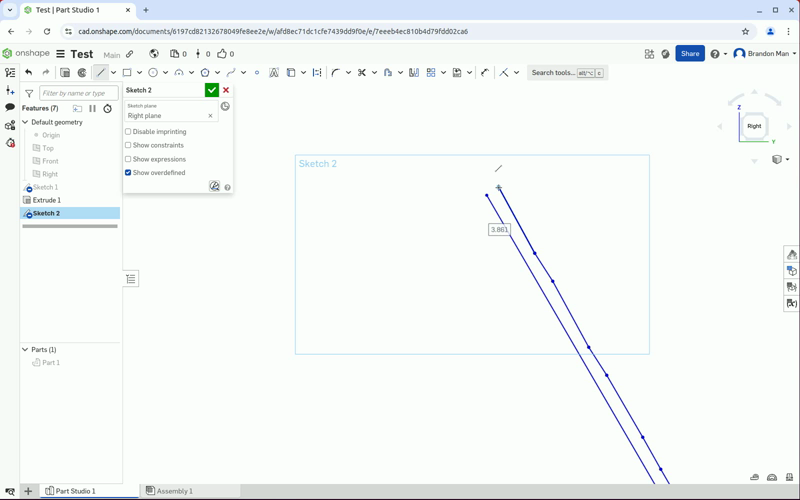
scroll(-6)
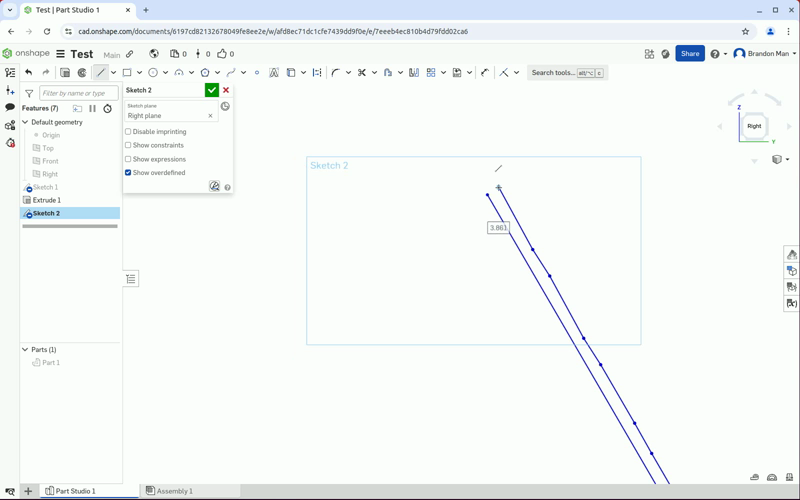
scroll(-6)
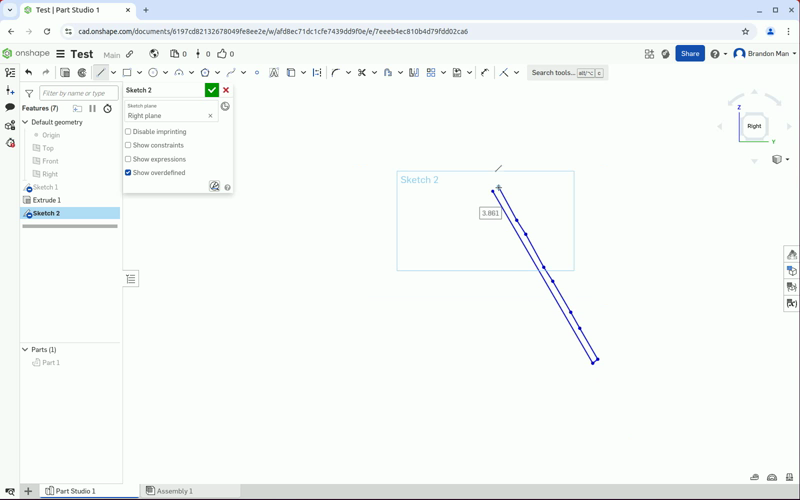
scroll(-6)
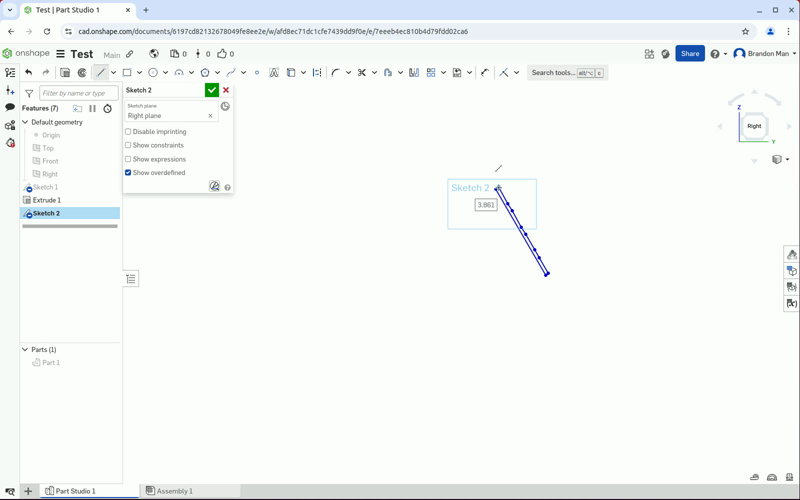
key_up(shift)
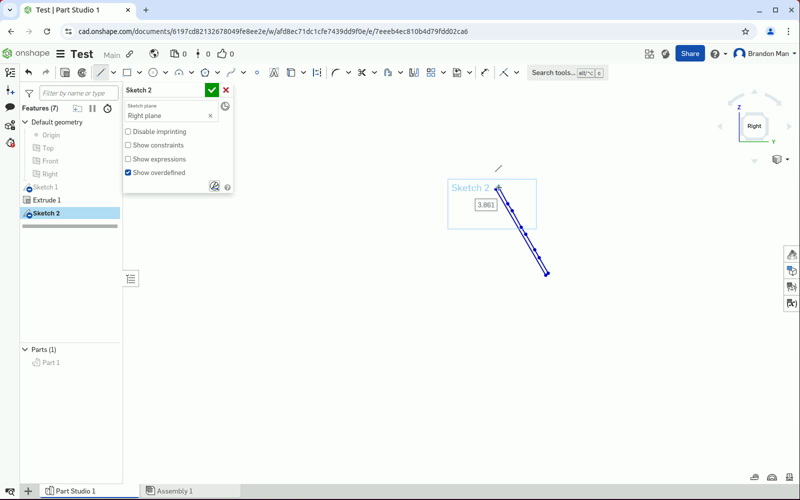
mouse_move(528, 187)
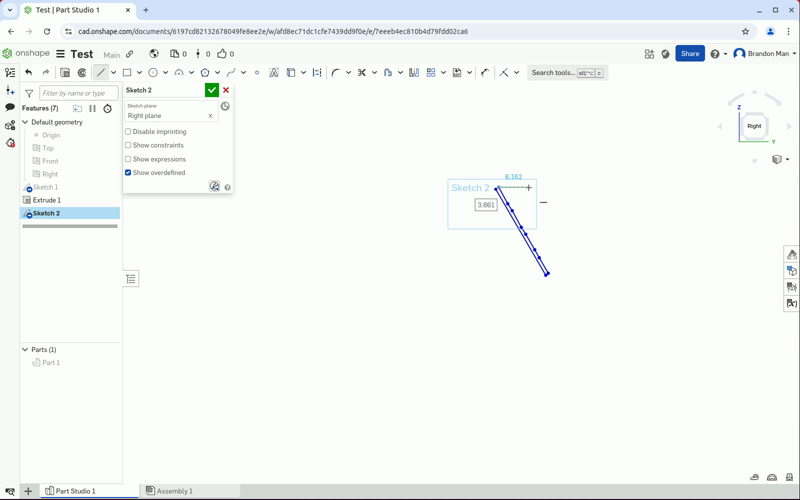
key_down(shift)
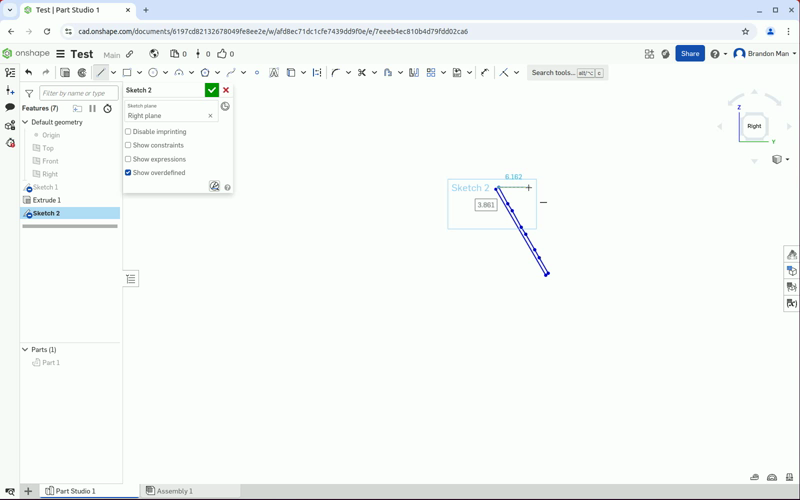
mouse_move(495, 189)
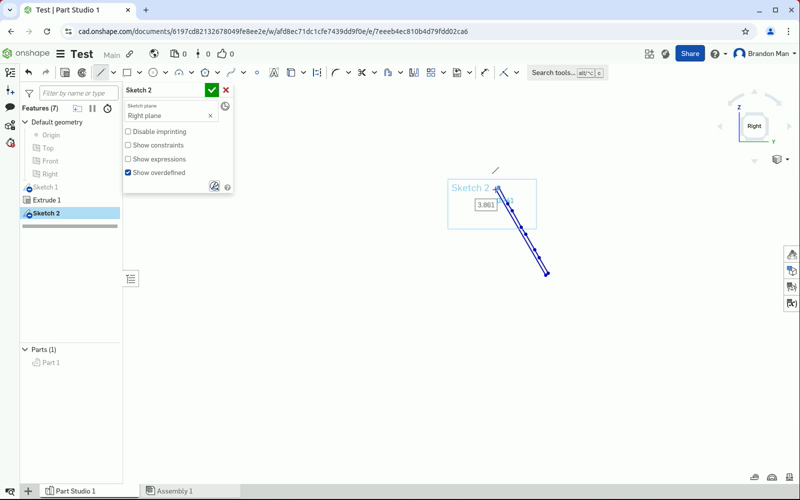
scroll(6)
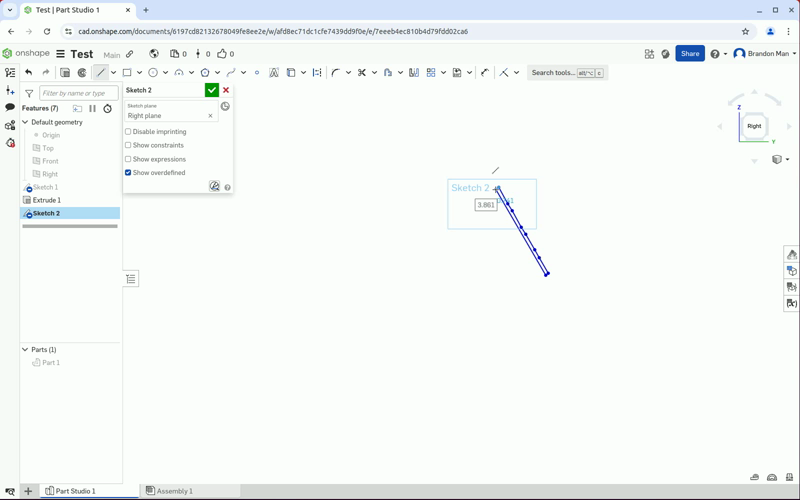
scroll(6)
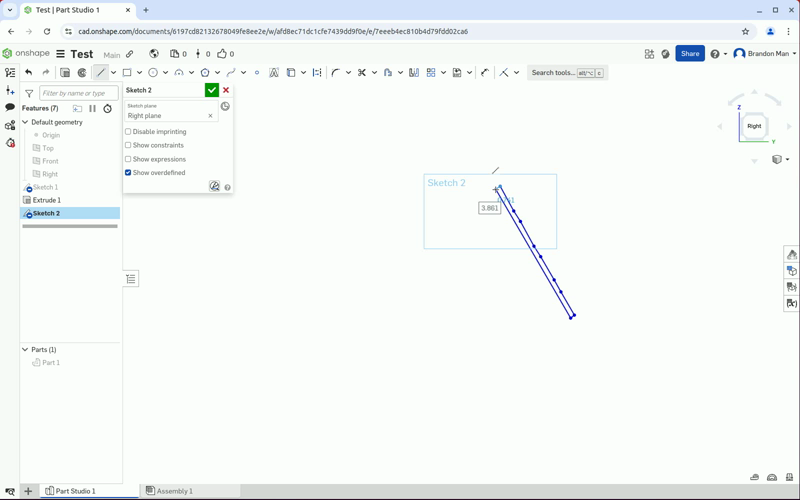
scroll(6)
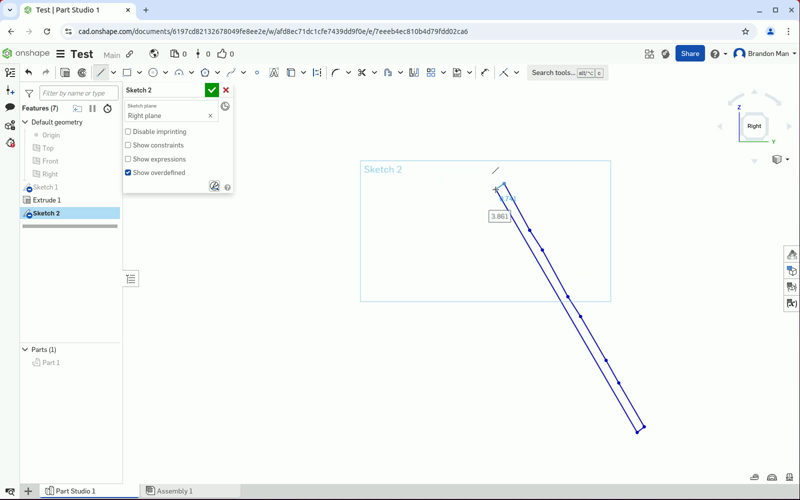
scroll(6)
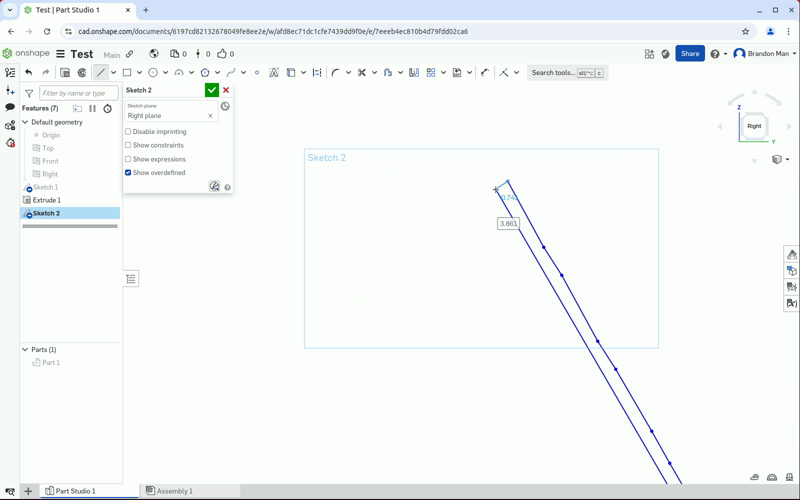
scroll(6)
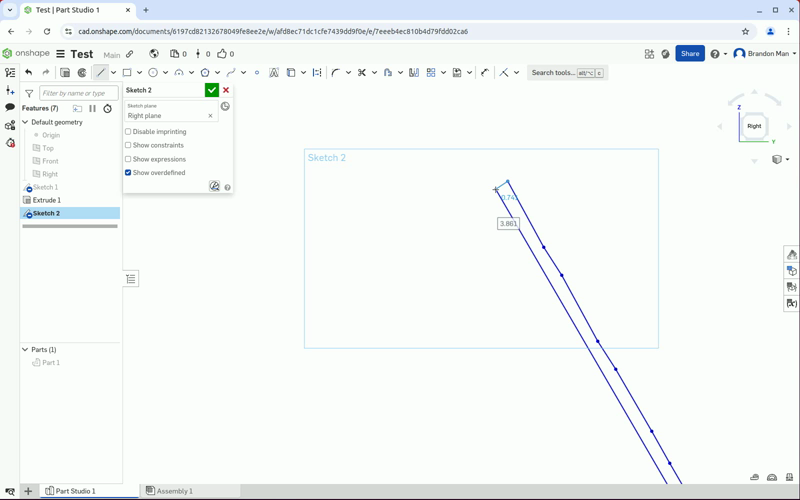
scroll(6)
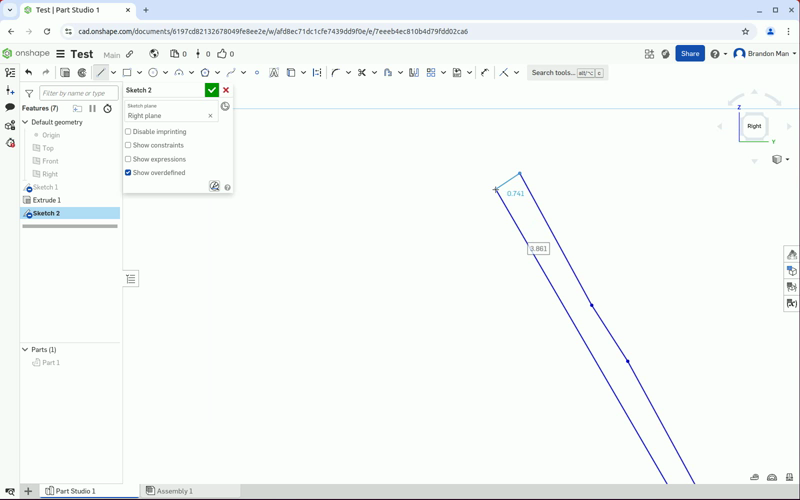
scroll(6)
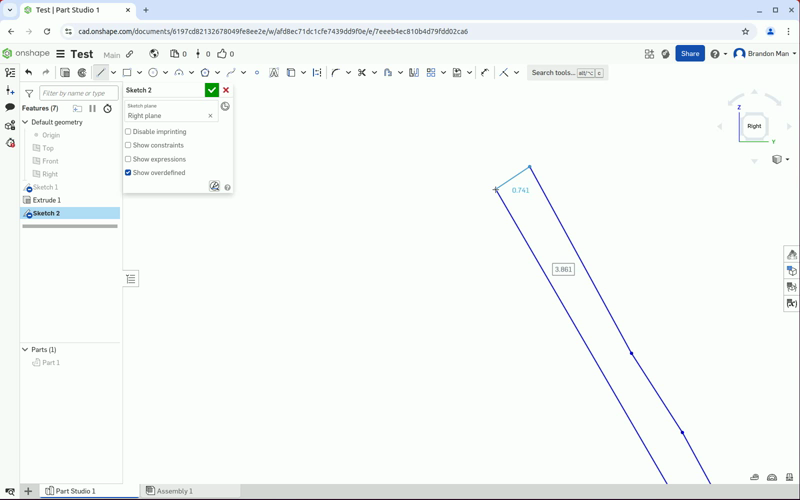
key_up(shift)
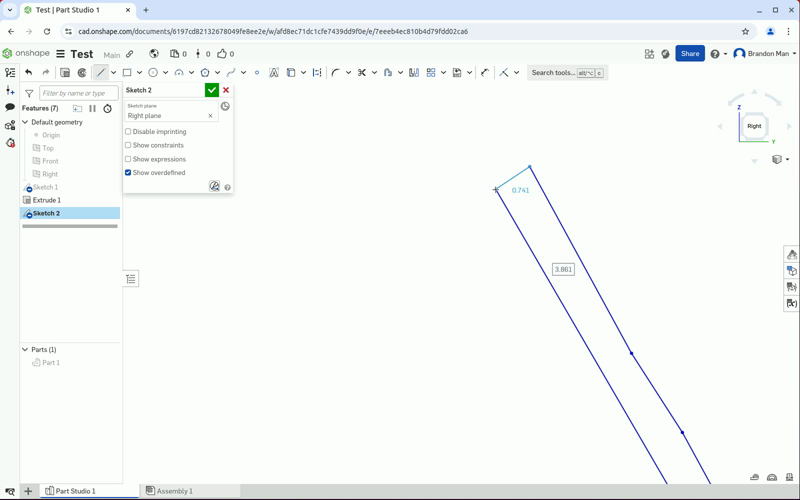
click(495, 189)
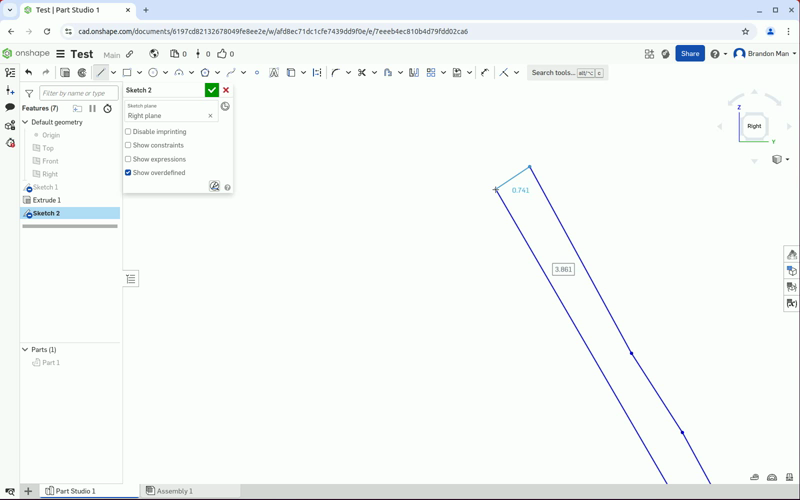
scroll(-6)
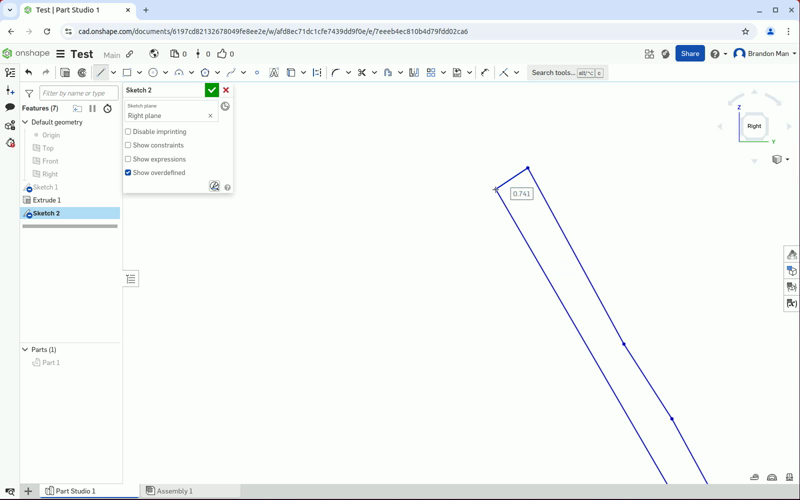
scroll(-6)
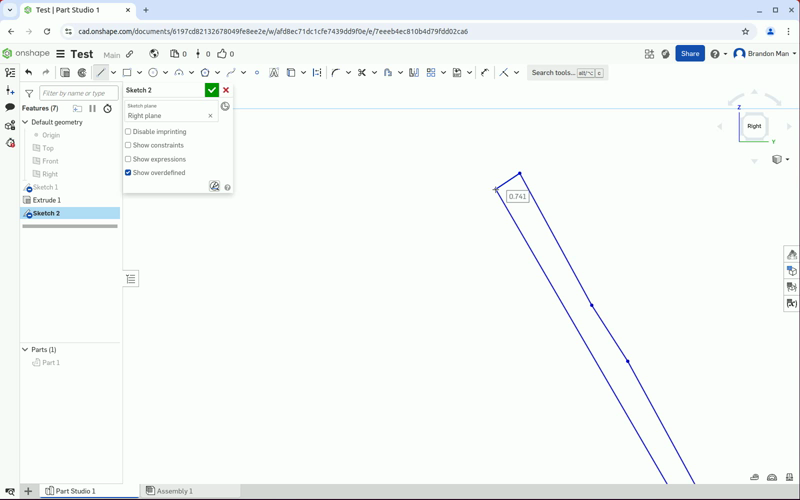
scroll(-6)
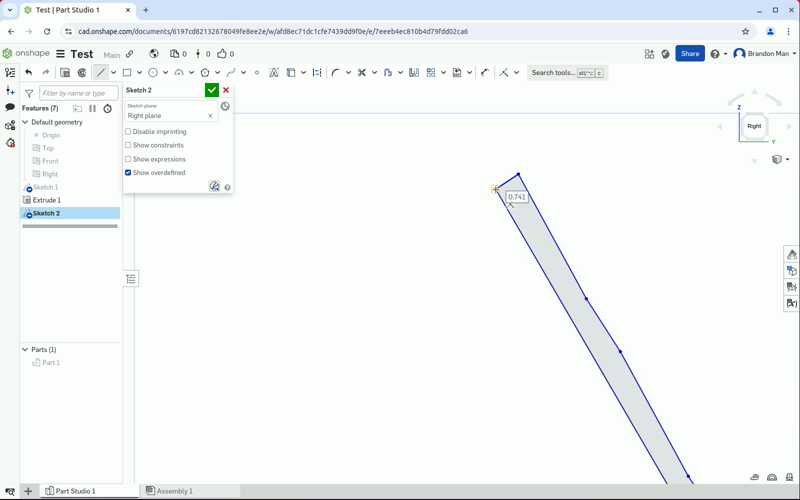
scroll(-6)
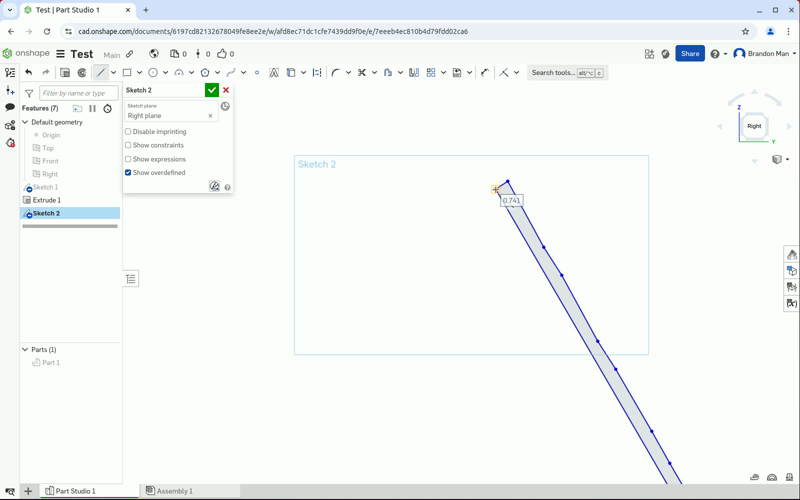
scroll(-6)
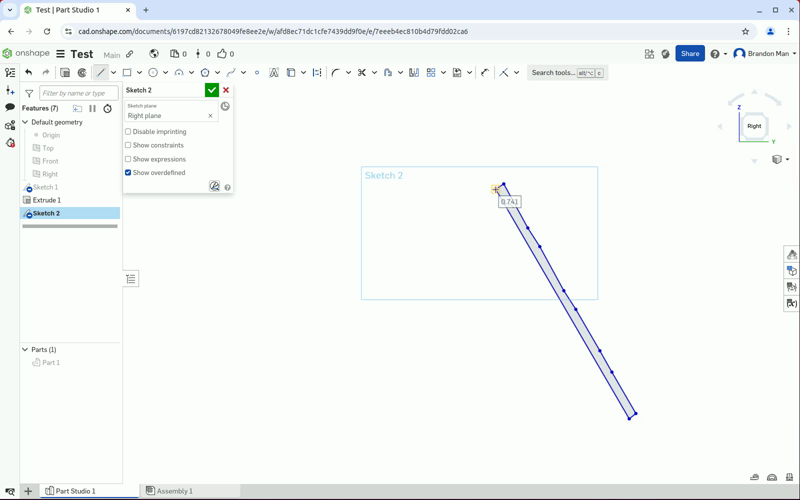
scroll(-6)
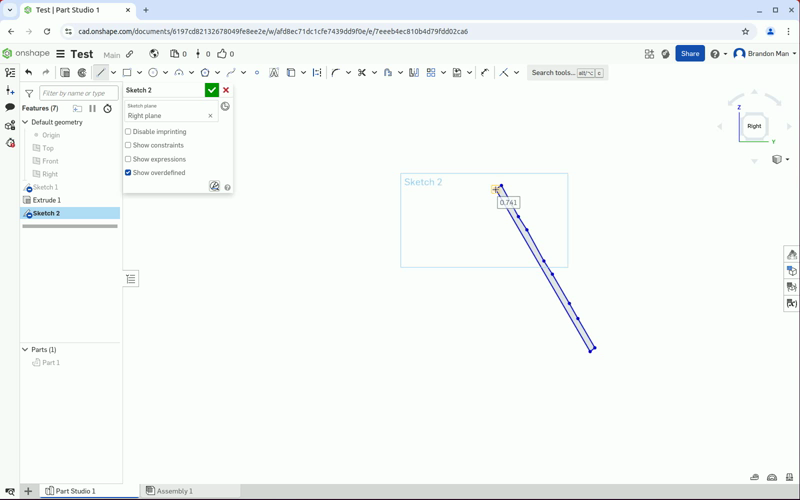
scroll(-6)
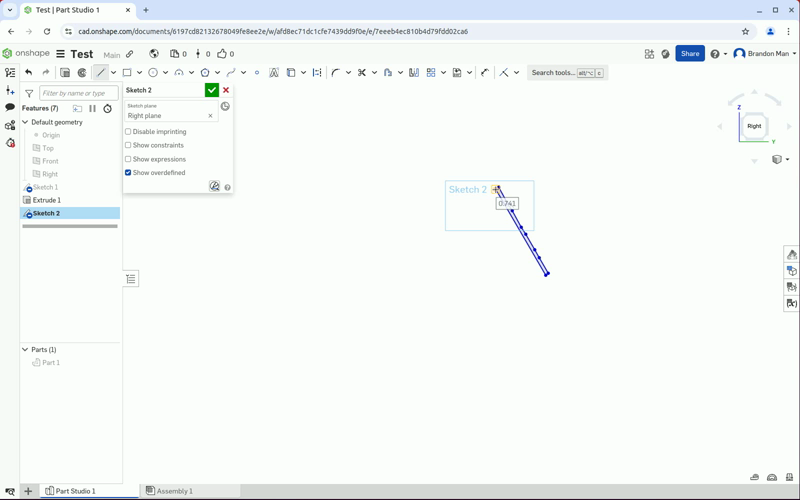
key(esc)
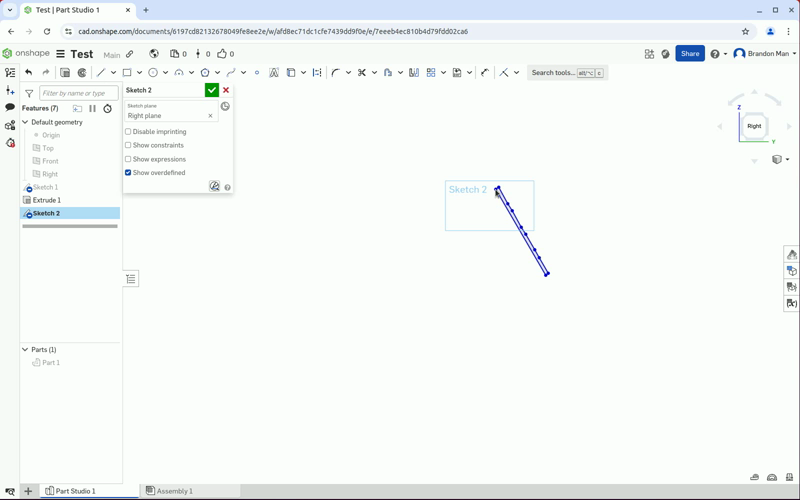
mouse_move(518, 224)
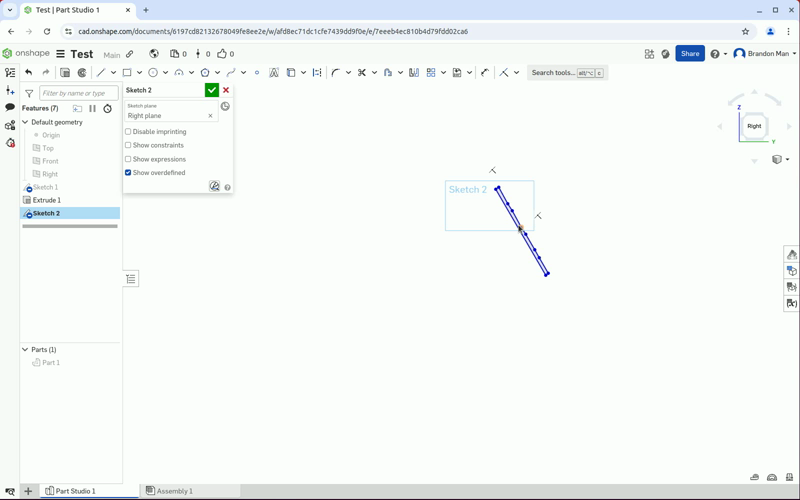
scroll(6)
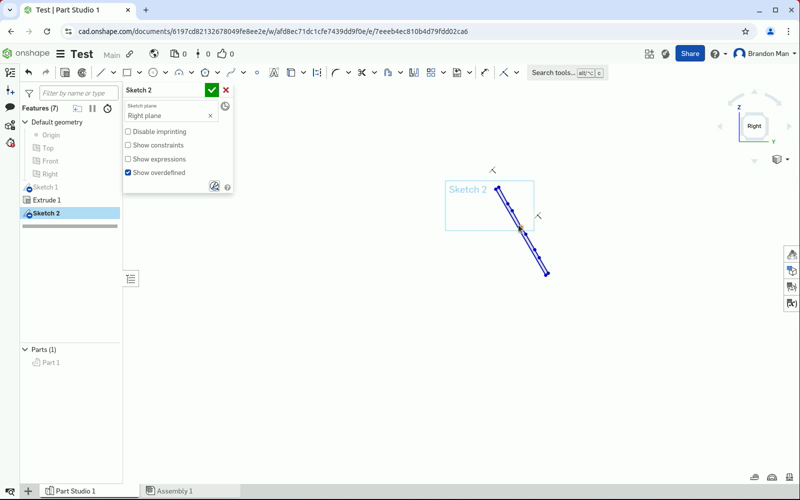
scroll(6)
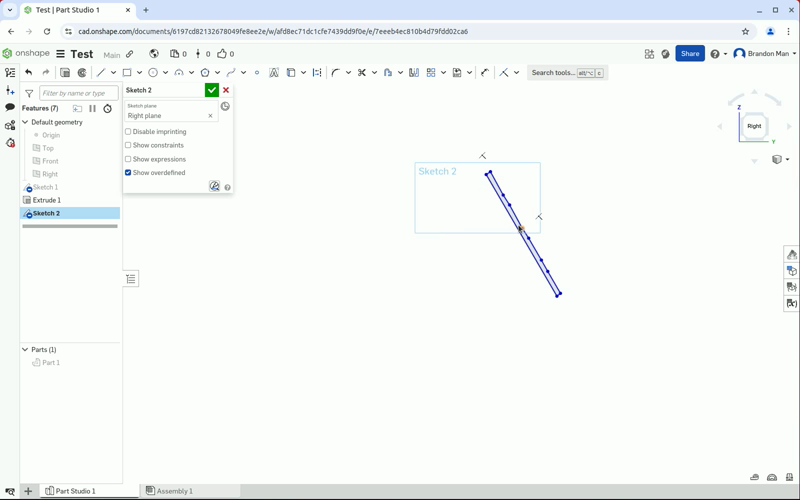
scroll(6)
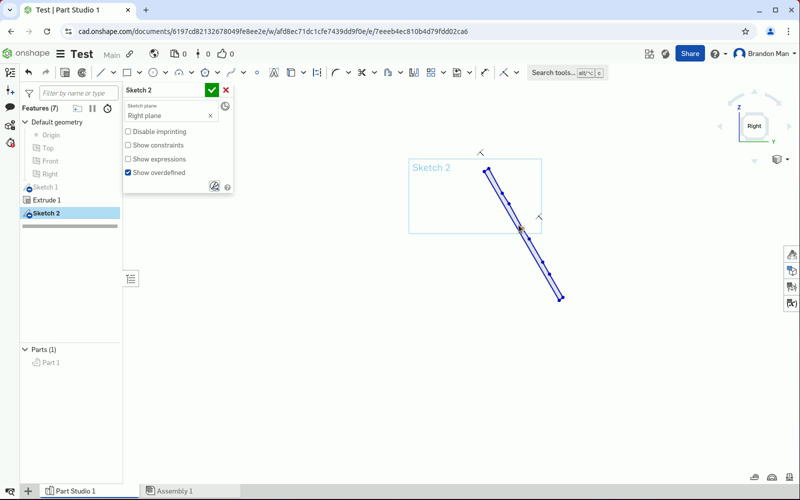
scroll(6)
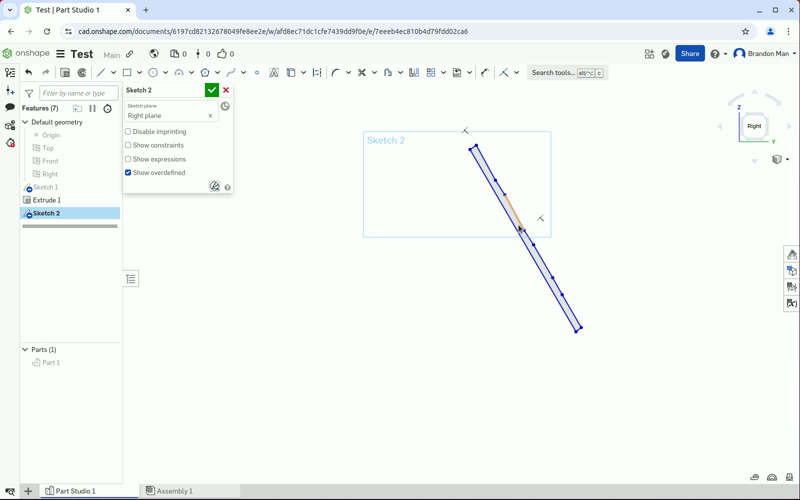
scroll(6)
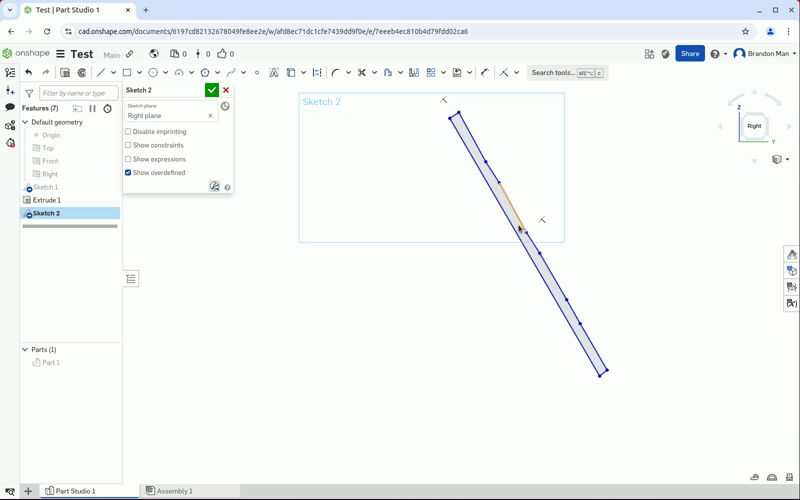
scroll(6)
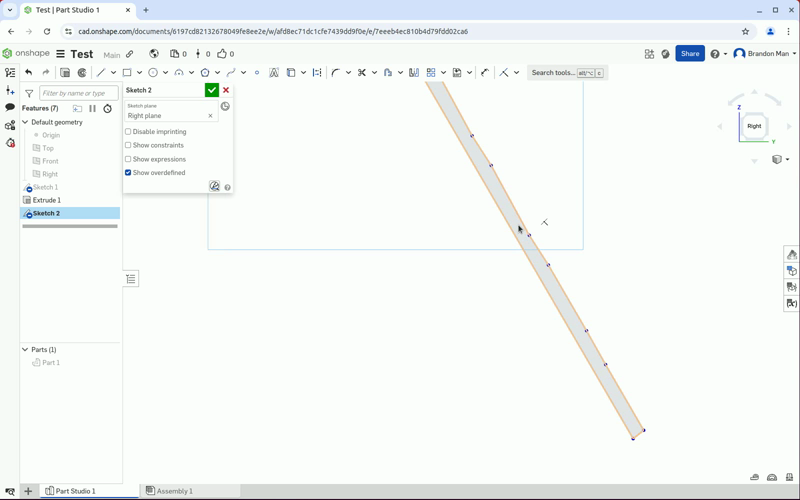
scroll(6)
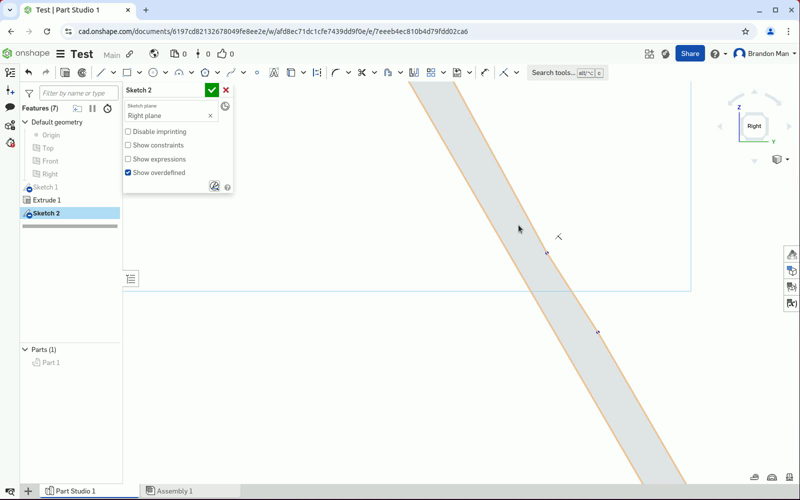
click(518, 224)
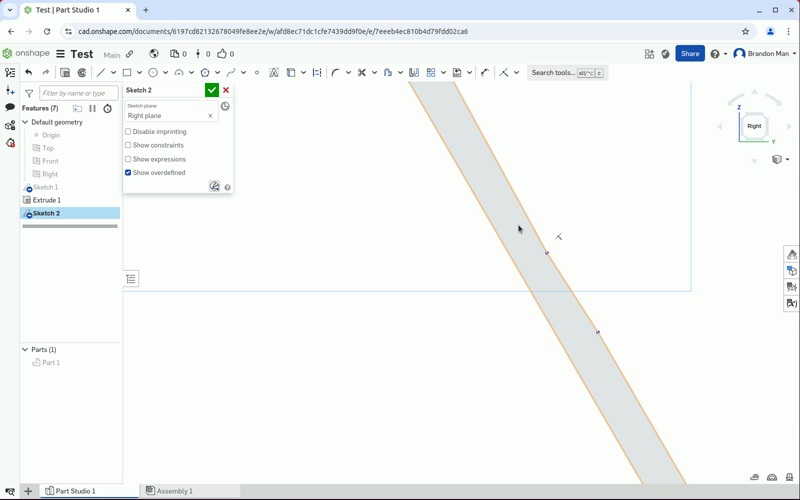
scroll(-6)
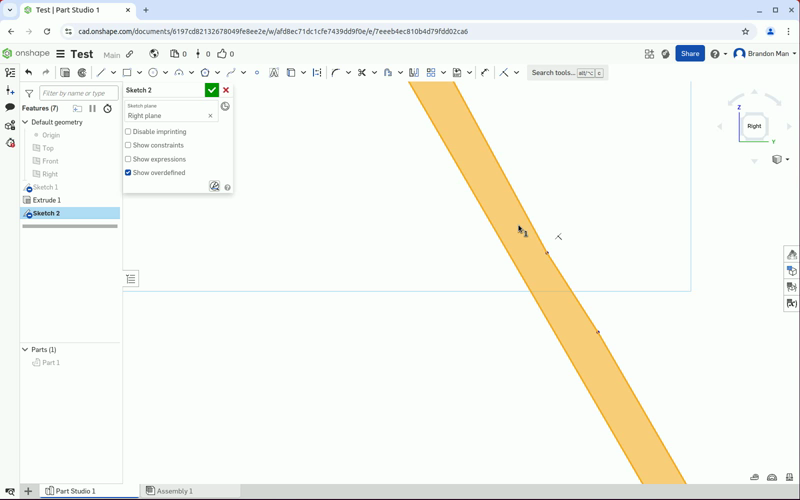
scroll(-6)
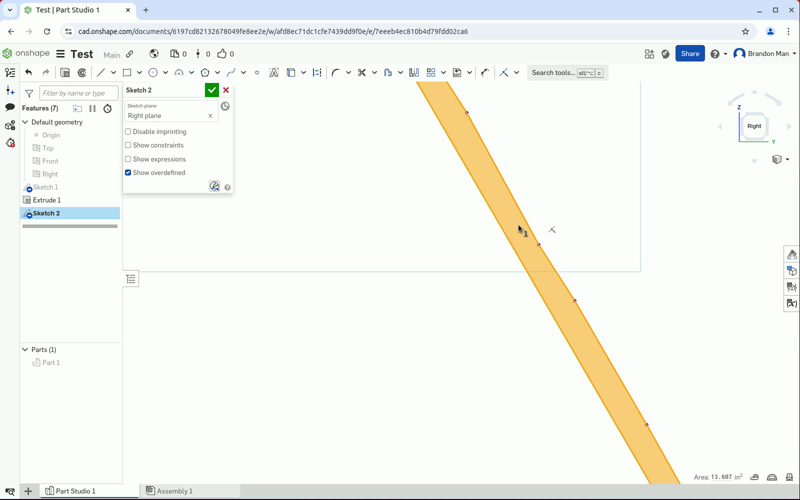
scroll(-6)
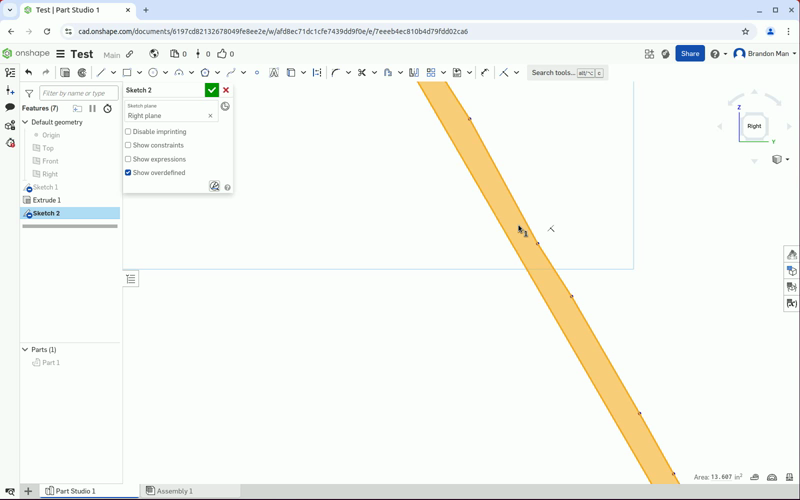
scroll(-6)
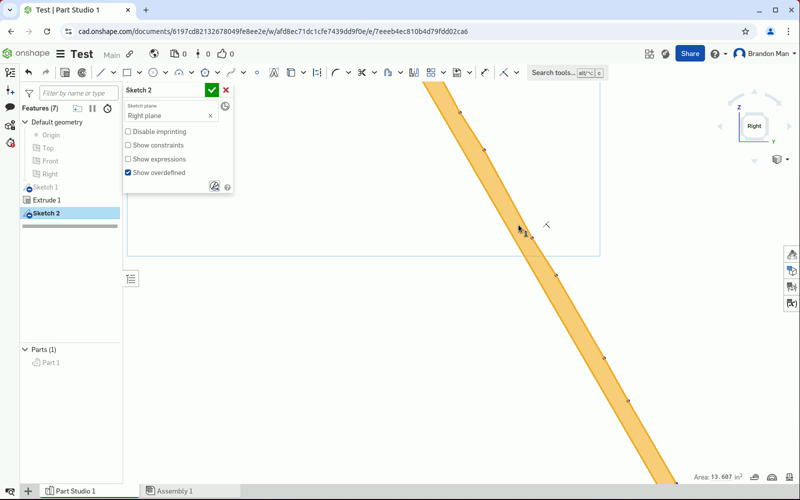
scroll(-6)
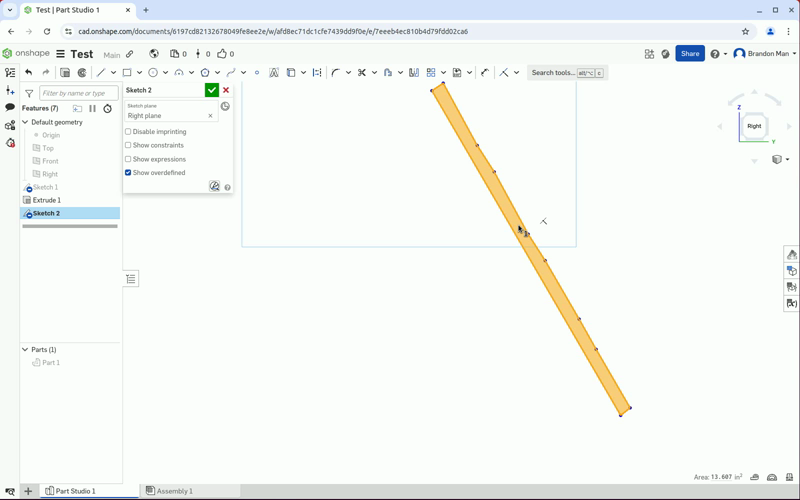
scroll(-6)
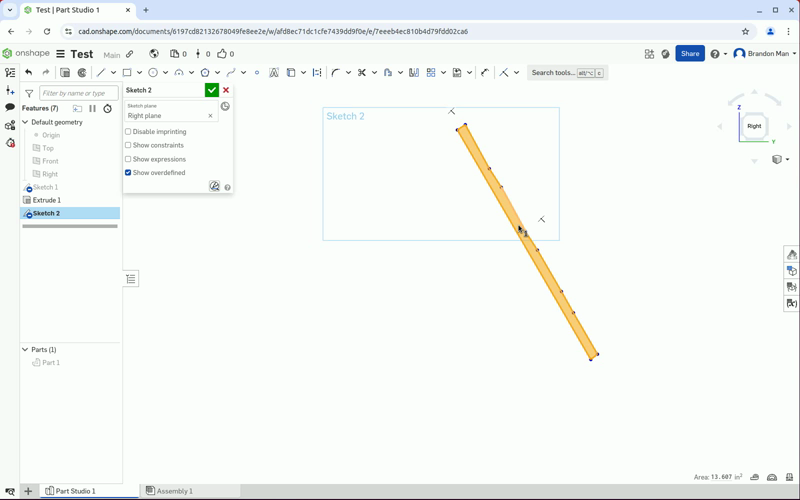
scroll(-6)
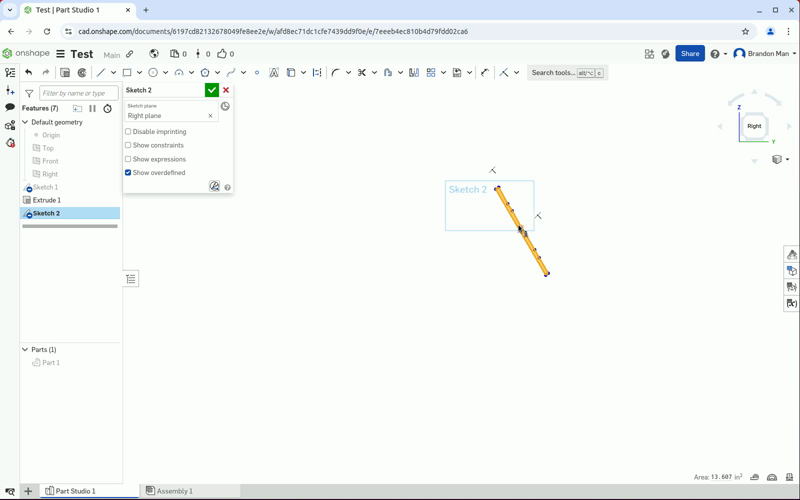
mouse_move(73, 352)
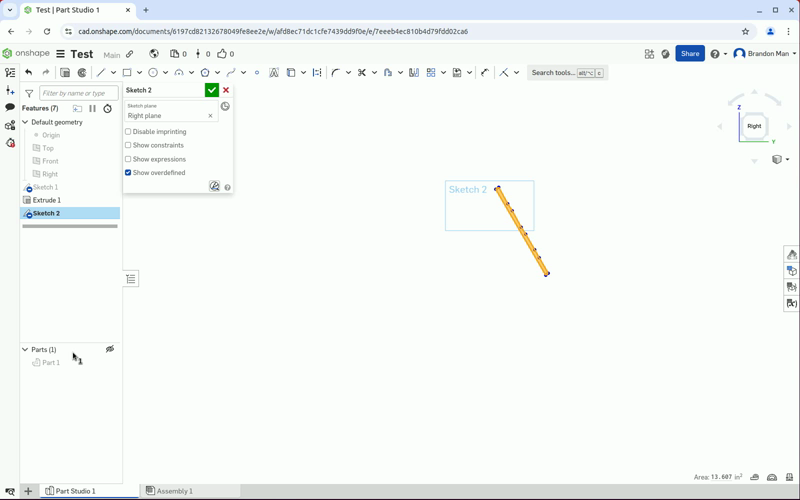
key(shift+y)
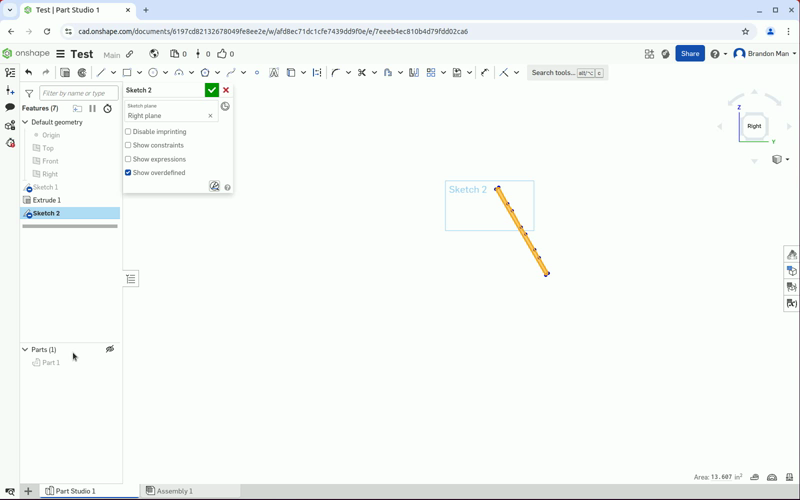
key(shift+e)
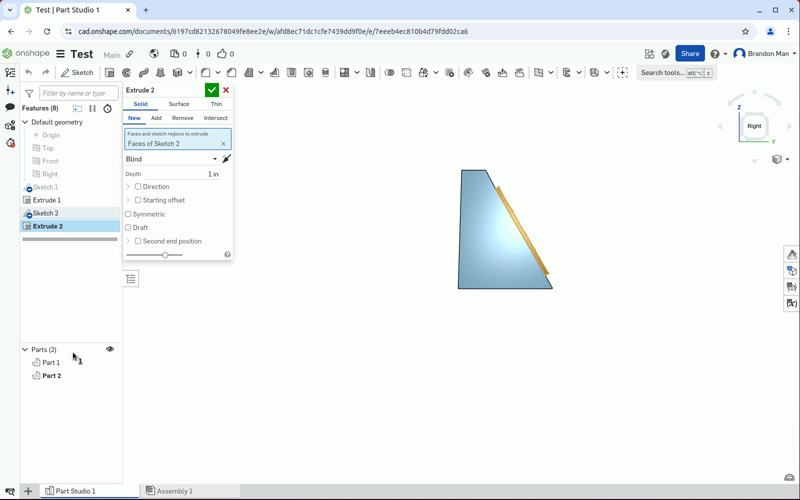
mouse_move(143, 106)
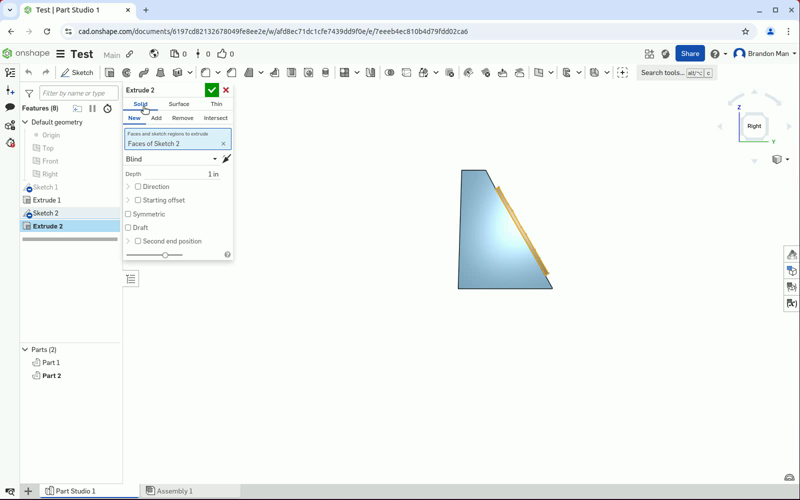
click(143, 106)
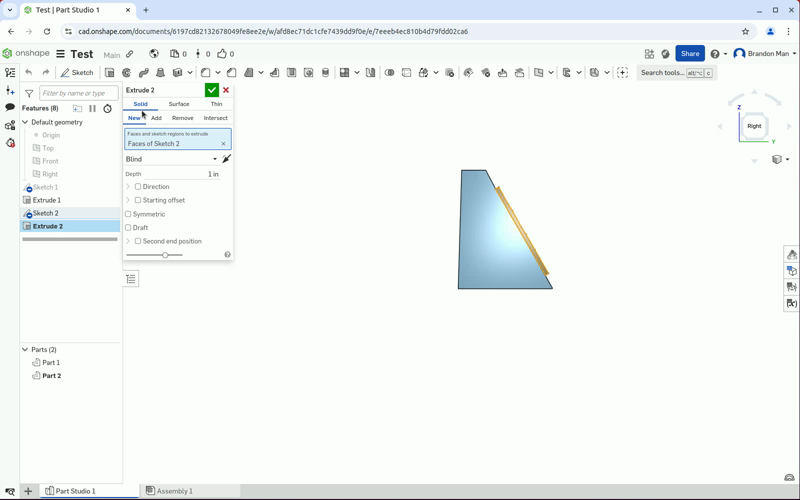
mouse_move(137, 120)
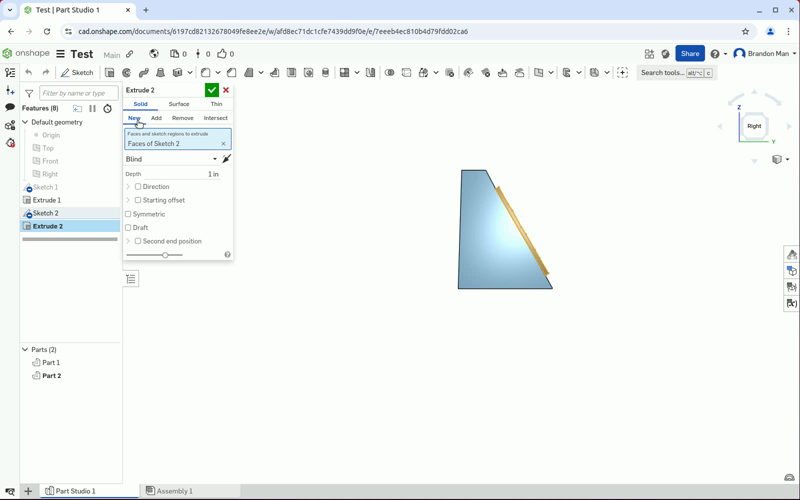
click(137, 120)
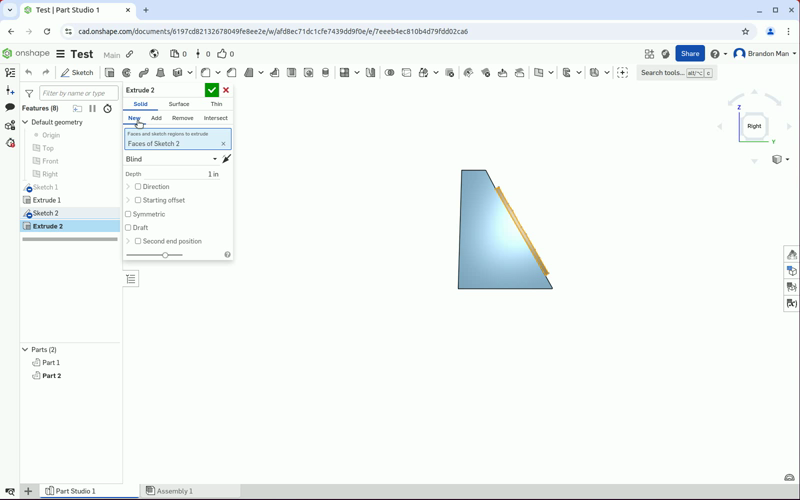
key(tab, 4)
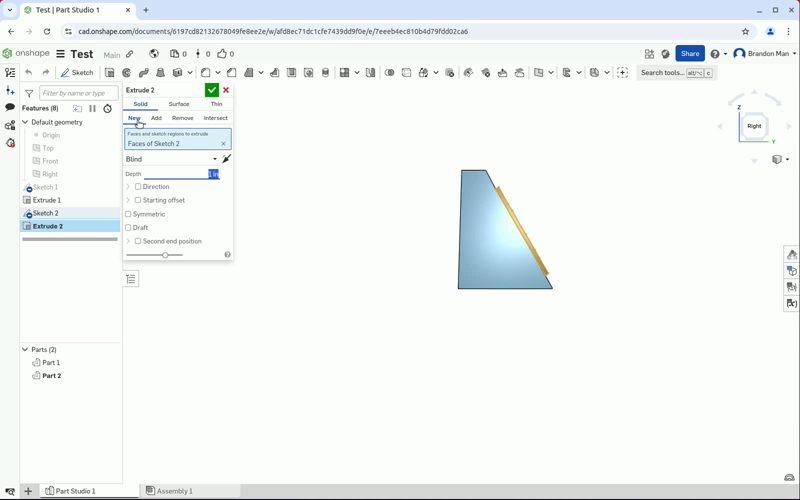
text(0.722)
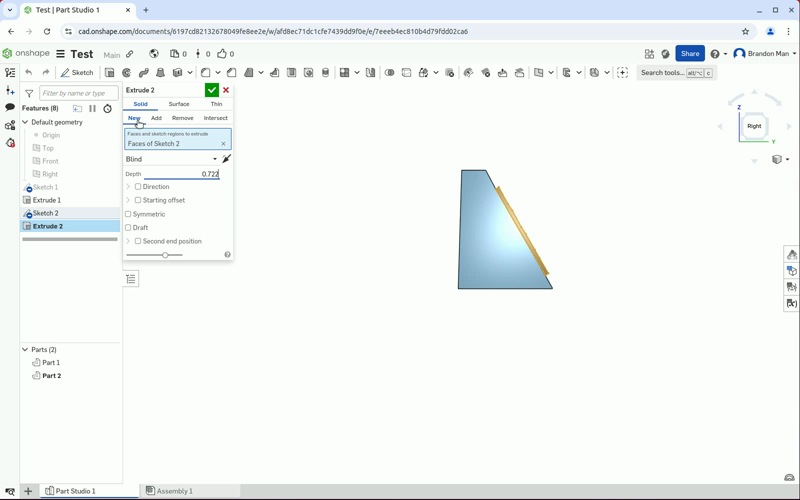
key(enter)
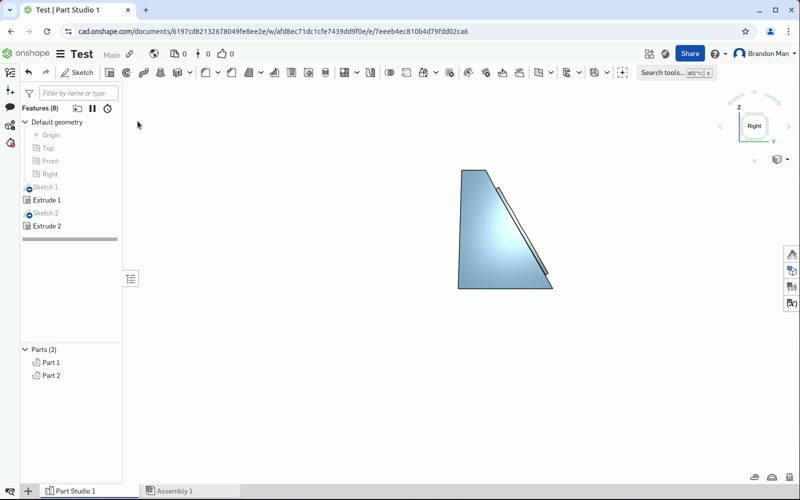
key(shift+h)
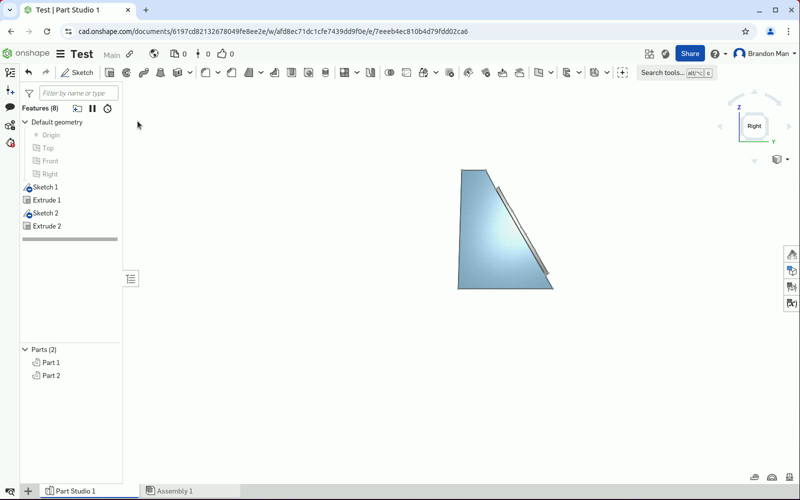
key(shift+h)
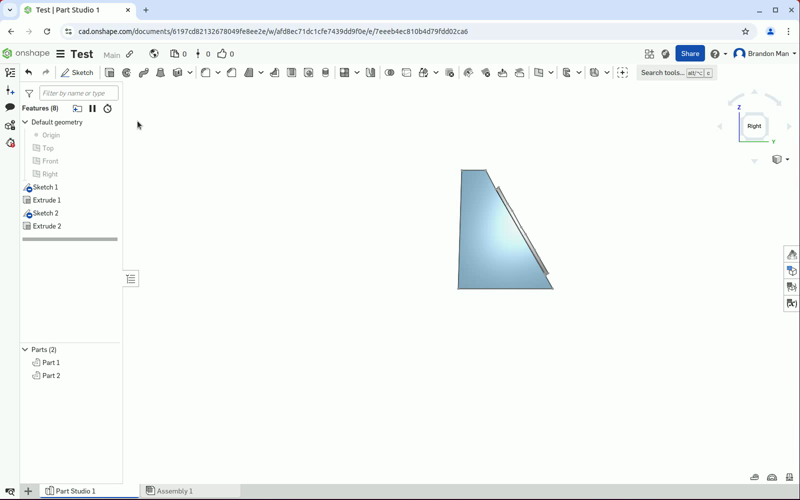
key(shift+7)
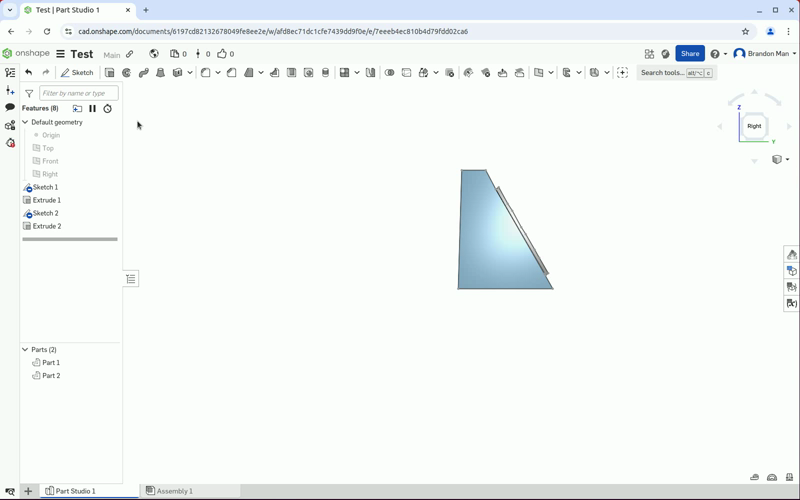
key(right, 2)
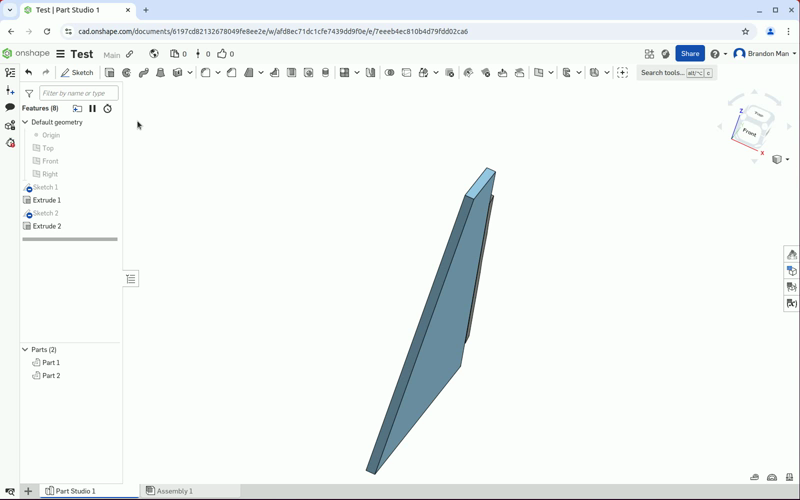
key(down, 2)
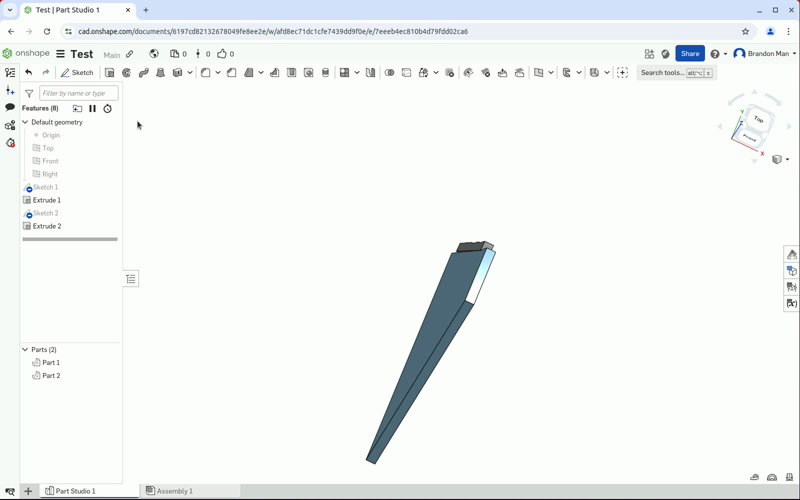
key(up, 2)
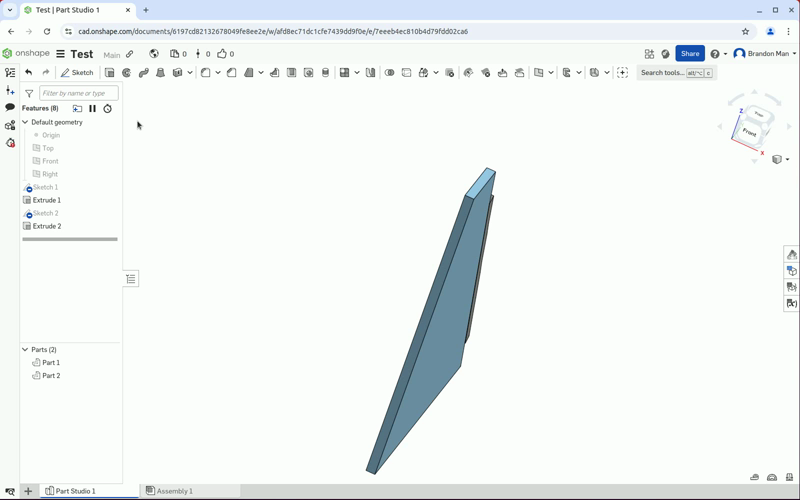
key(left, 2)
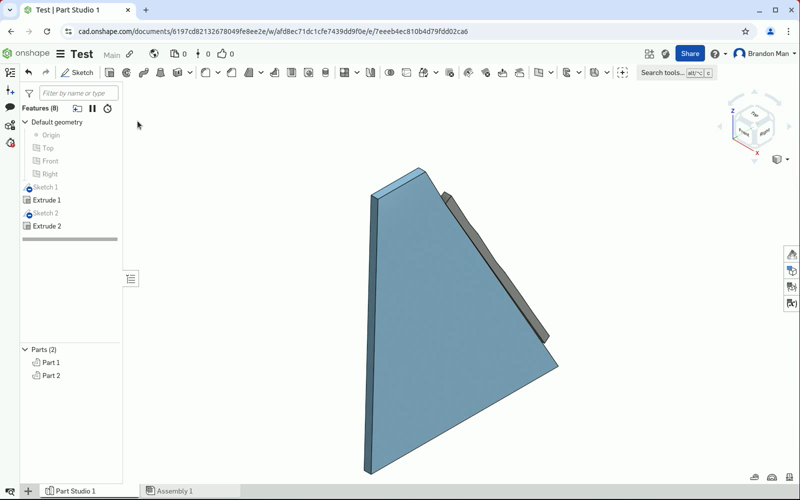
mouse_move(73, 189)
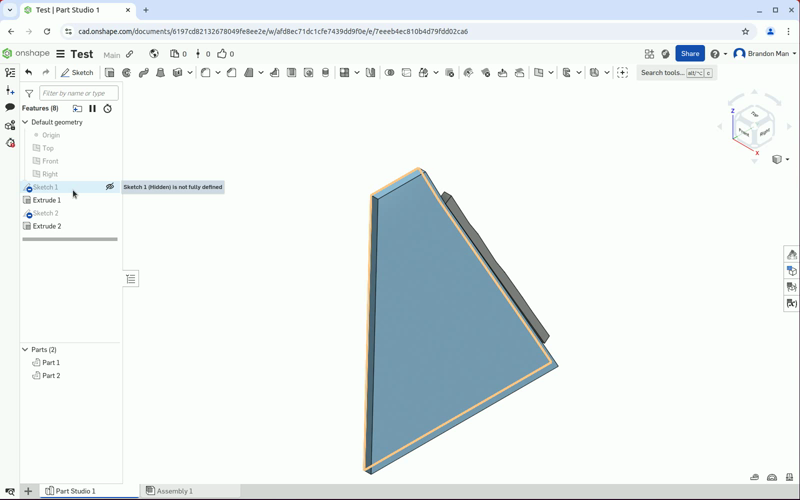
click(73, 189)